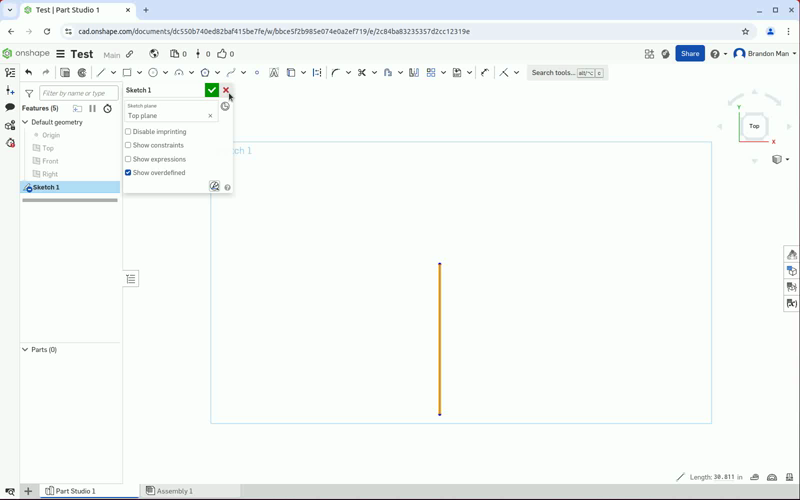
key(shift+h)
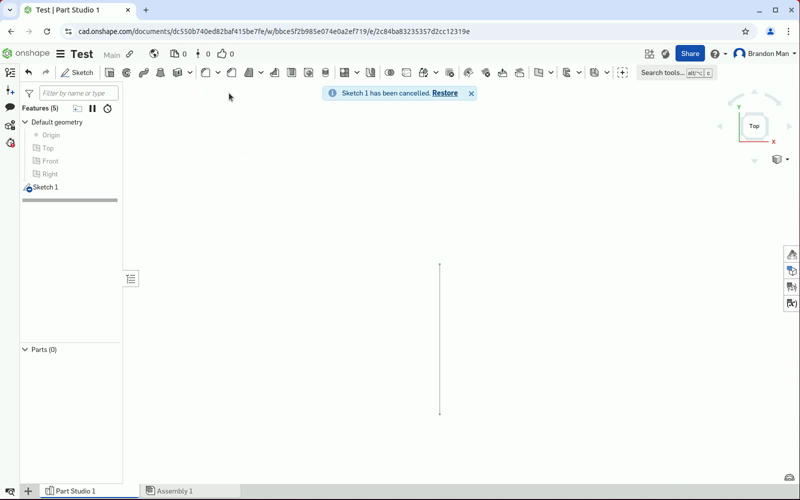
key(shift+s)
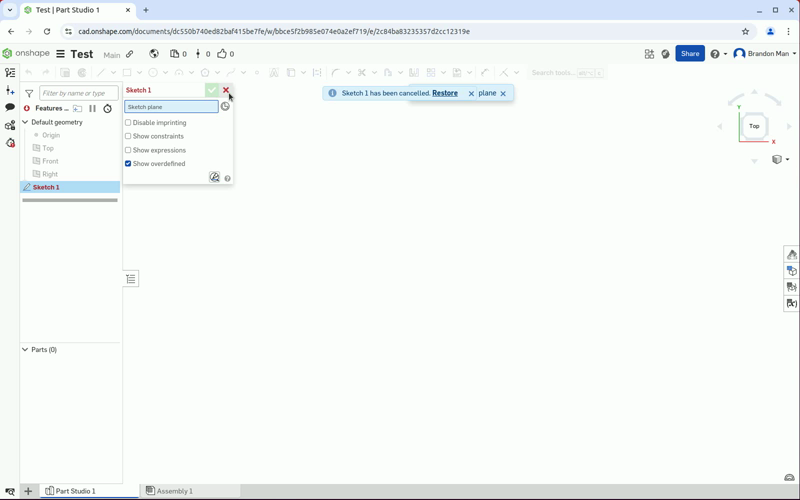
mouse_move(73, 150)
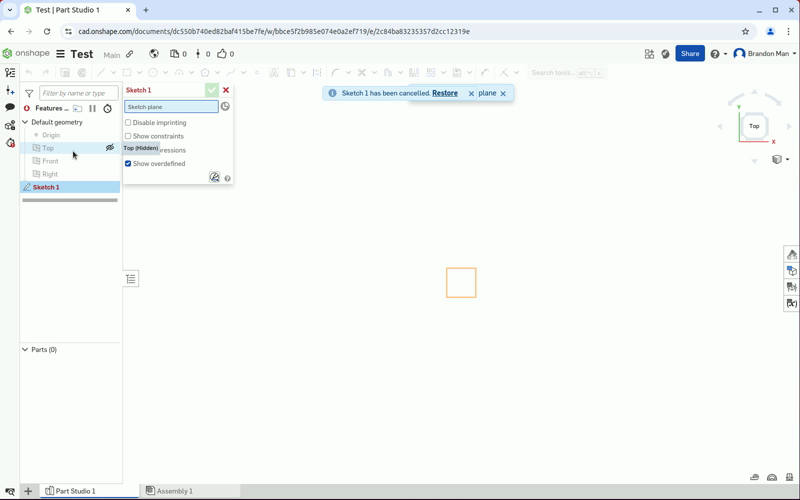
click(73, 150)
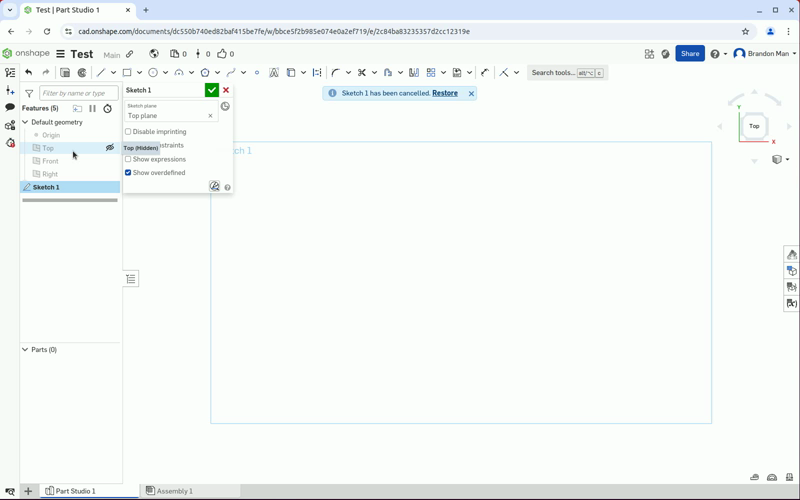
mouse_move(73, 352)
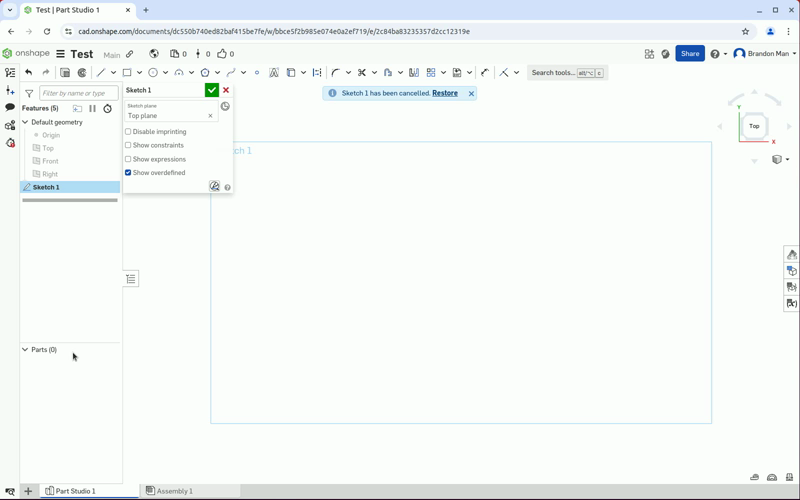
key(y)
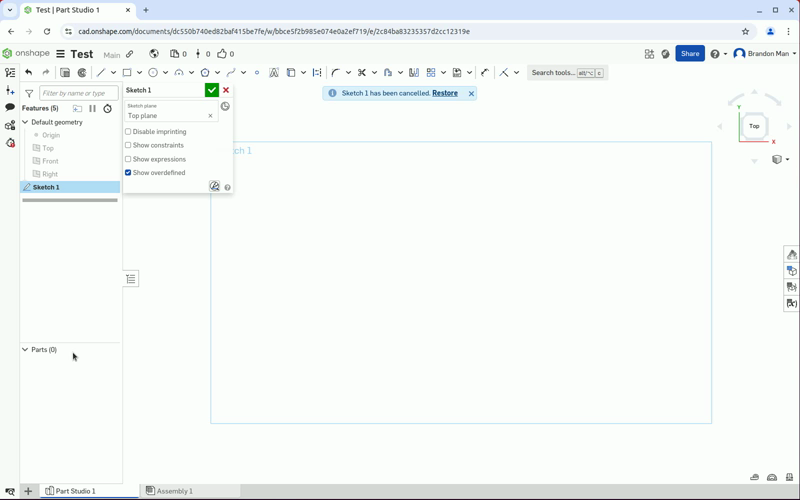
key(l)
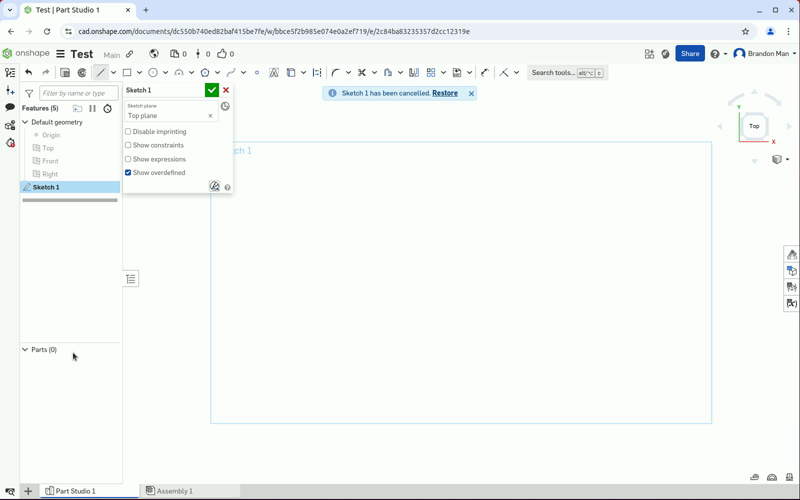
key_down(shift)
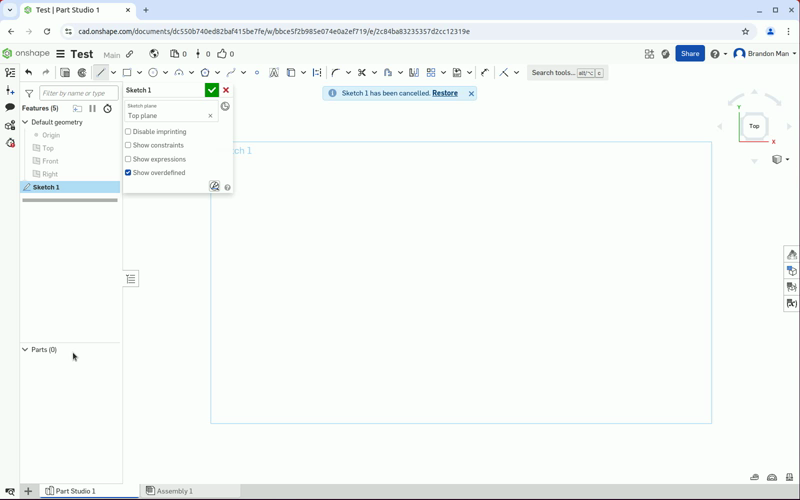
mouse_move(424, 328)
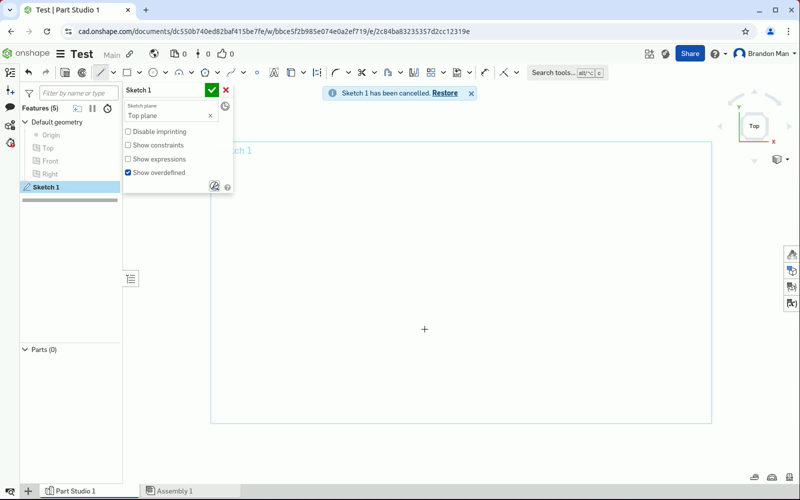
click(424, 328)
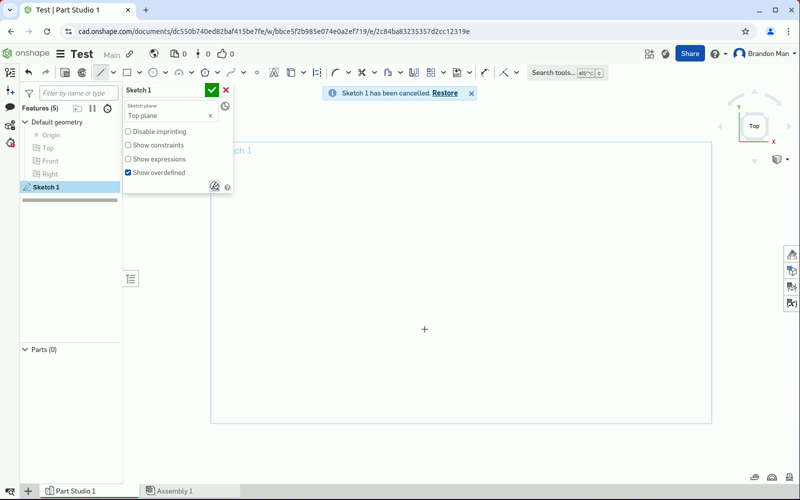
key_up(shift)
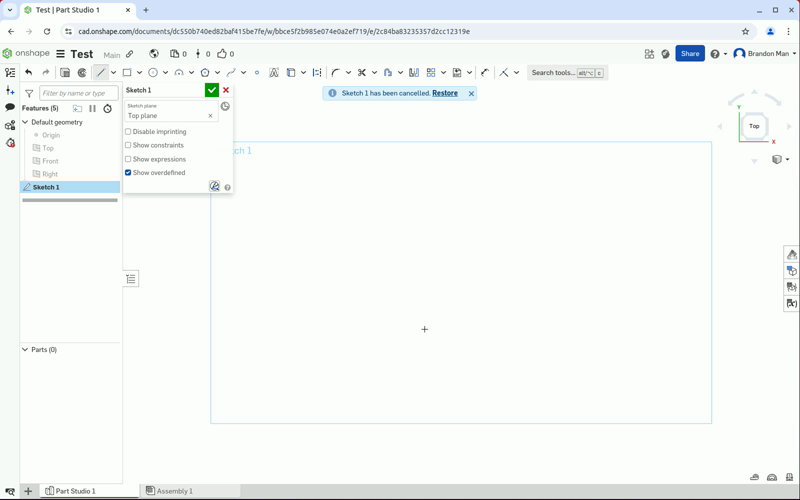
key_down(shift)
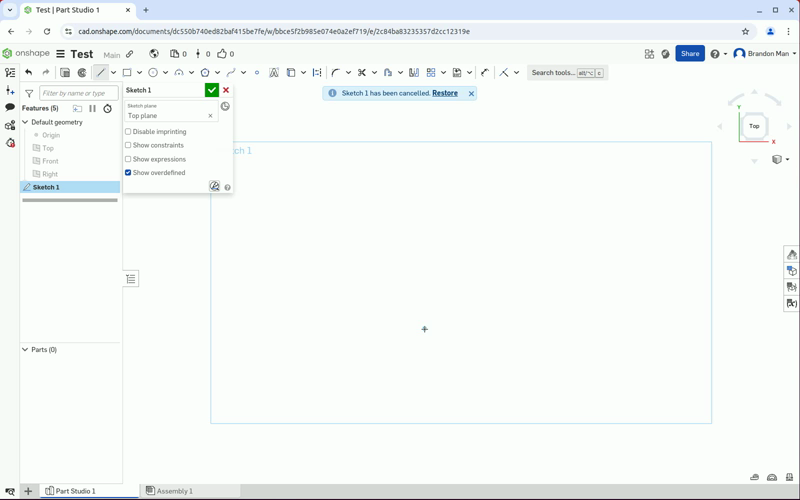
mouse_move(509, 328)
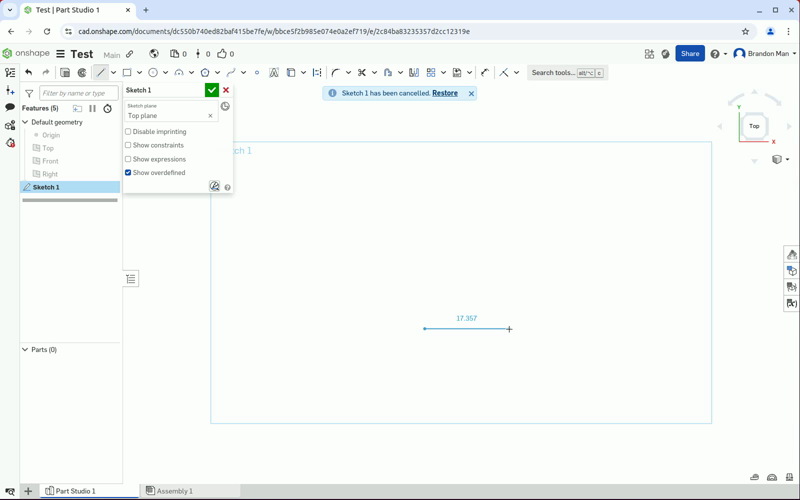
click(509, 328)
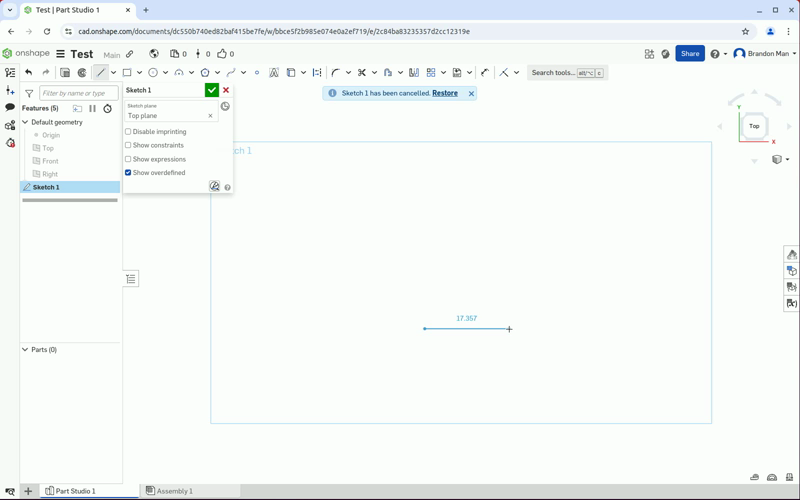
key_up(shift)
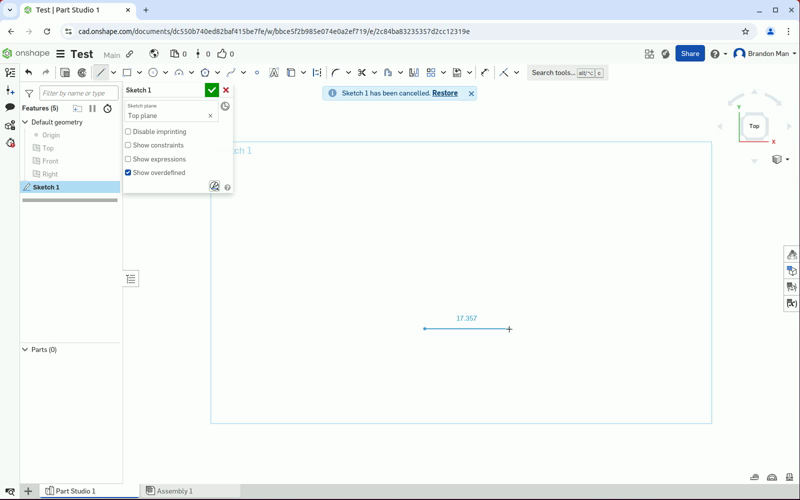
key_down(shift)
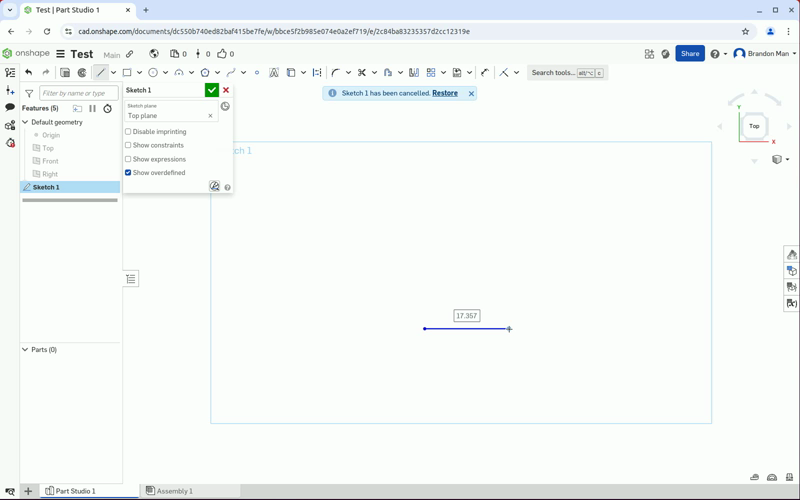
mouse_move(539, 328)
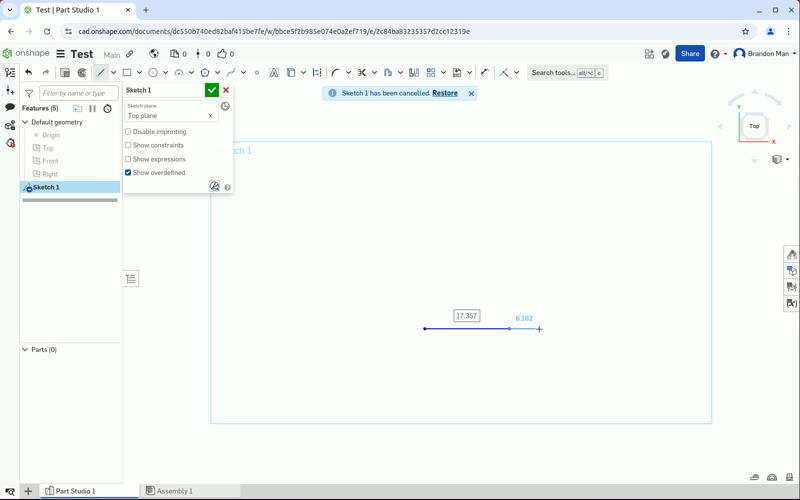
mouse_move(509, 283)
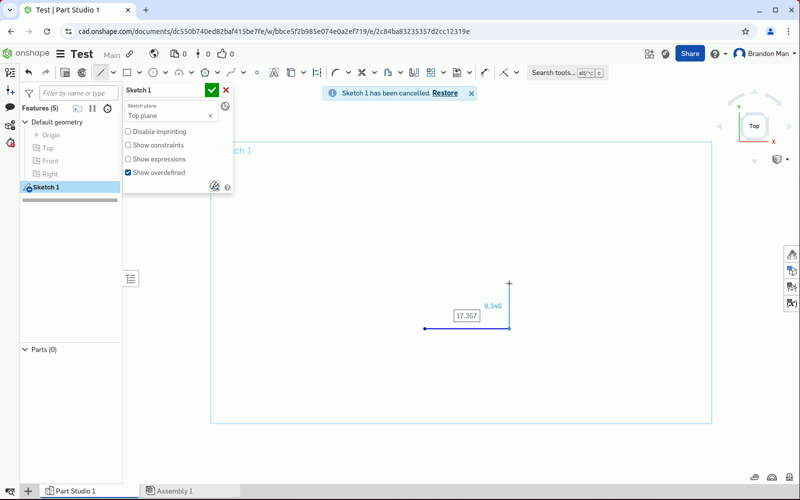
click(509, 283)
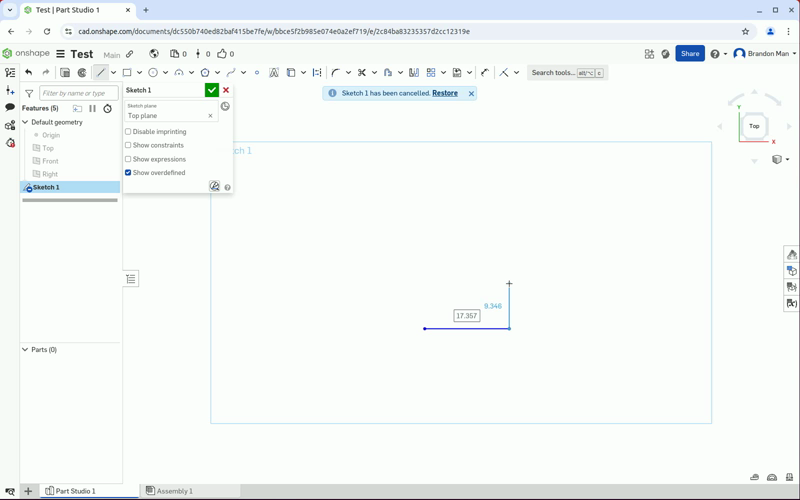
key_up(shift)
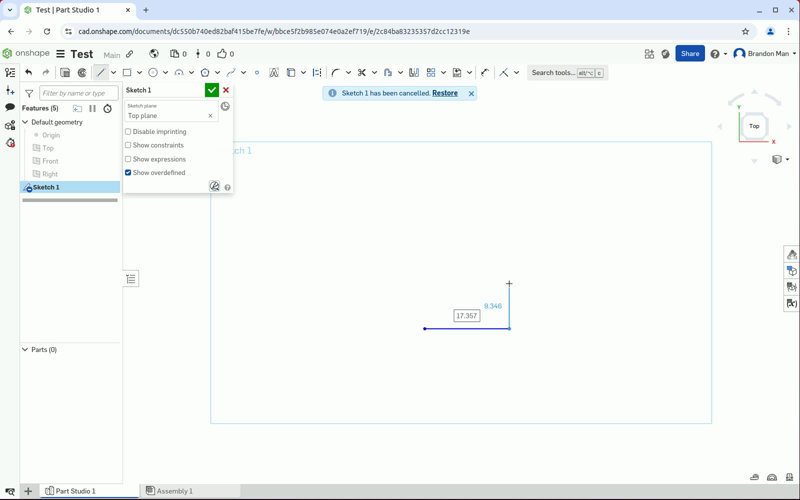
key_down(shift)
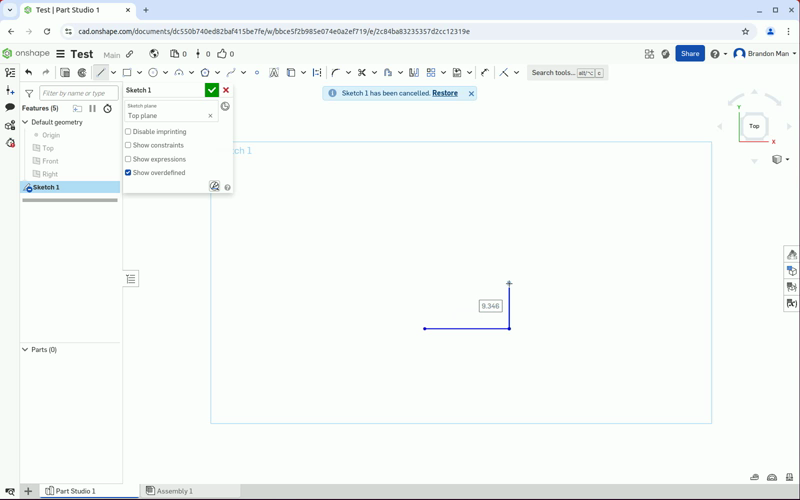
mouse_move(539, 283)
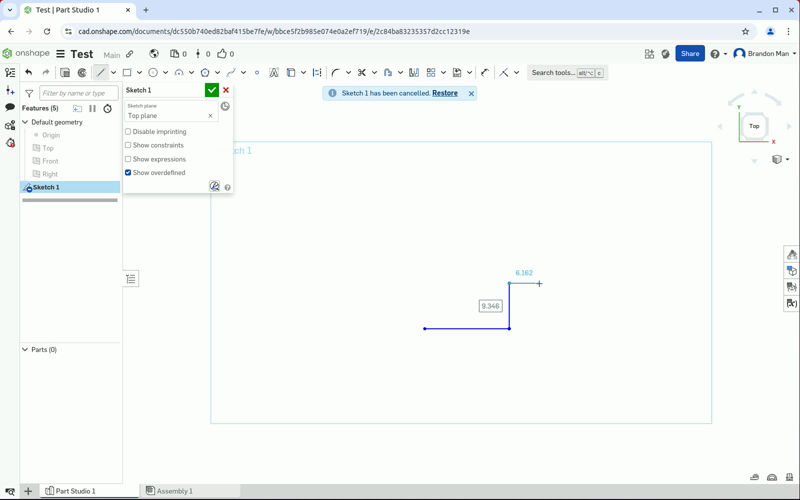
mouse_move(509, 263)
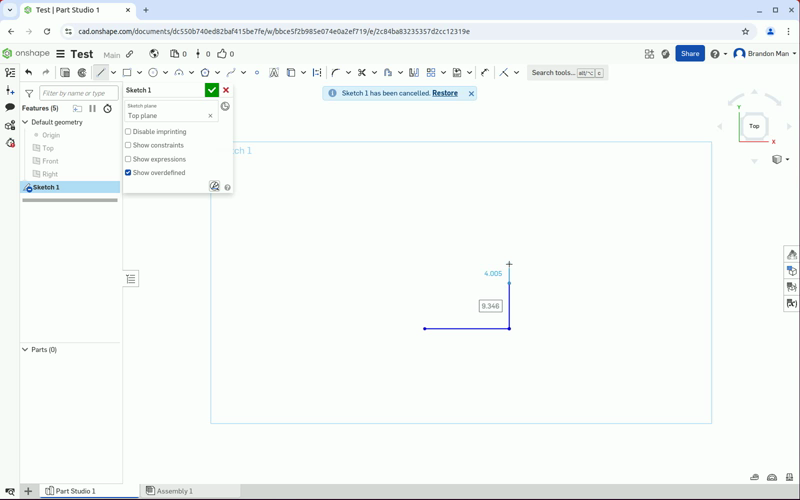
click(509, 263)
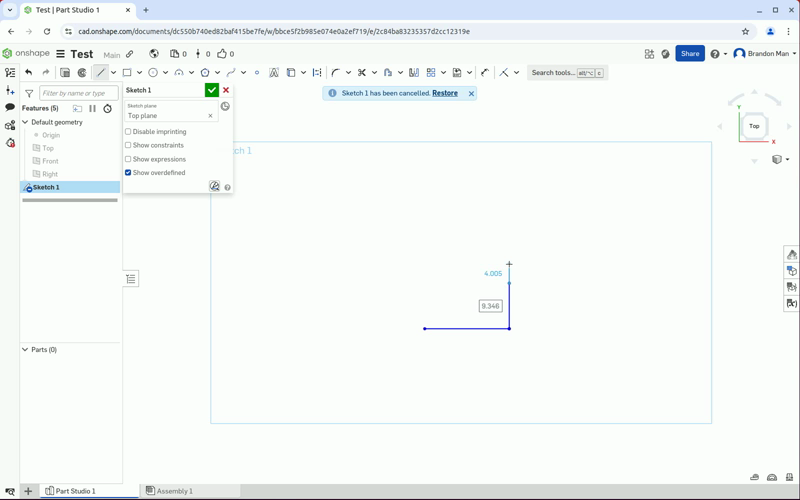
key_up(shift)
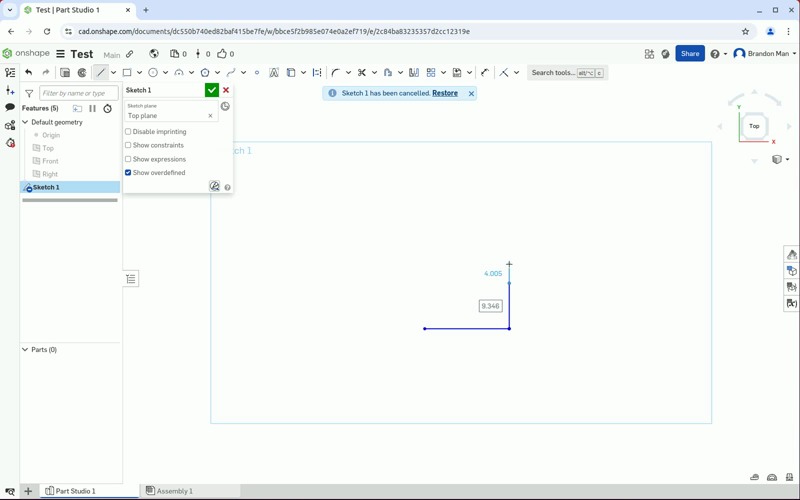
key_down(shift)
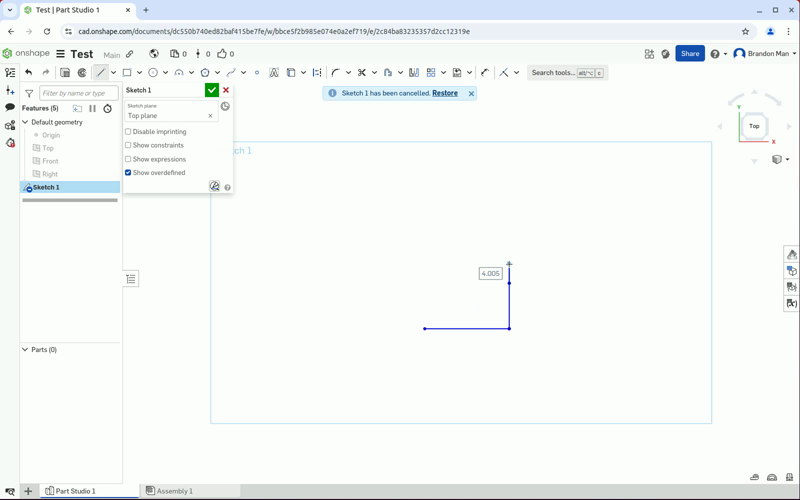
mouse_move(424, 263)
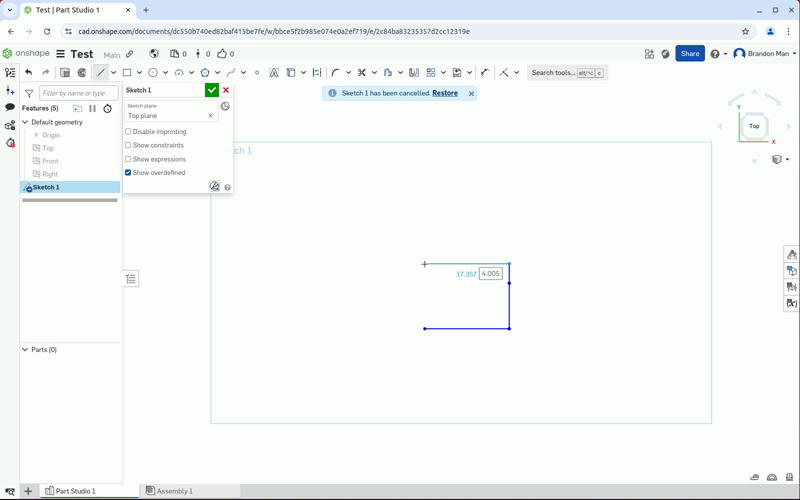
click(424, 263)
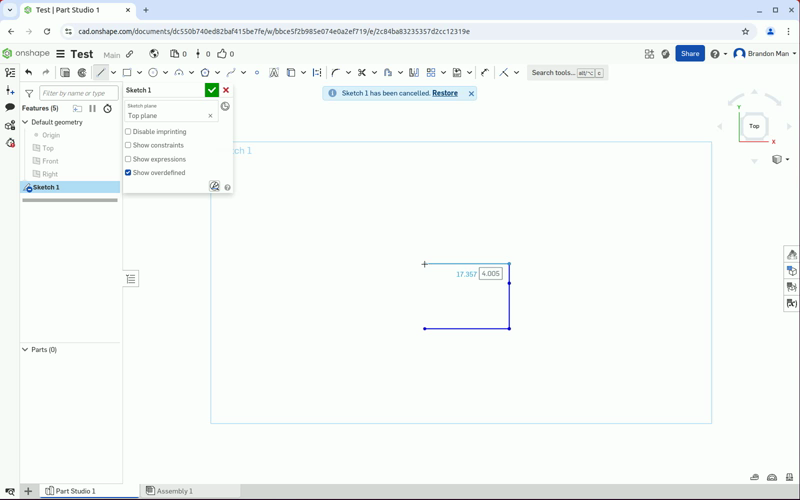
key_up(shift)
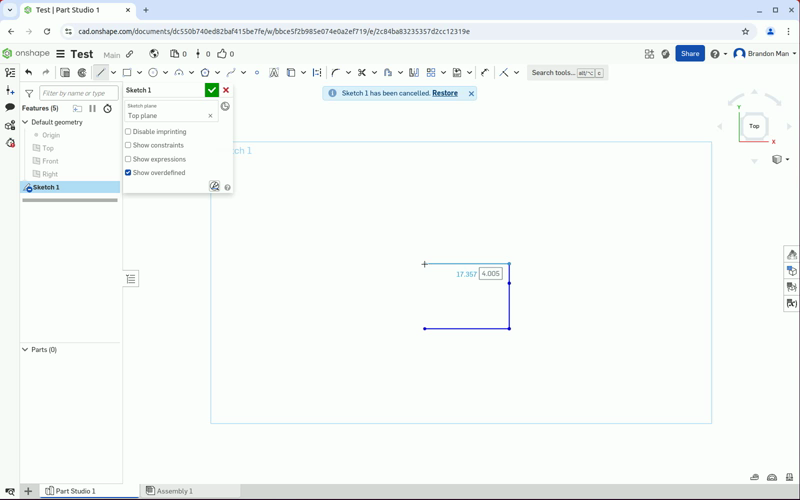
key_down(shift)
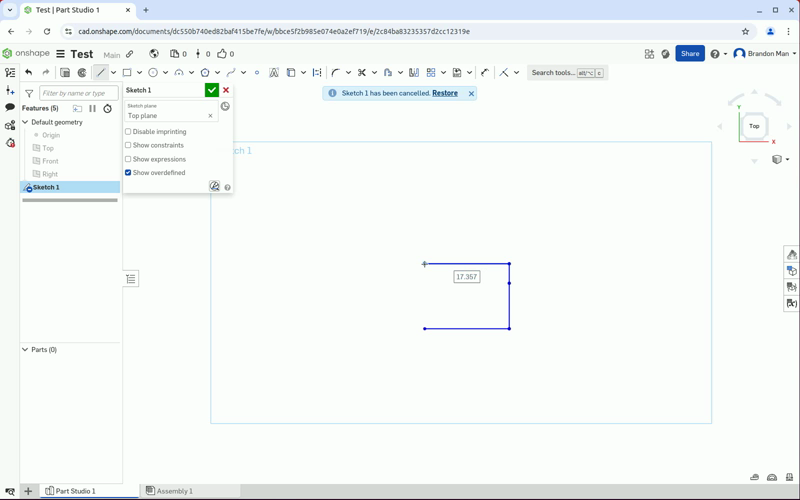
mouse_move(424, 328)
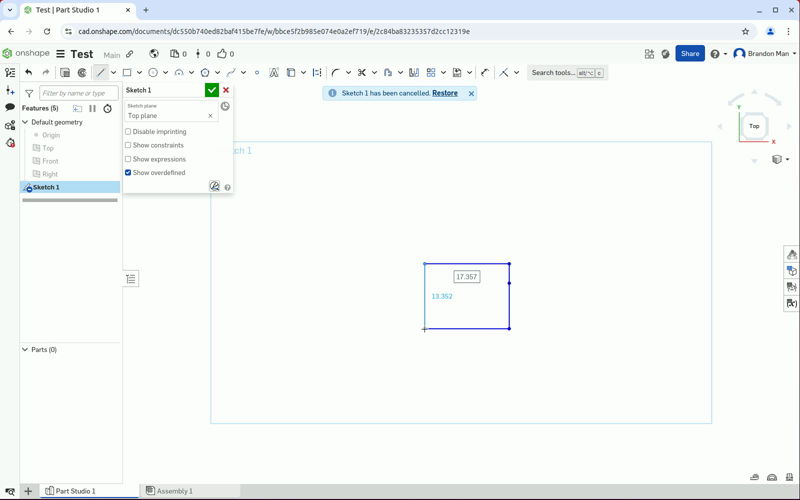
key_up(shift)
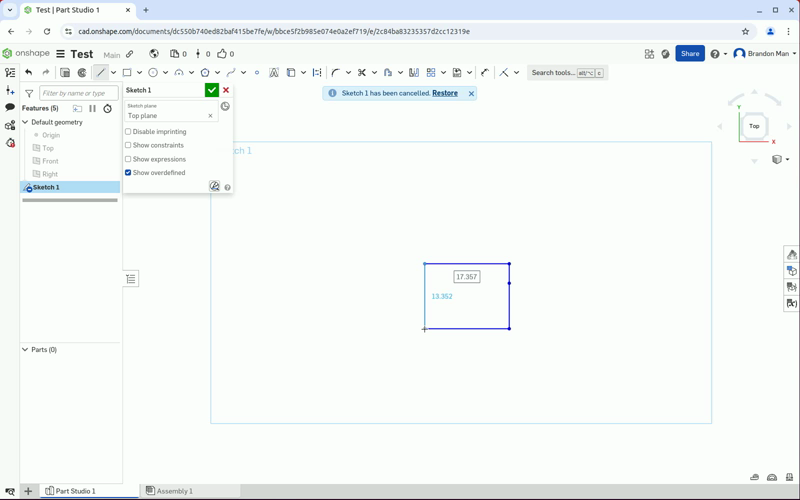
click(424, 328)
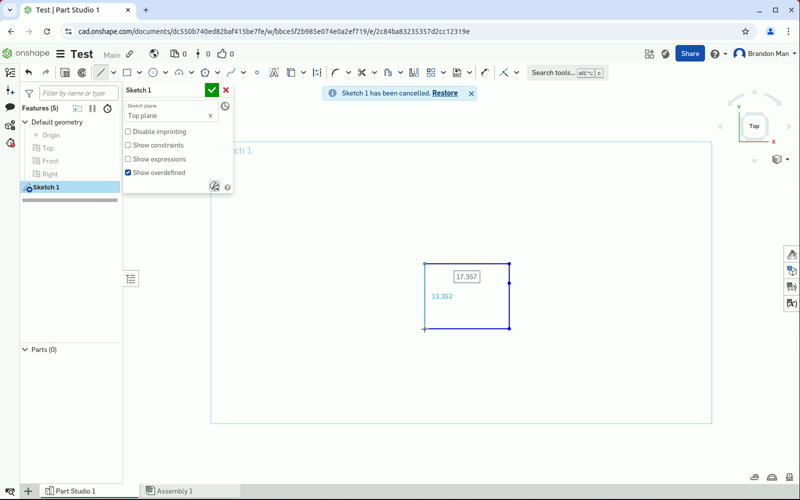
key(esc)
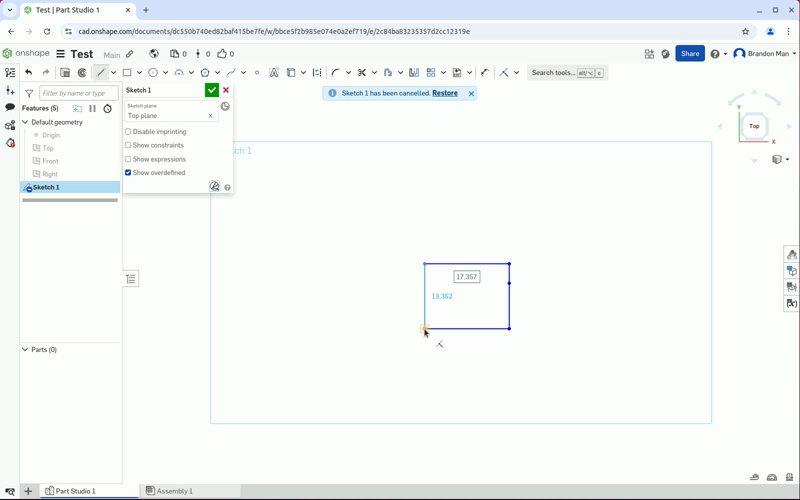
key(l)
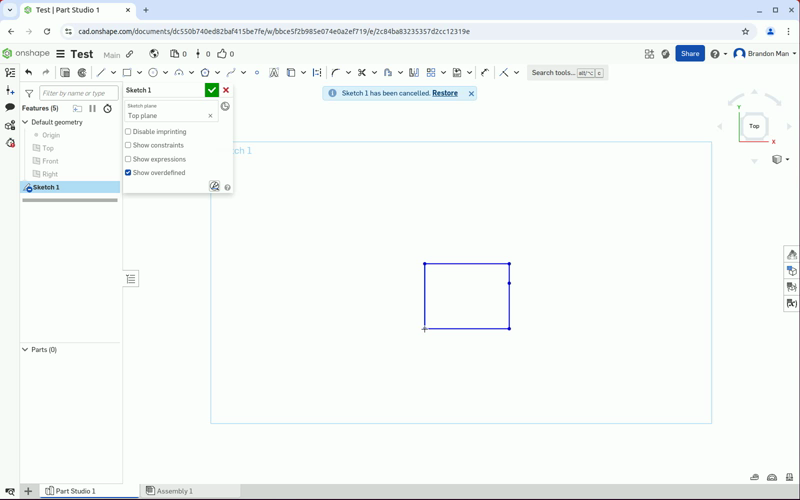
key_down(shift)
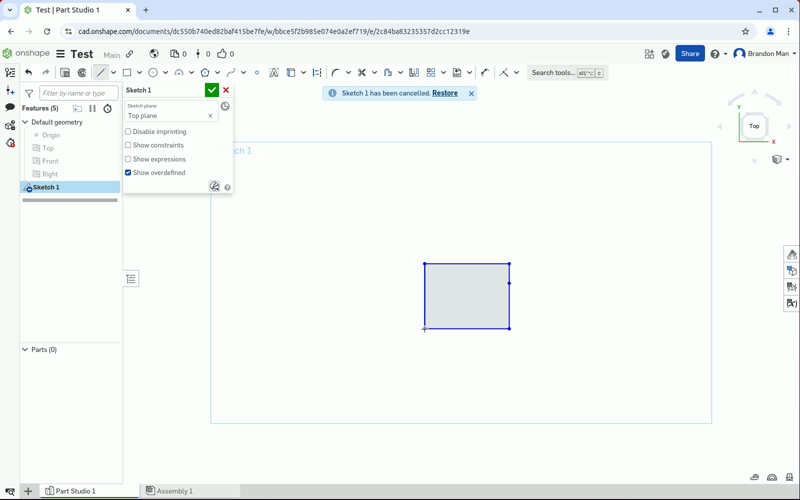
mouse_move(474, 270)
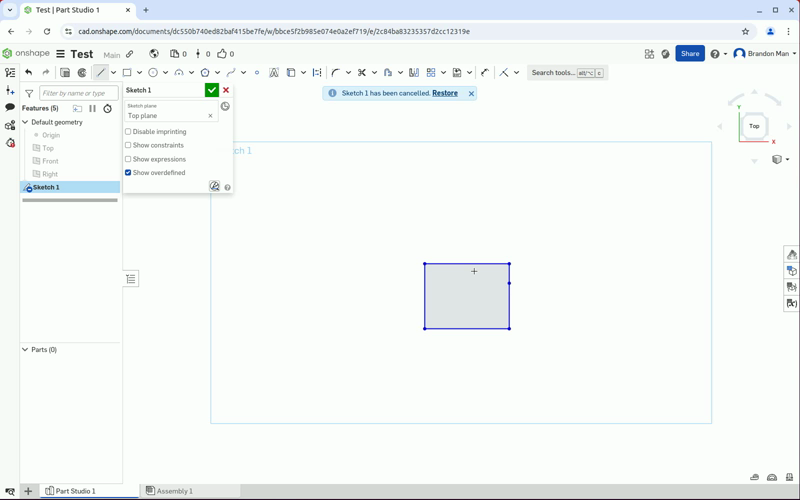
click(474, 270)
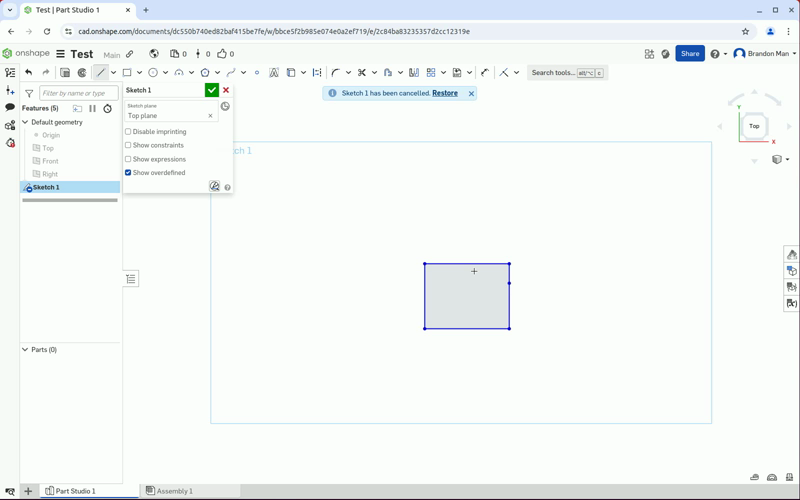
key_up(shift)
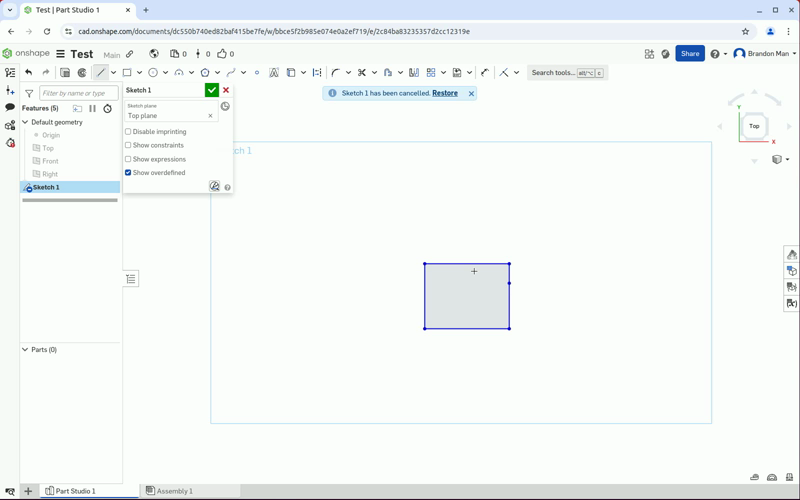
key_down(shift)
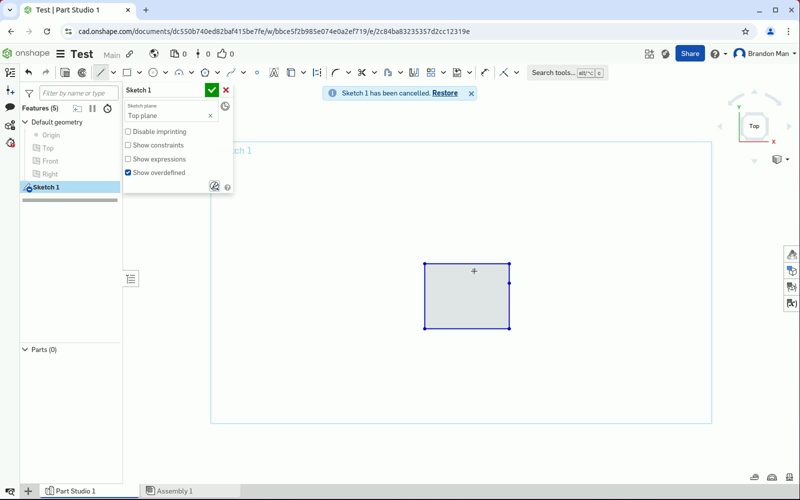
mouse_move(504, 270)
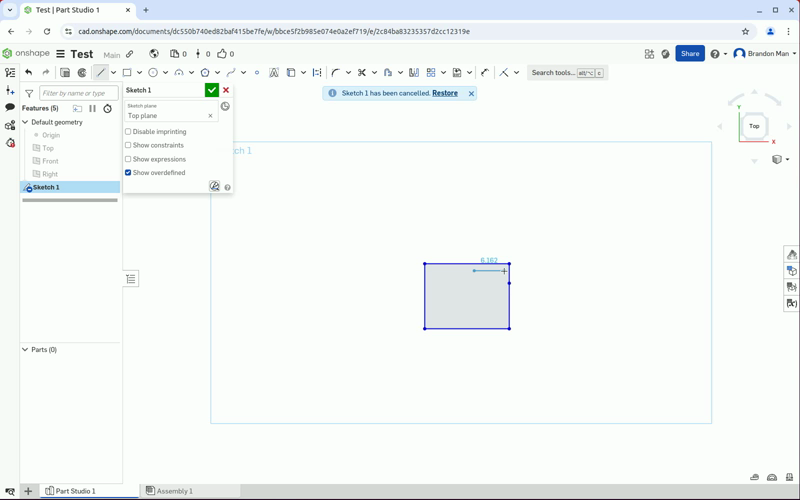
mouse_move(476, 270)
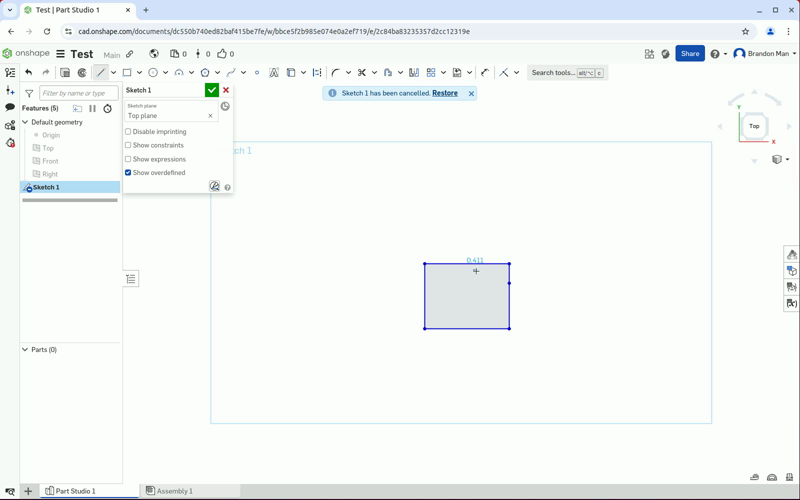
scroll(6)
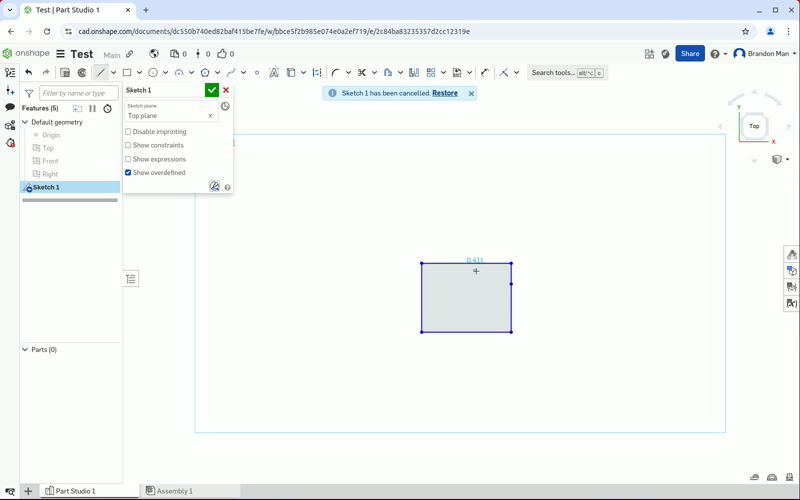
scroll(6)
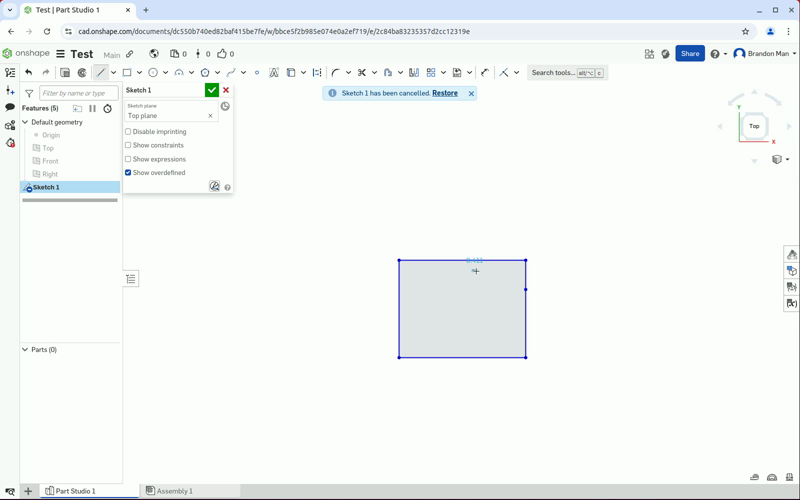
scroll(6)
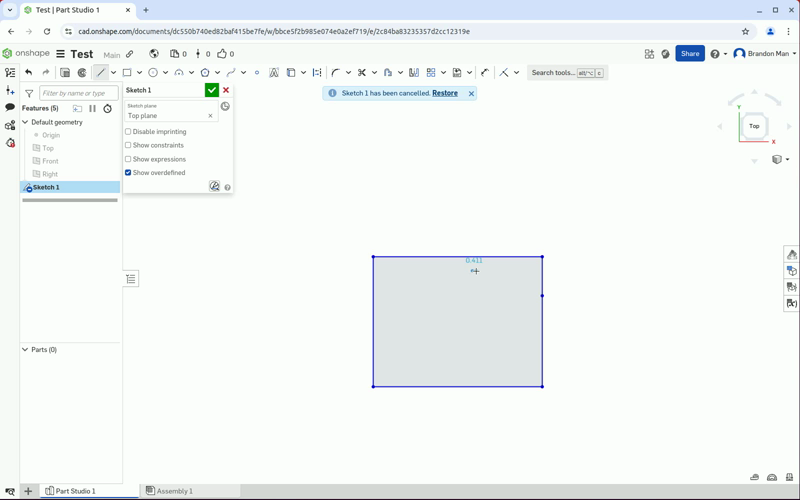
scroll(6)
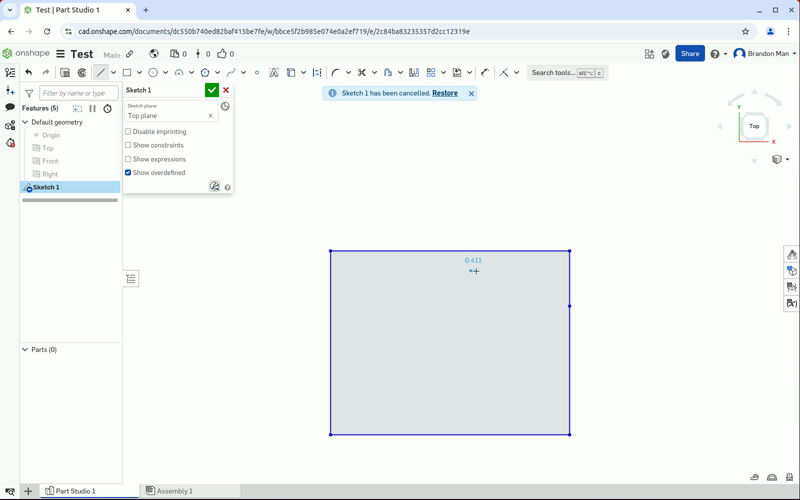
scroll(6)
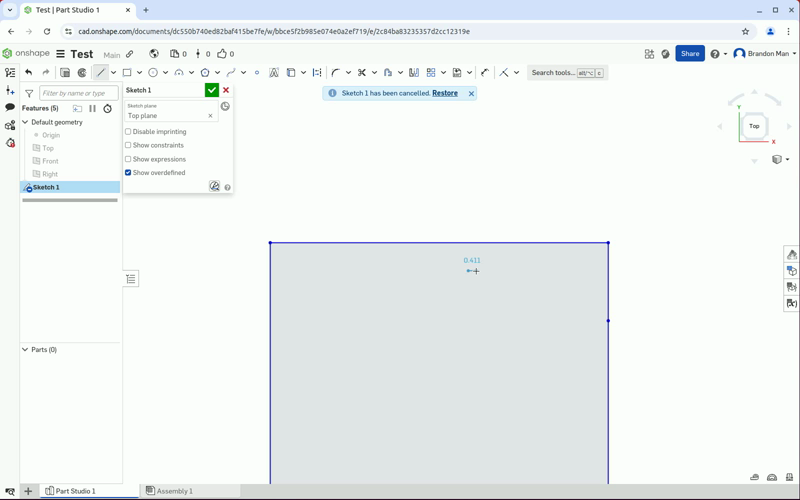
scroll(6)
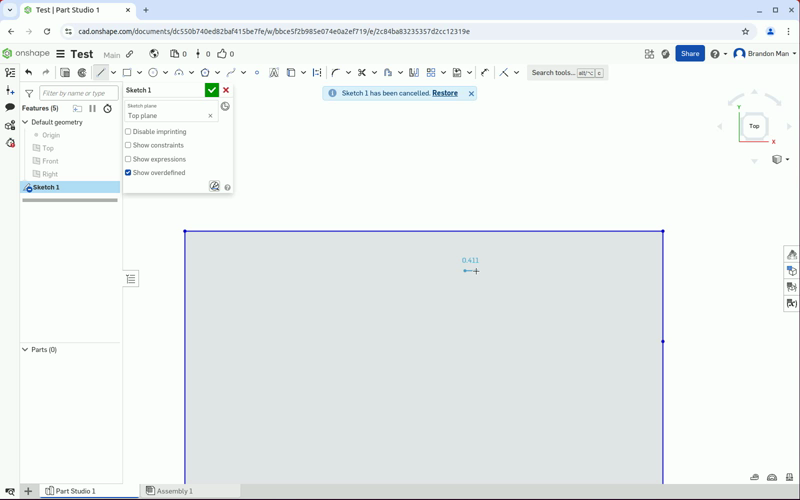
scroll(6)
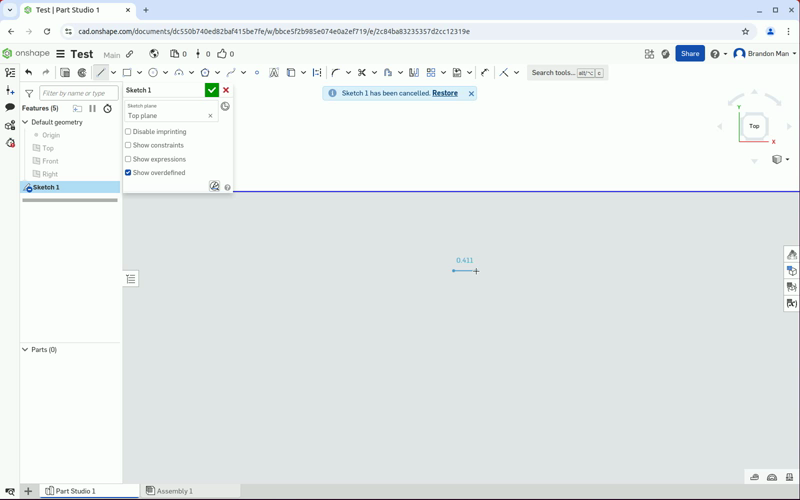
click(476, 270)
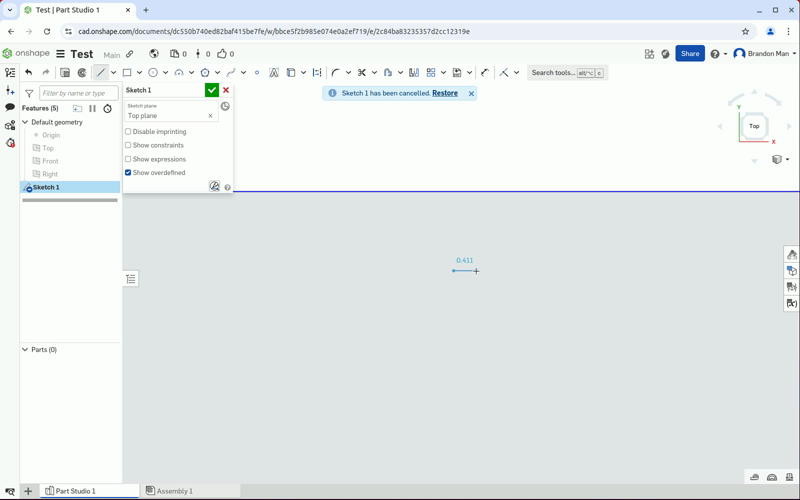
scroll(-6)
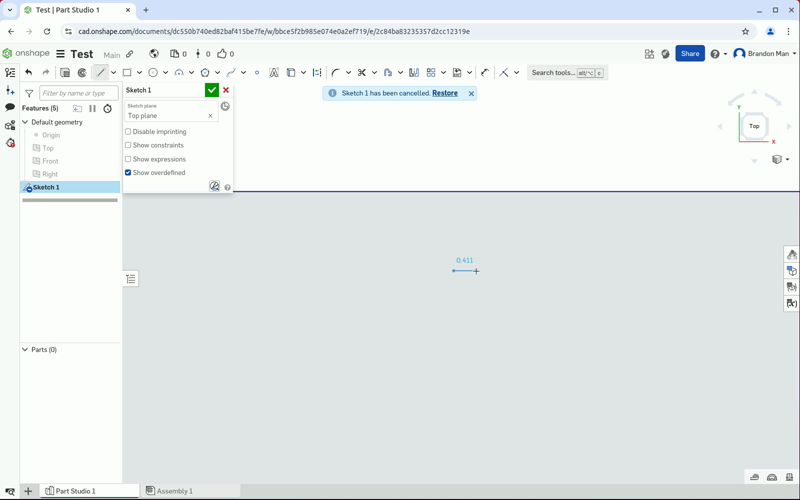
scroll(-6)
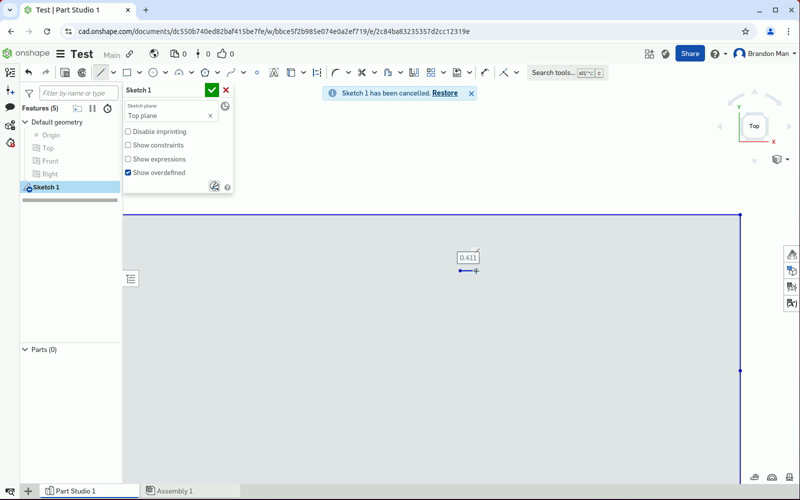
scroll(-6)
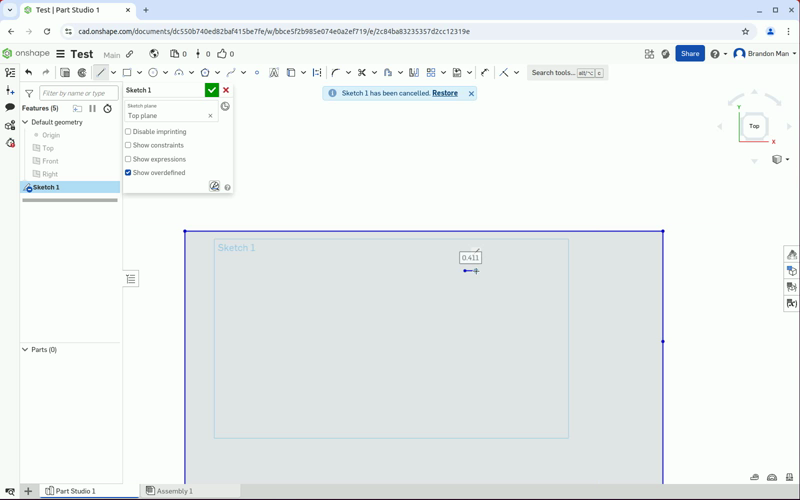
scroll(-6)
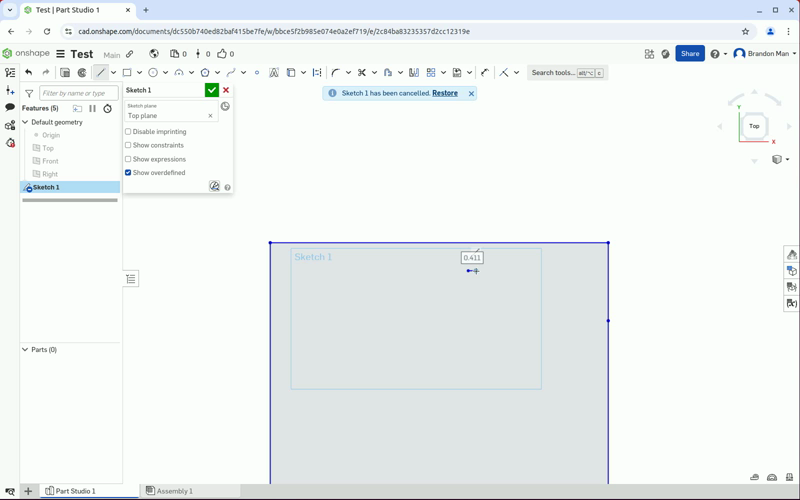
scroll(-6)
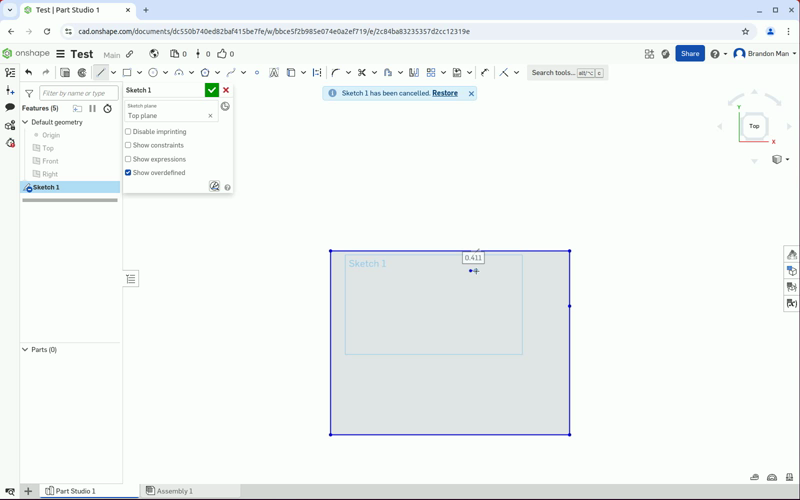
scroll(-6)
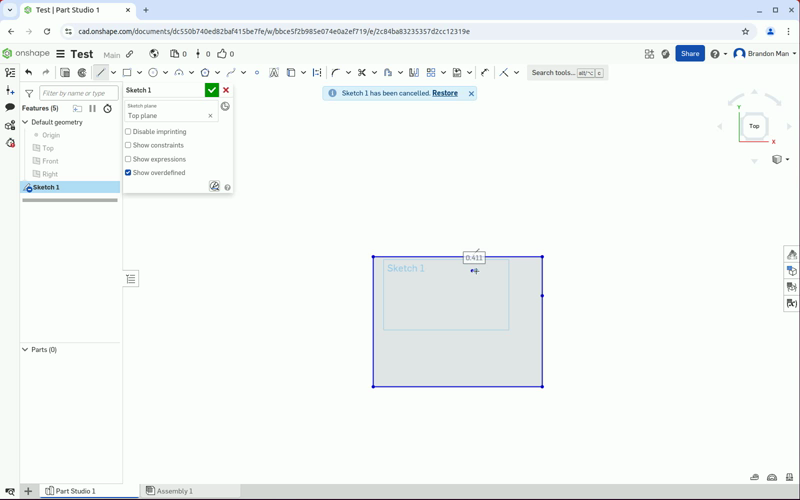
scroll(-6)
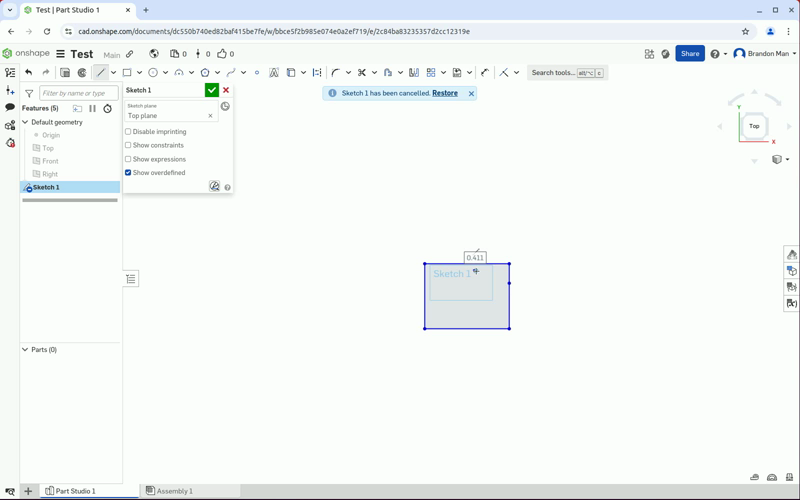
key_up(shift)
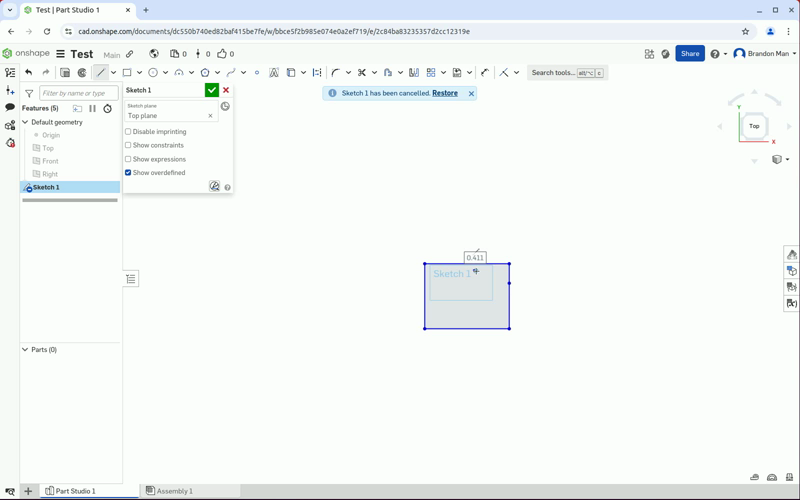
key_down(shift)
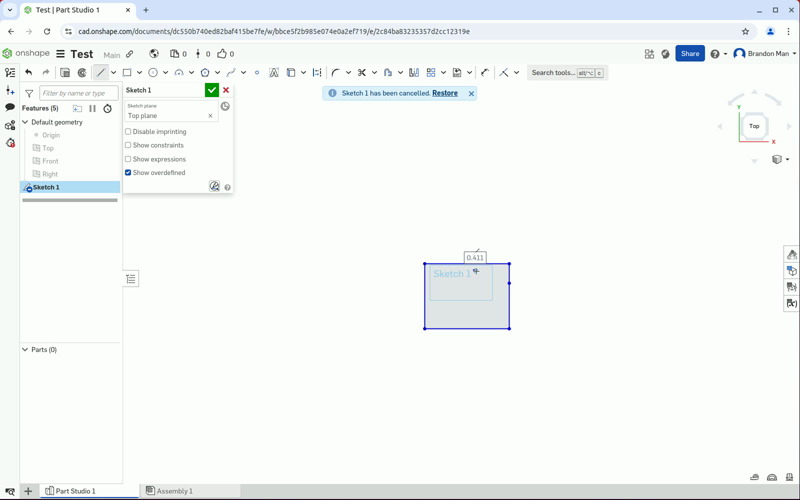
mouse_move(506, 270)
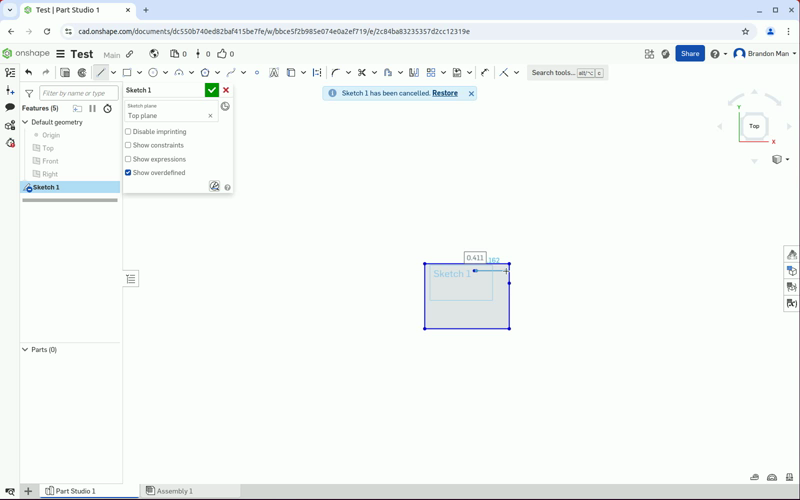
mouse_move(476, 265)
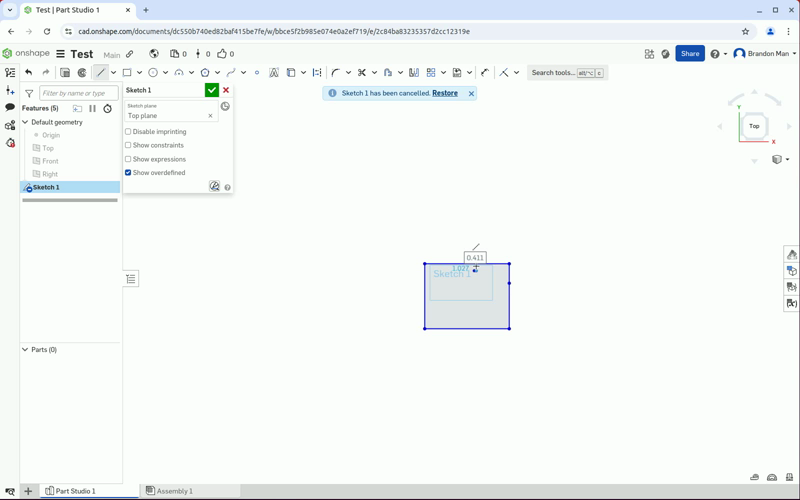
scroll(6)
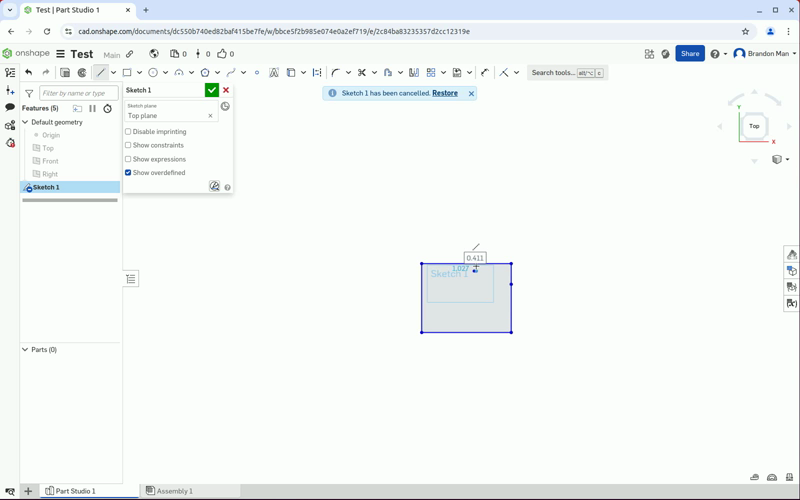
scroll(6)
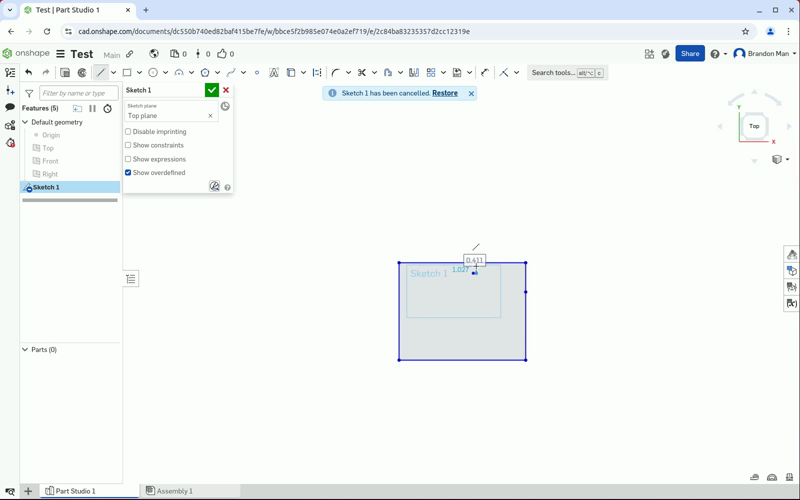
scroll(6)
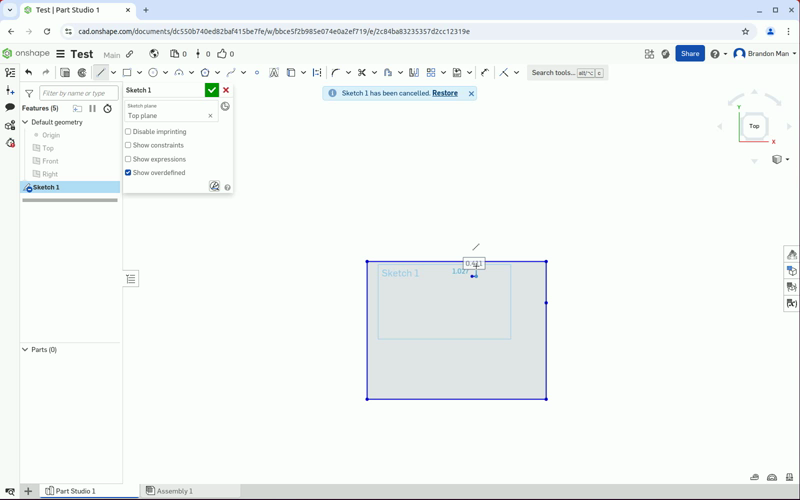
scroll(6)
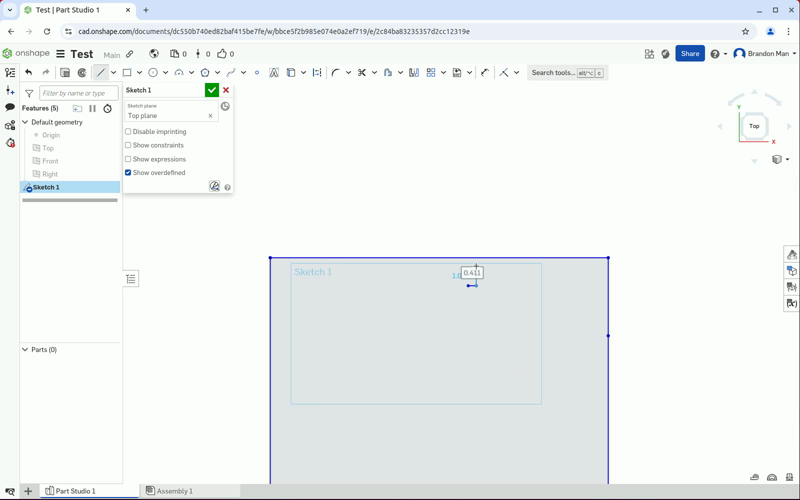
scroll(6)
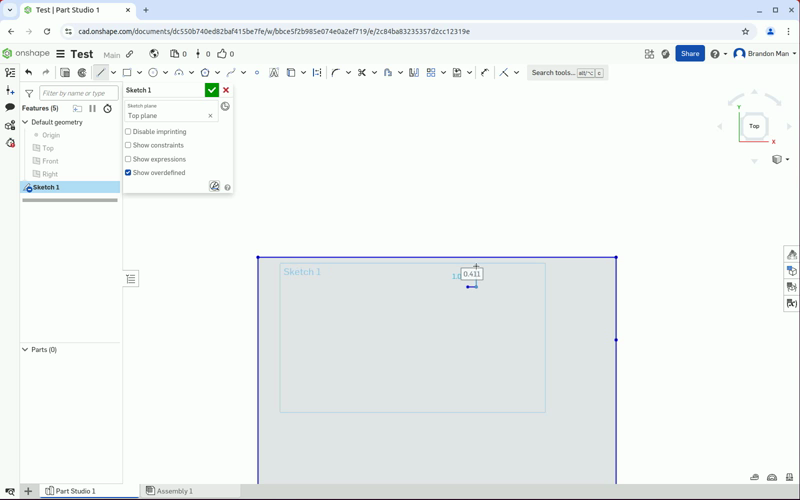
scroll(6)
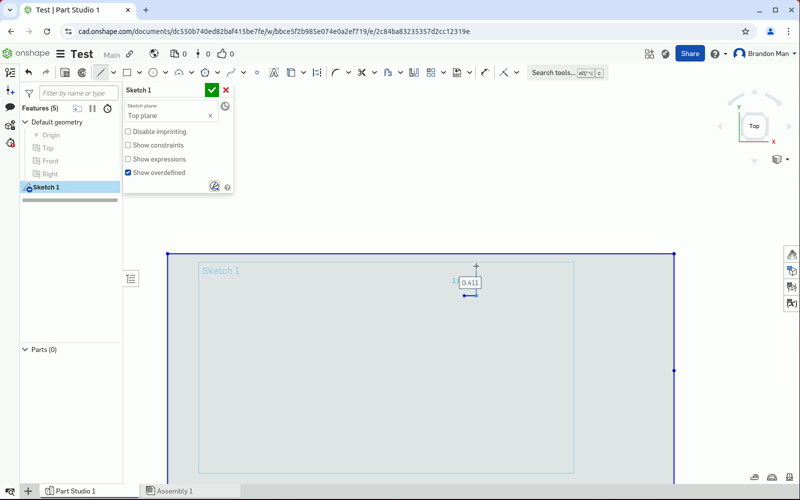
scroll(6)
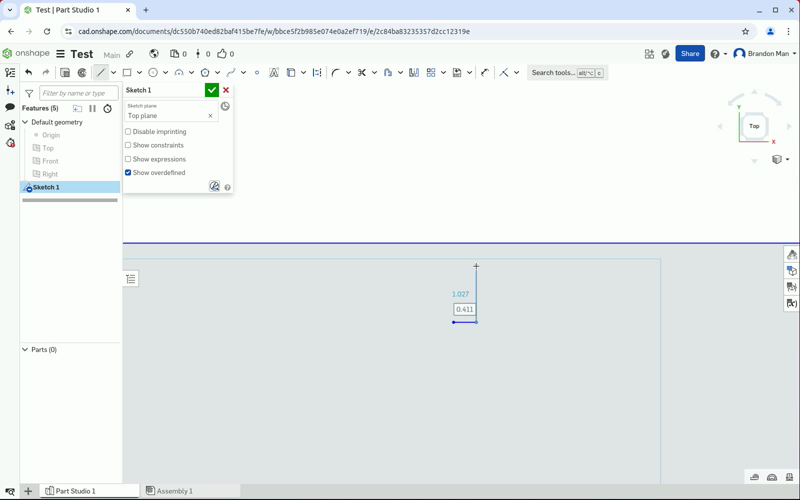
click(476, 265)
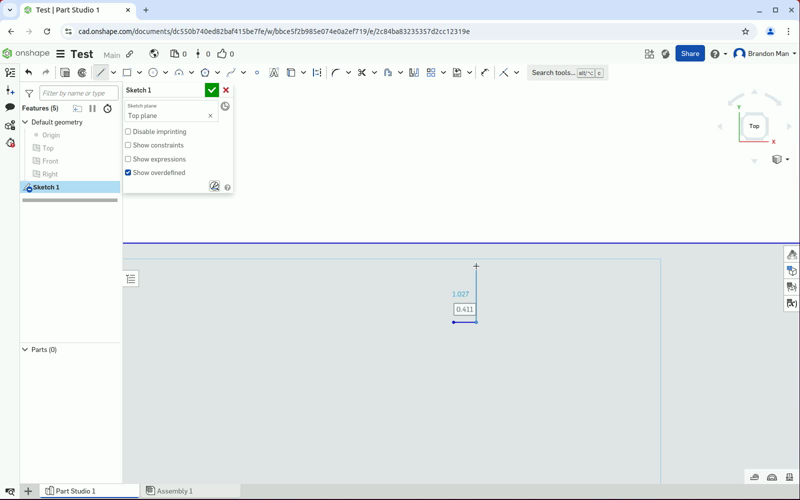
scroll(-6)
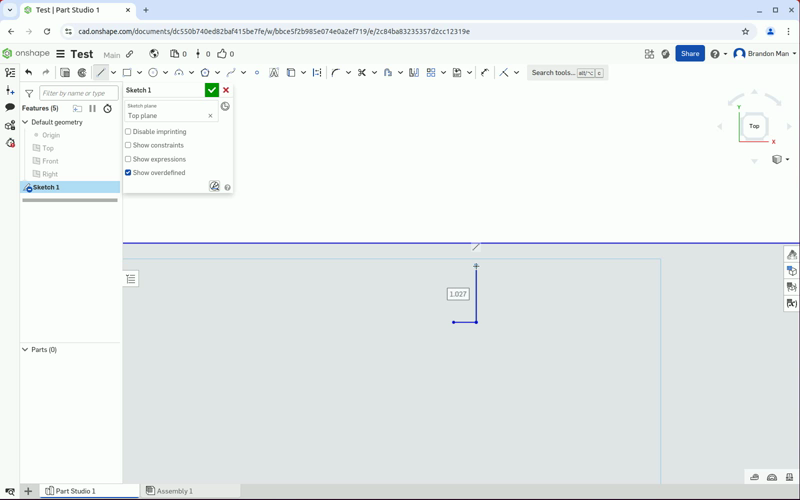
scroll(-6)
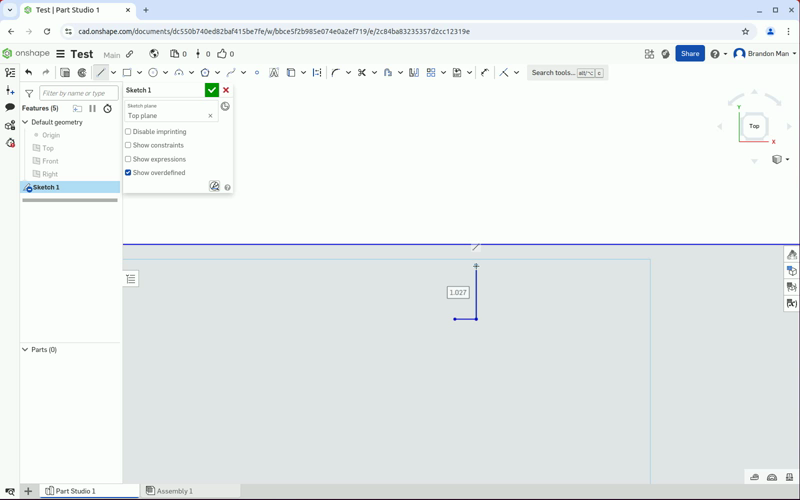
scroll(-6)
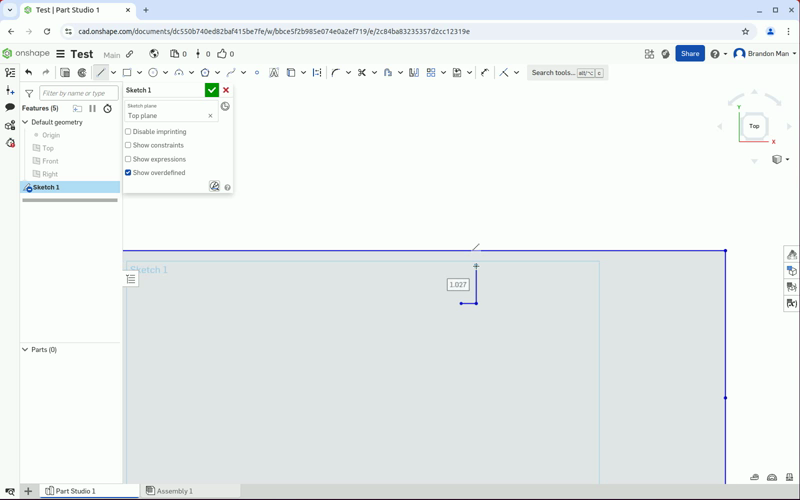
scroll(-6)
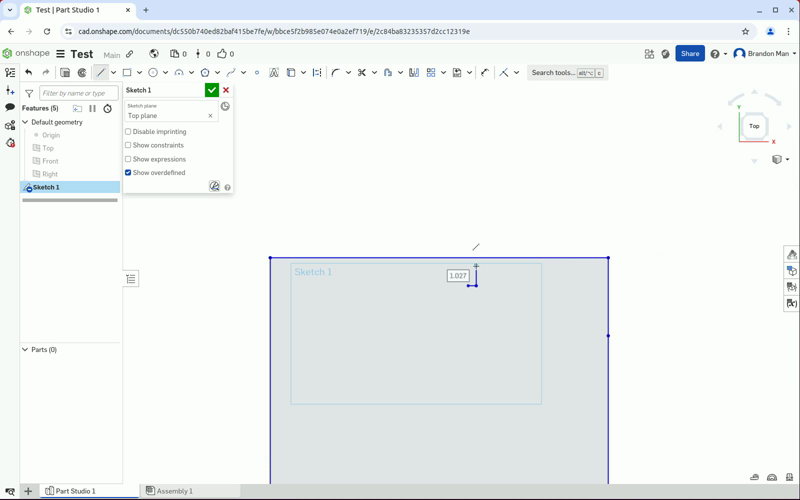
scroll(-6)
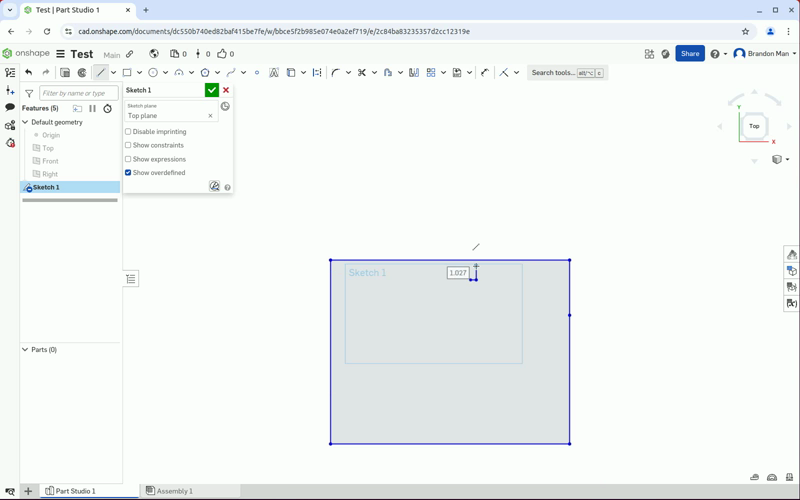
scroll(-6)
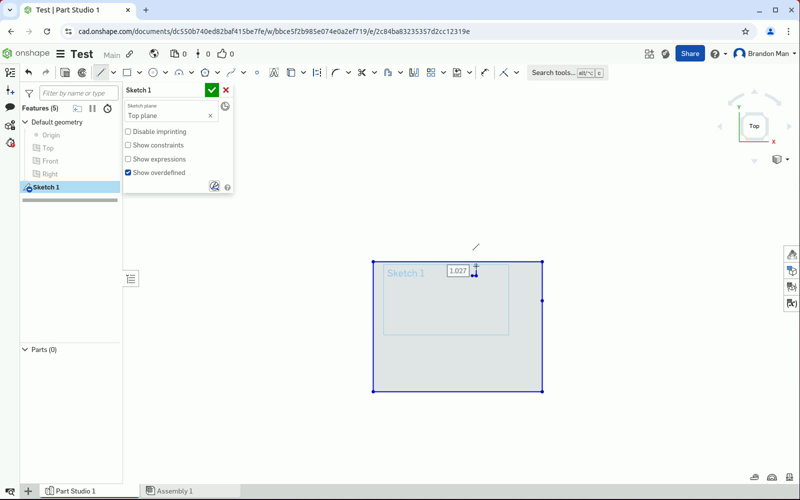
scroll(-6)
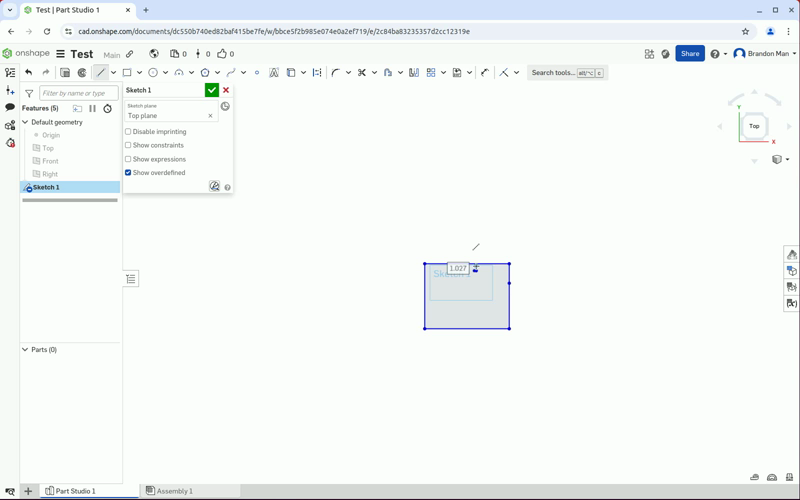
key_up(shift)
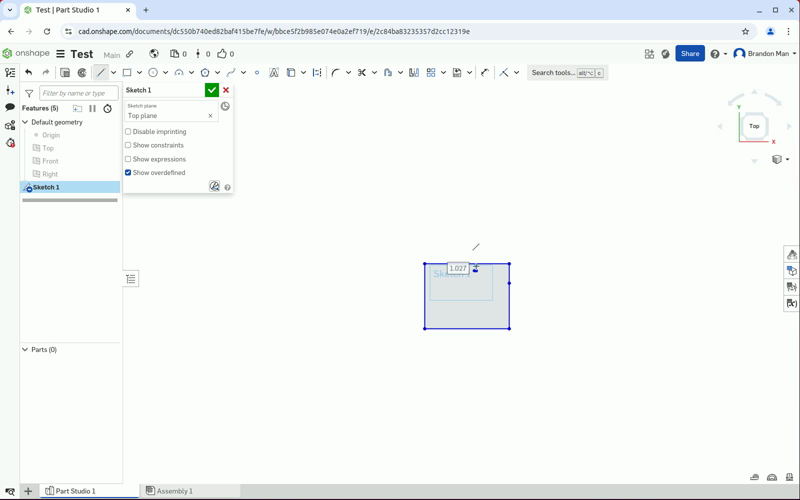
key_down(shift)
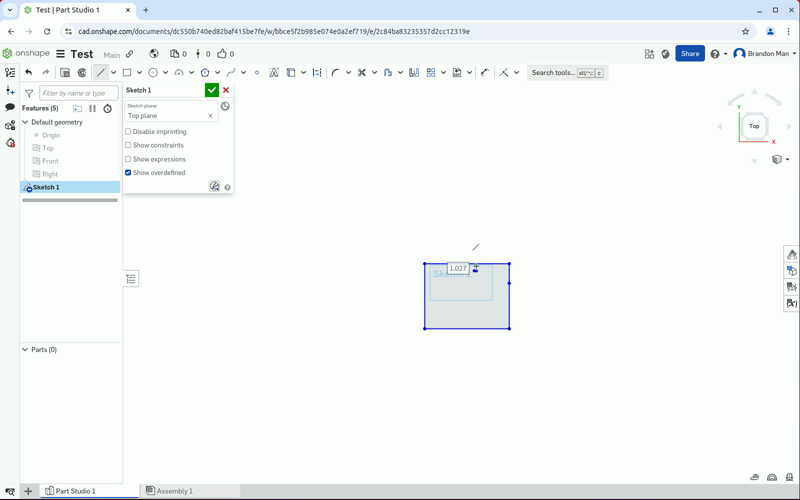
mouse_move(506, 265)
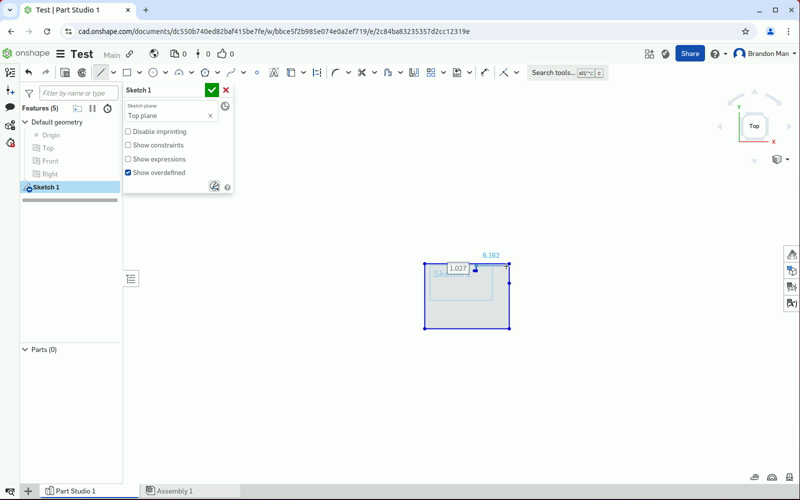
mouse_move(474, 265)
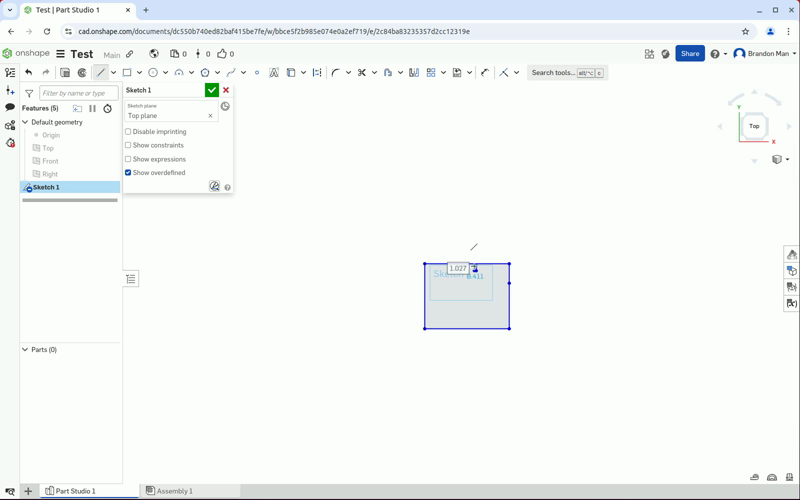
scroll(6)
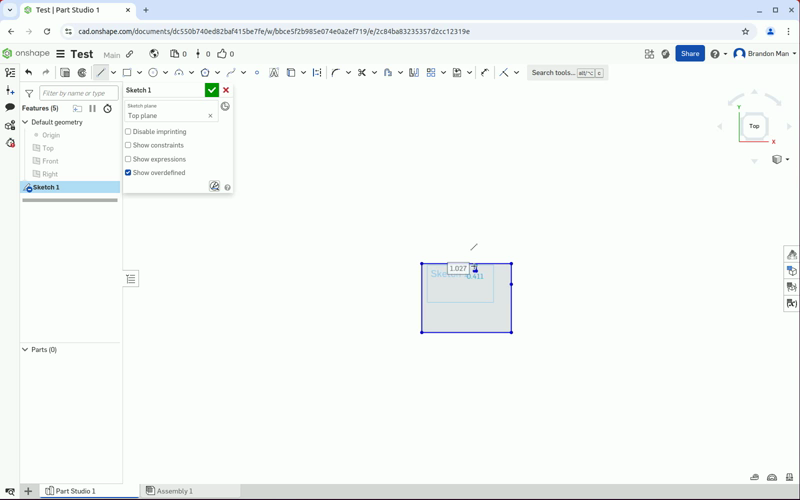
scroll(6)
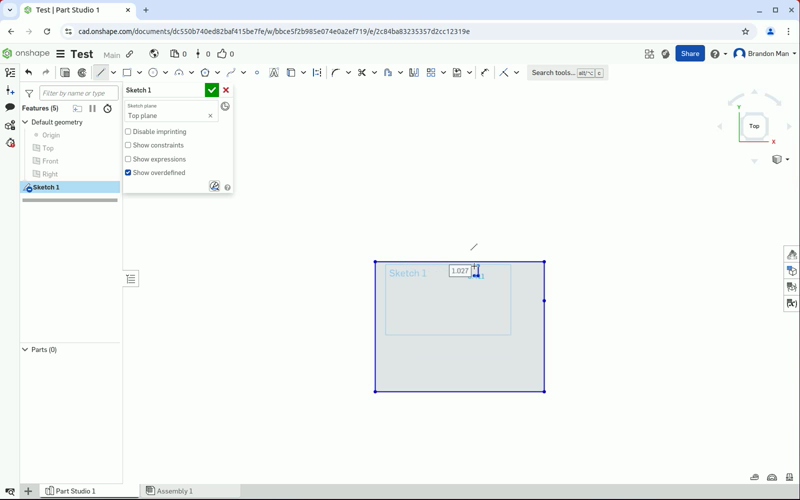
scroll(6)
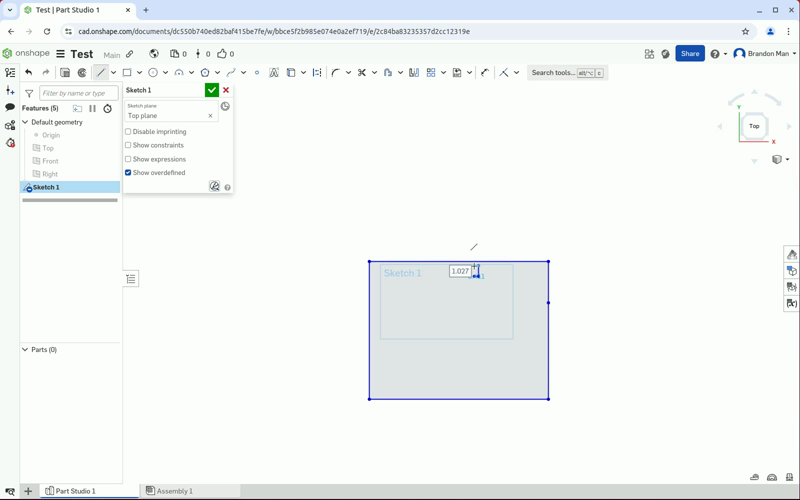
scroll(6)
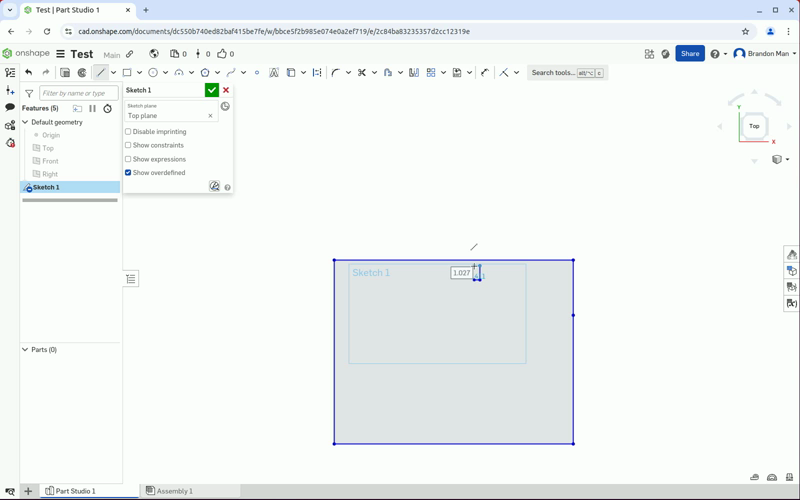
scroll(6)
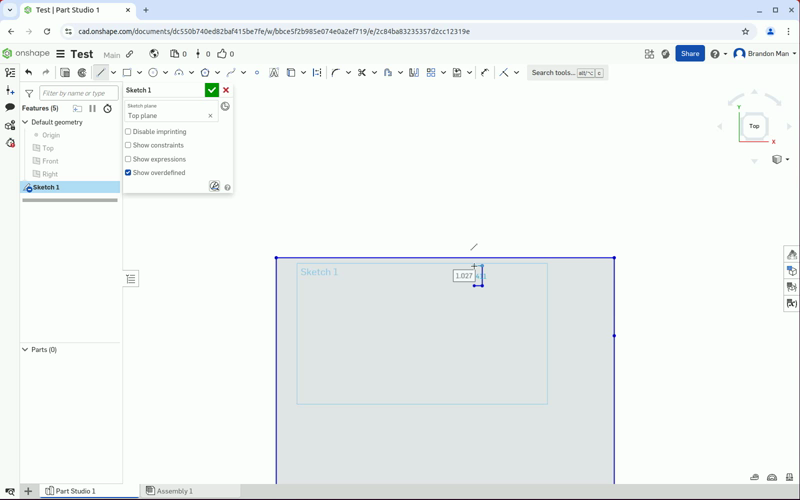
scroll(6)
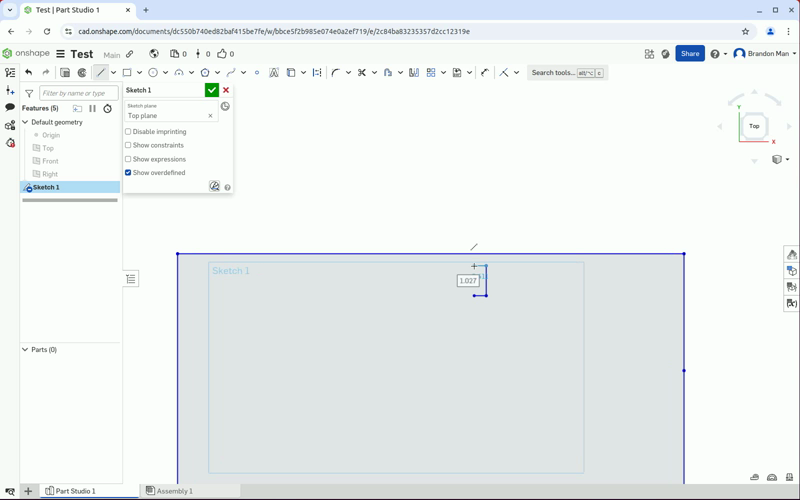
scroll(6)
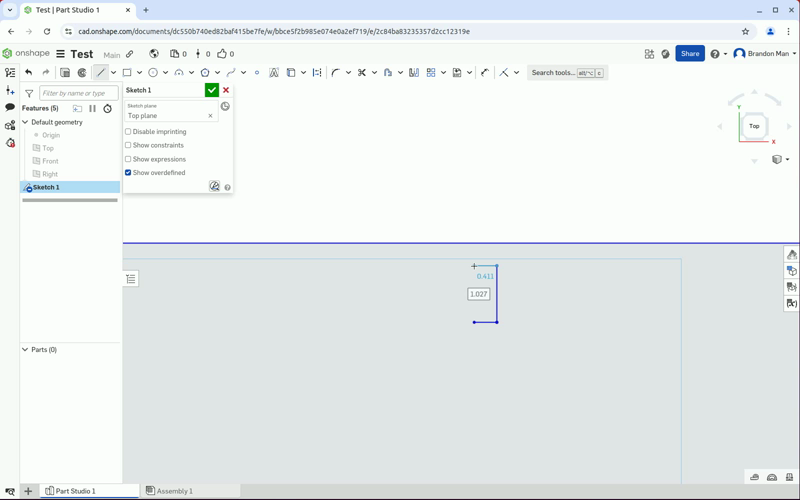
click(474, 265)
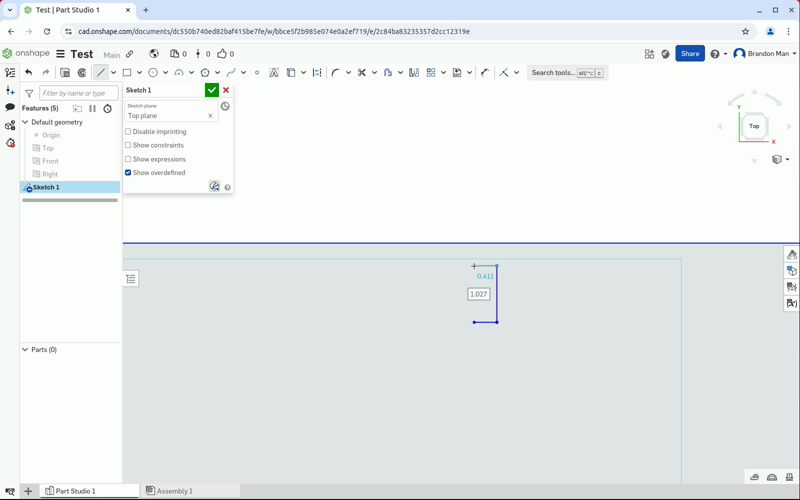
scroll(-6)
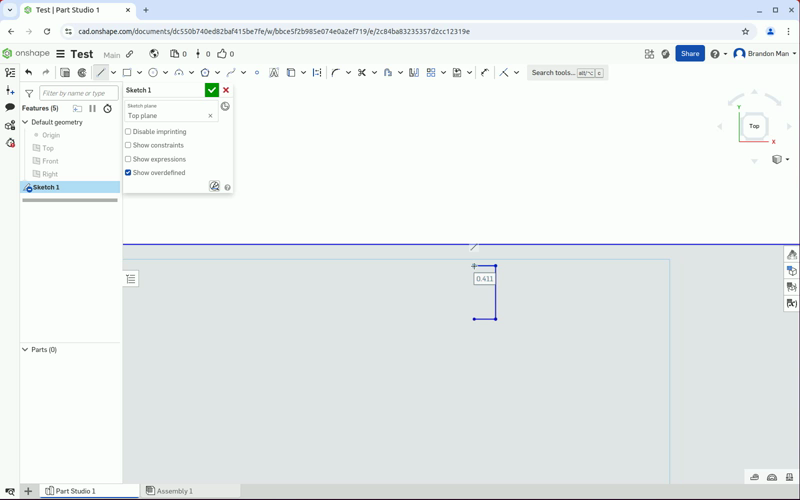
scroll(-6)
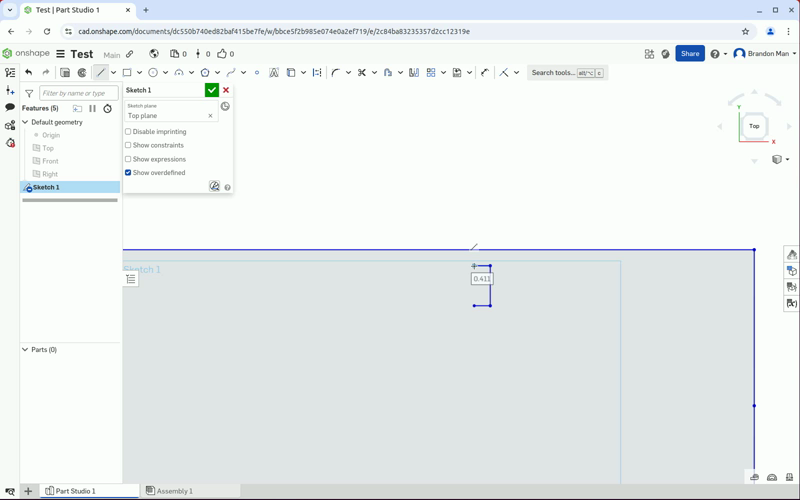
scroll(-6)
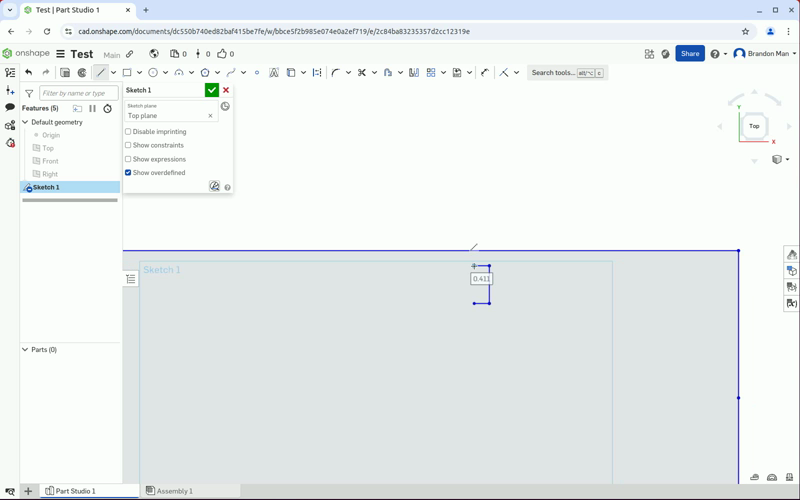
scroll(-6)
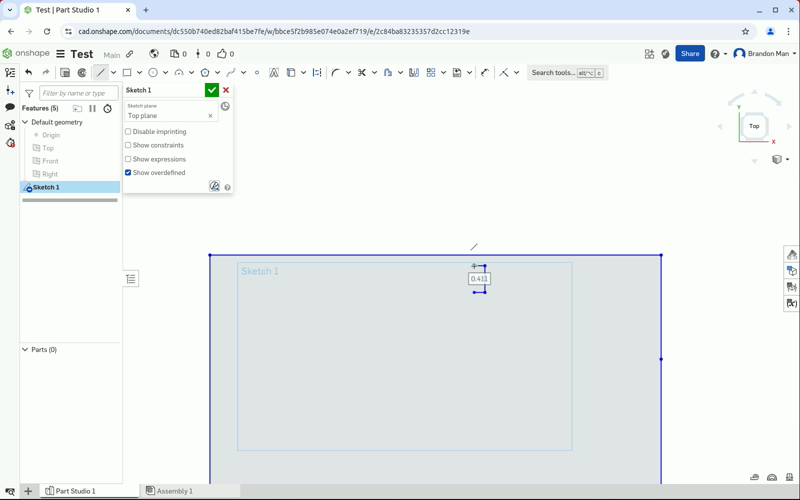
scroll(-6)
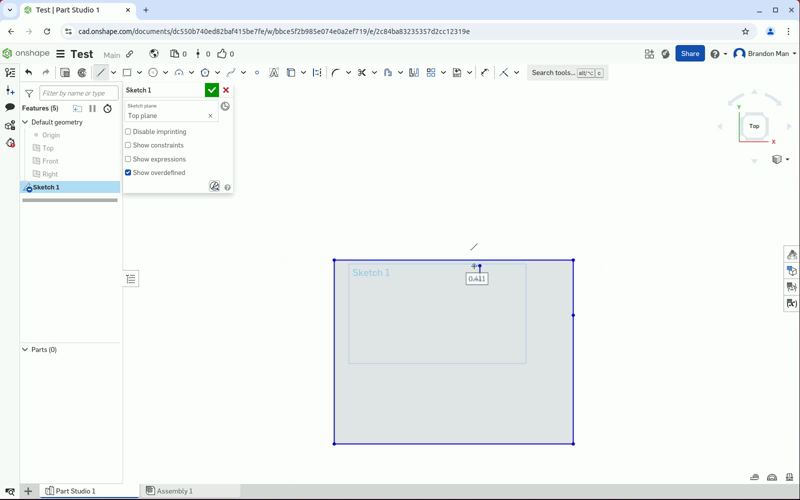
scroll(-6)
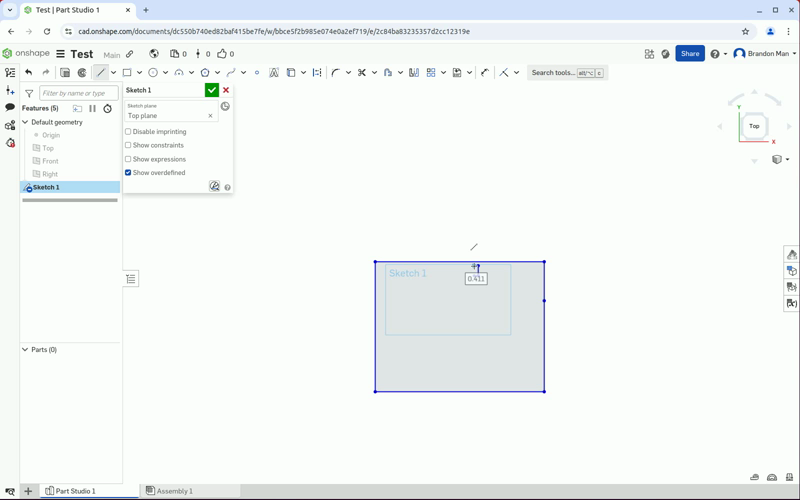
scroll(-6)
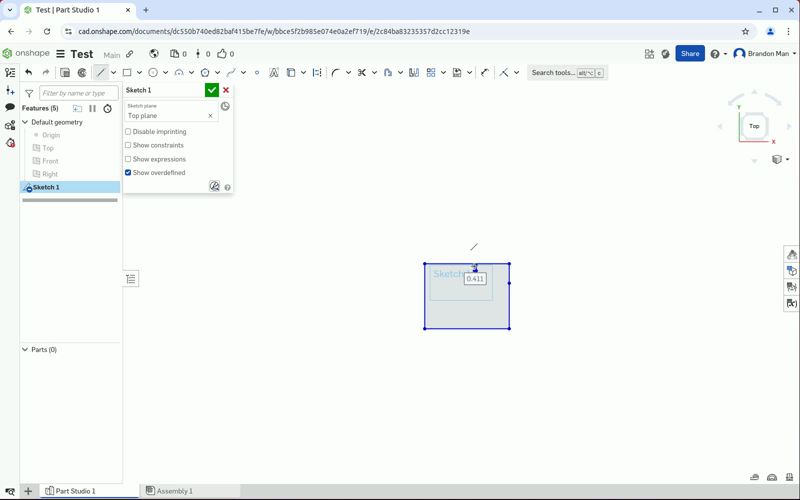
key_up(shift)
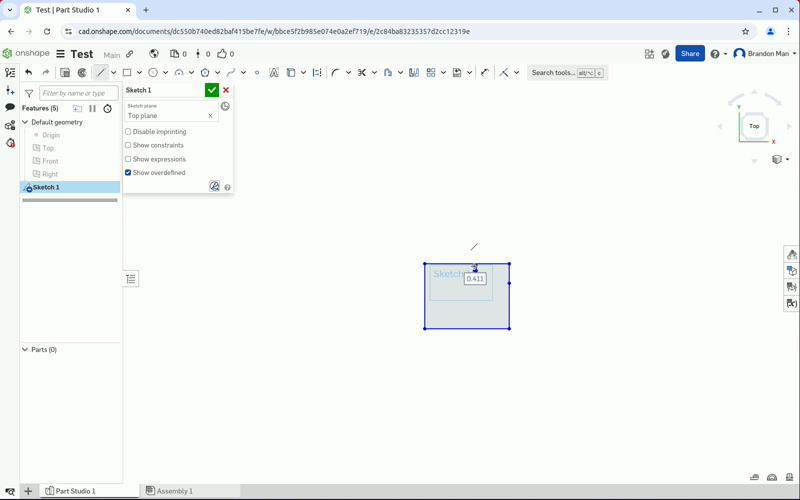
mouse_move(504, 265)
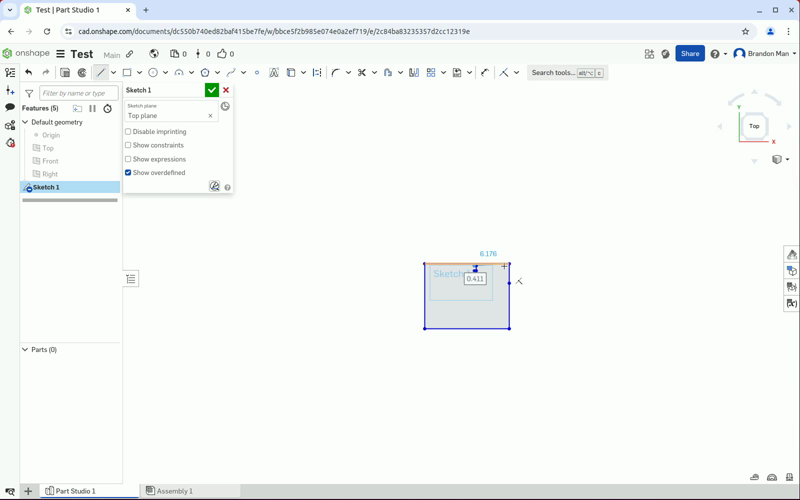
key_down(shift)
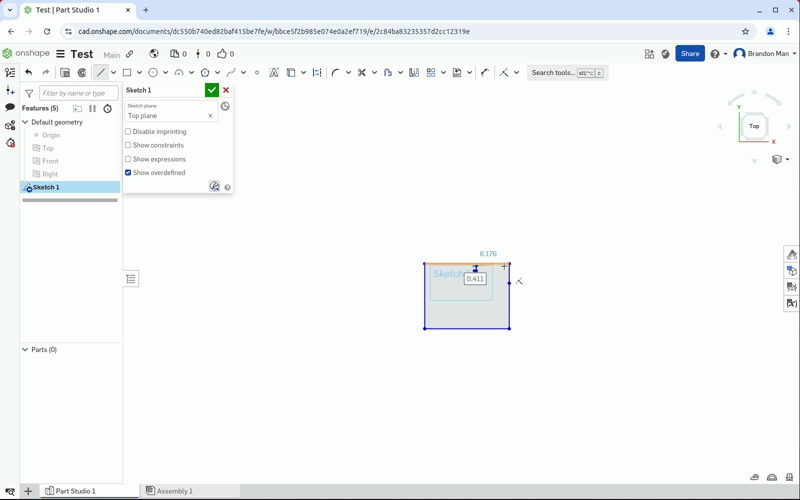
mouse_move(474, 270)
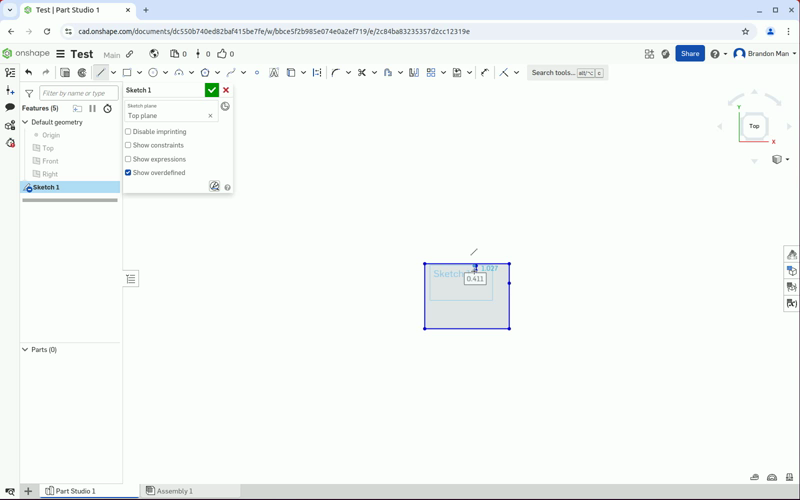
scroll(6)
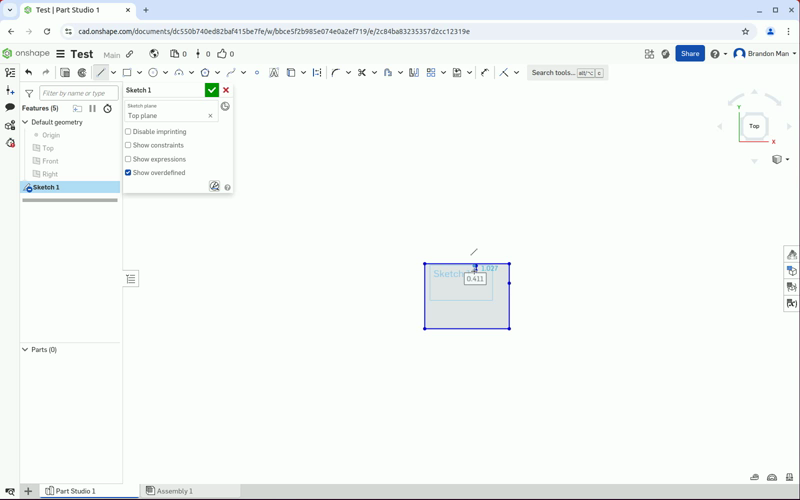
scroll(6)
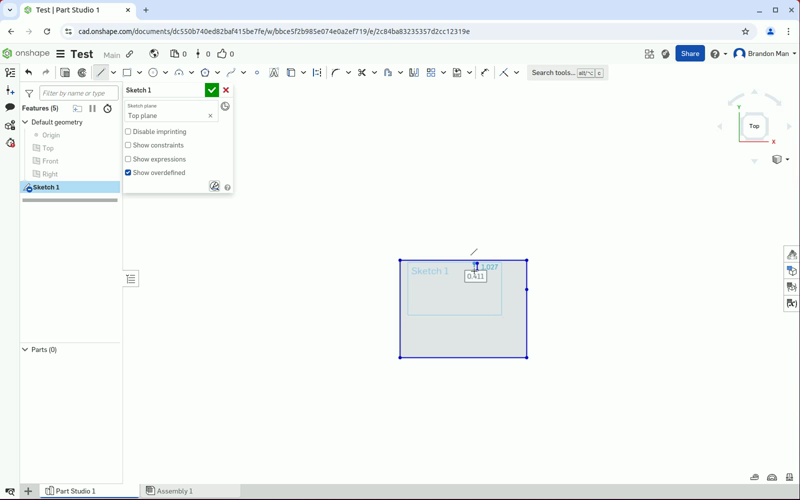
scroll(6)
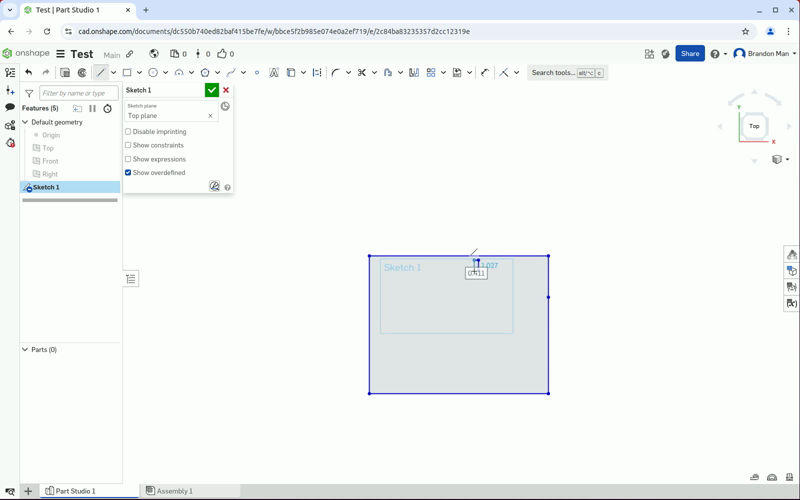
scroll(6)
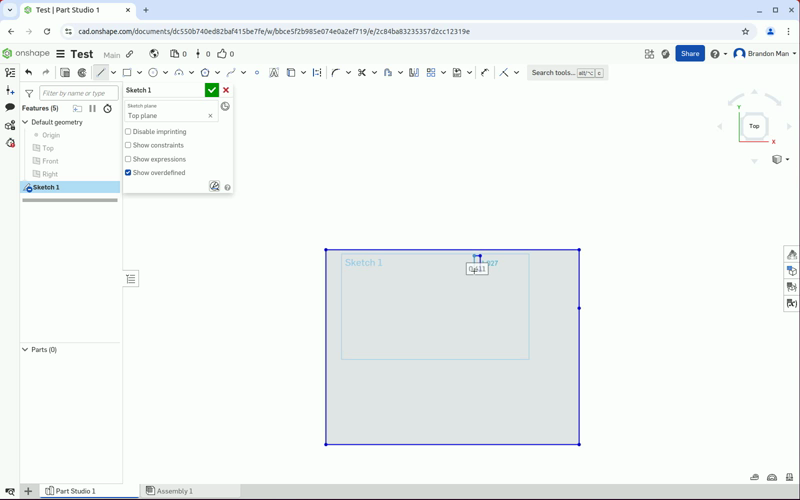
scroll(6)
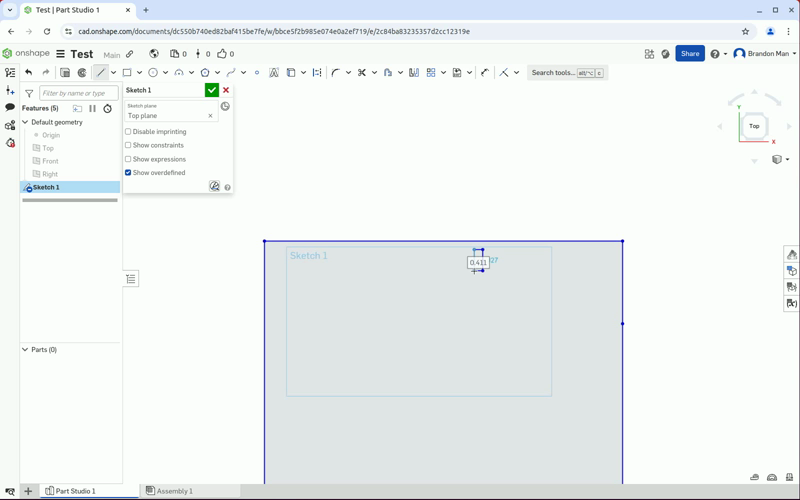
scroll(6)
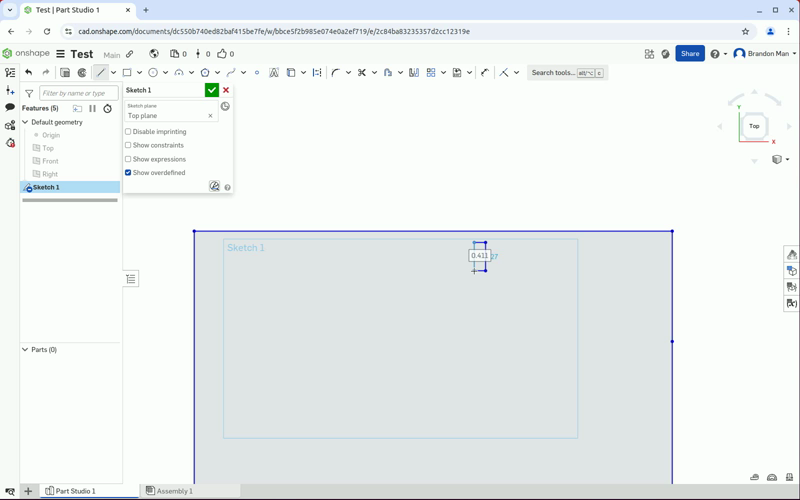
scroll(6)
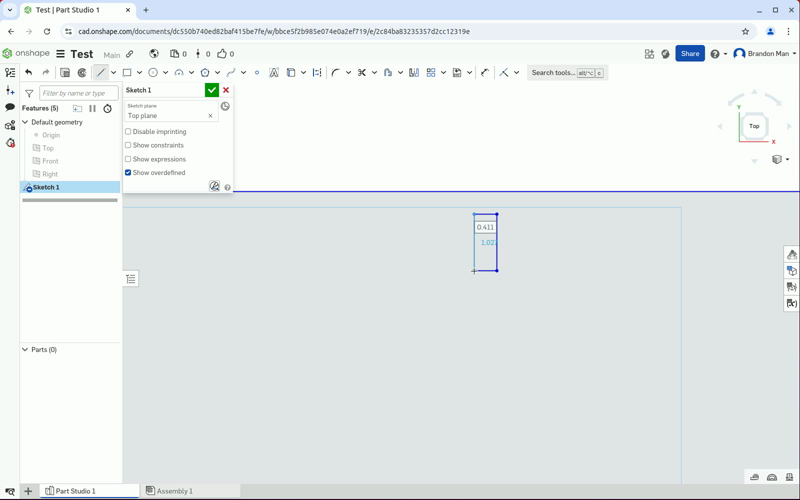
key_up(shift)
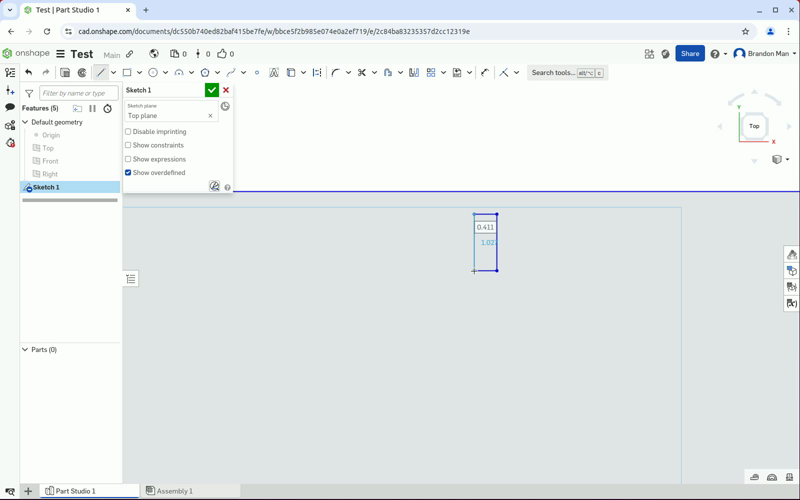
click(474, 270)
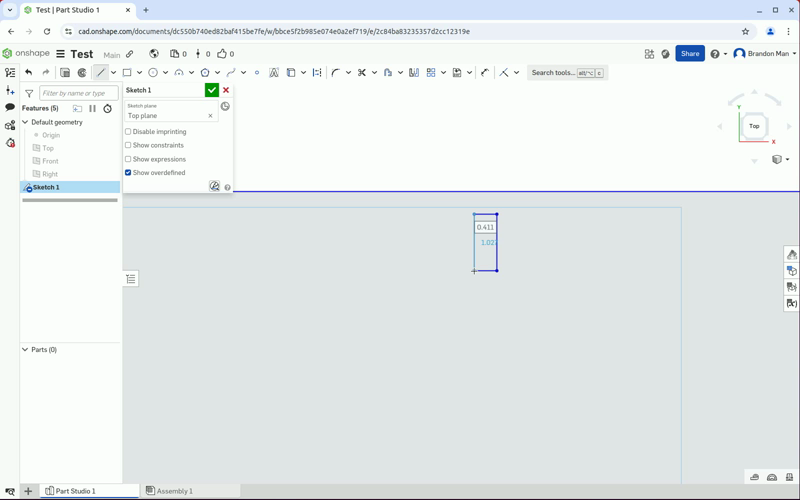
scroll(-6)
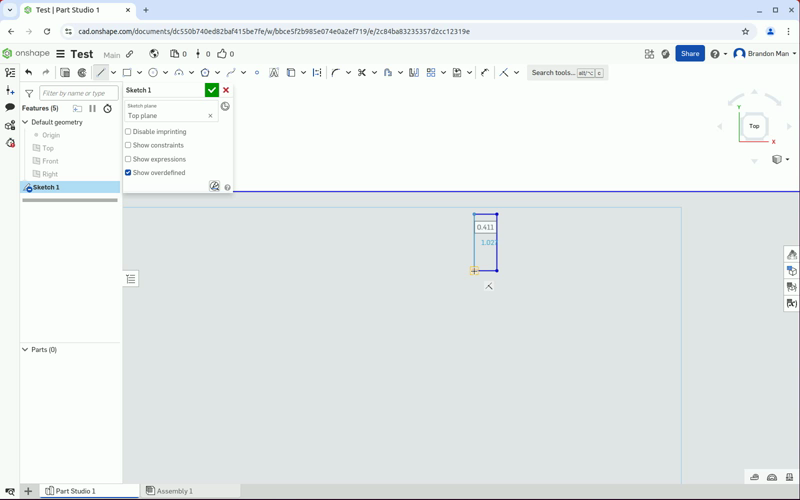
scroll(-6)
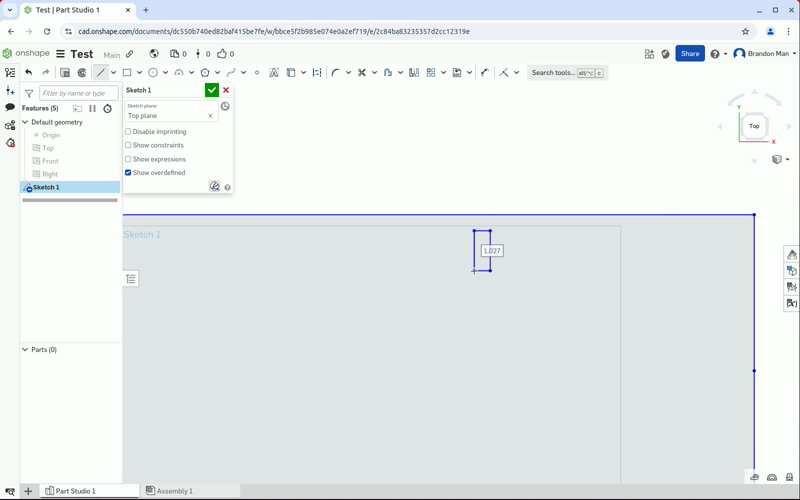
scroll(-6)
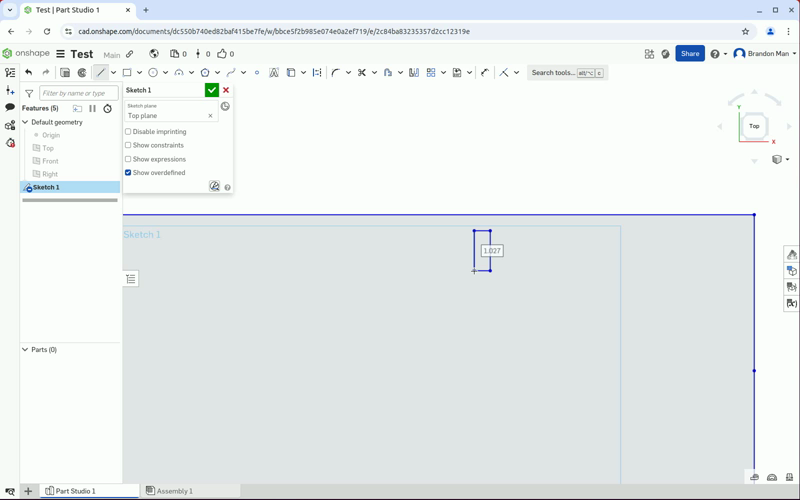
scroll(-6)
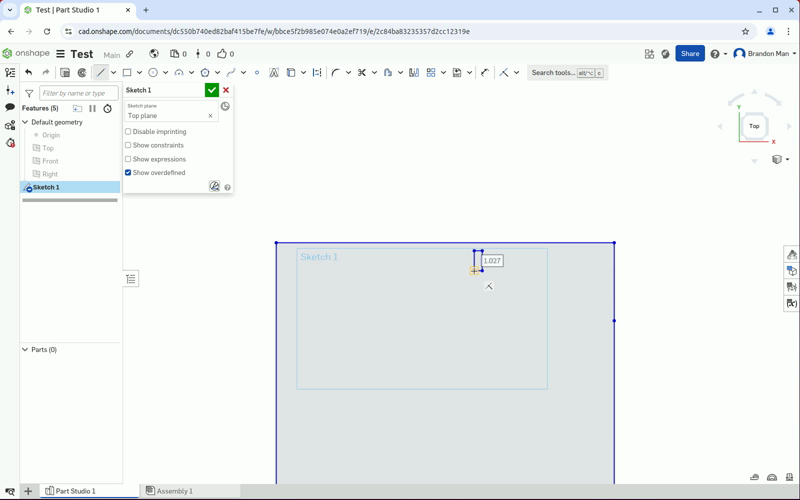
scroll(-6)
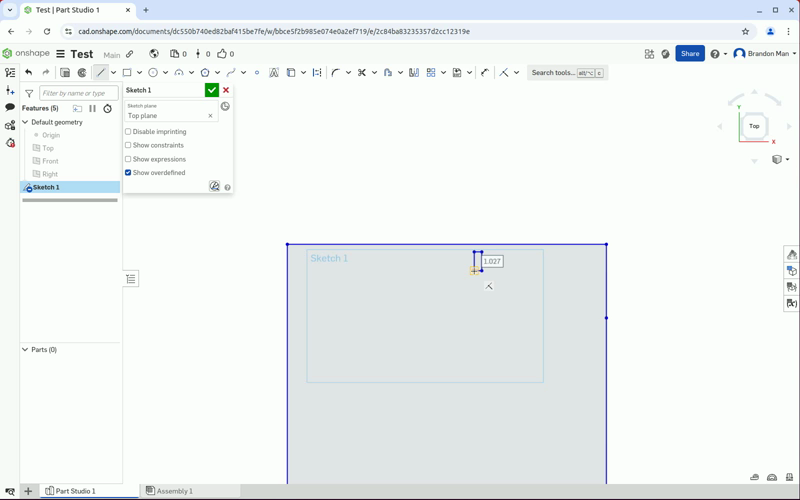
scroll(-6)
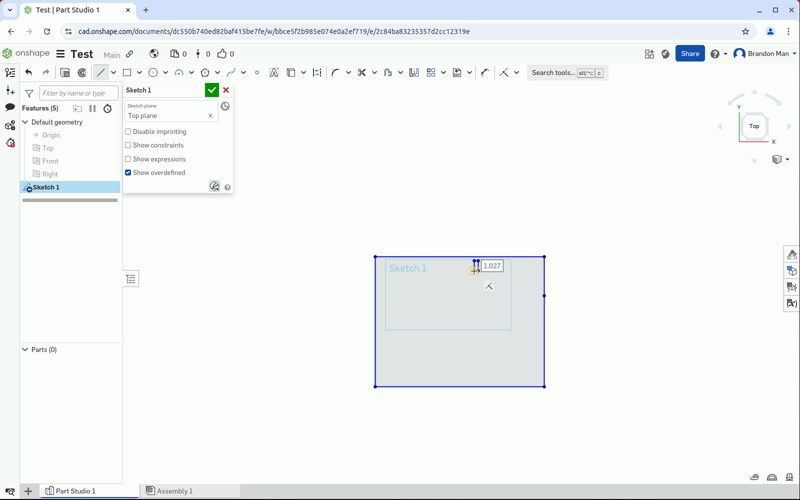
scroll(-6)
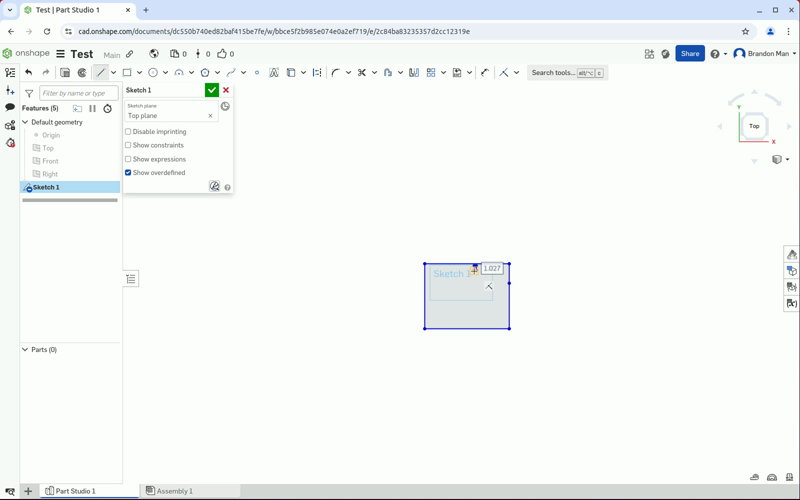
key(esc)
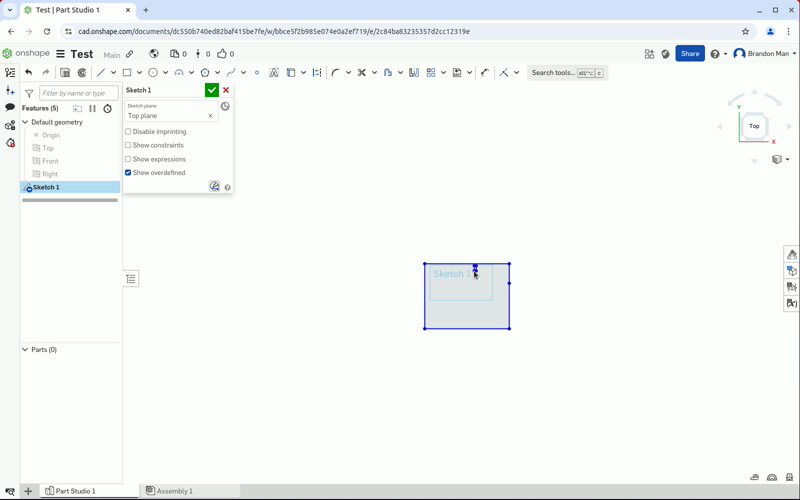
mouse_move(439, 279)
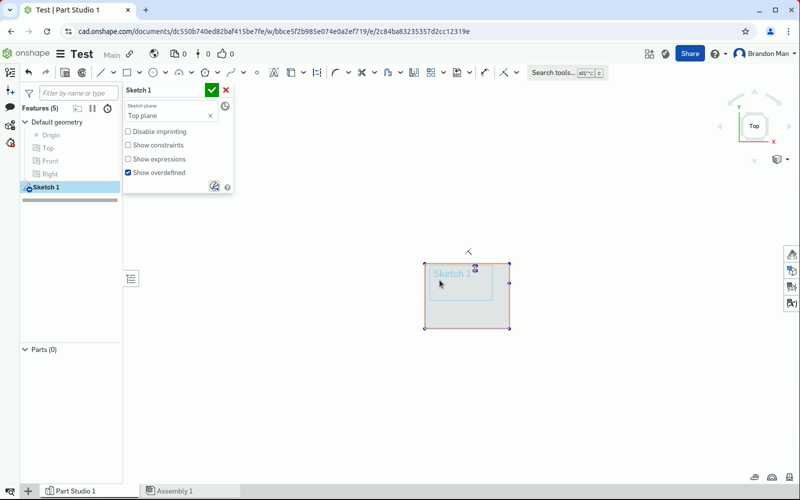
click(439, 279)
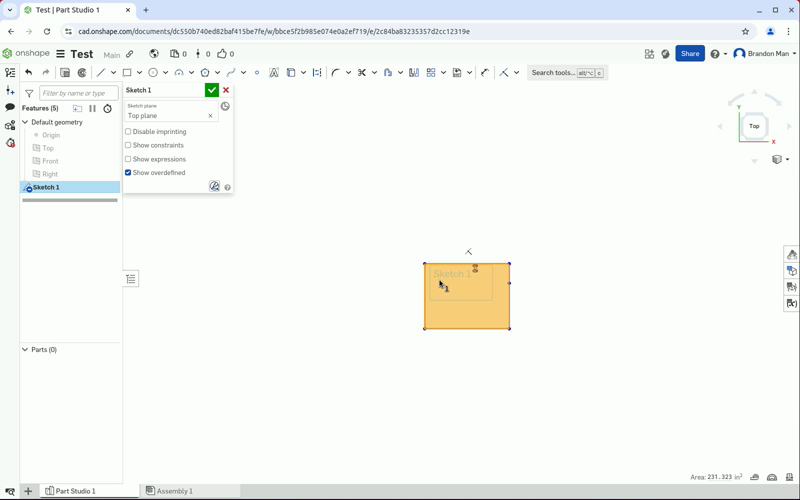
mouse_move(73, 352)
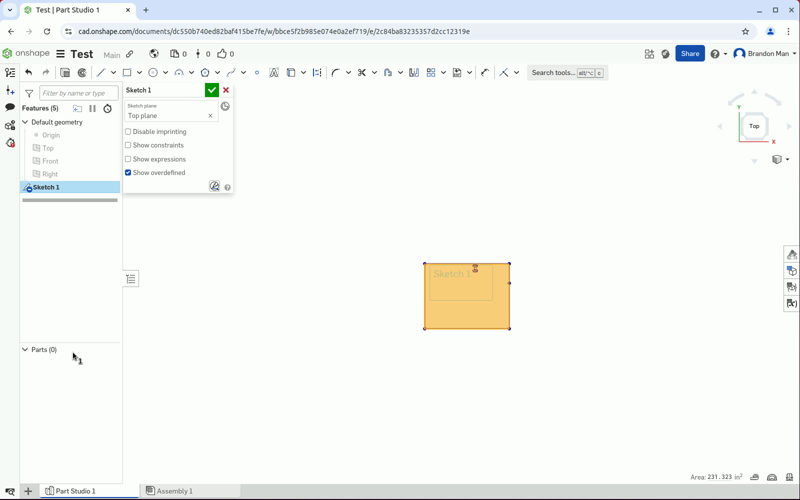
key(shift+y)
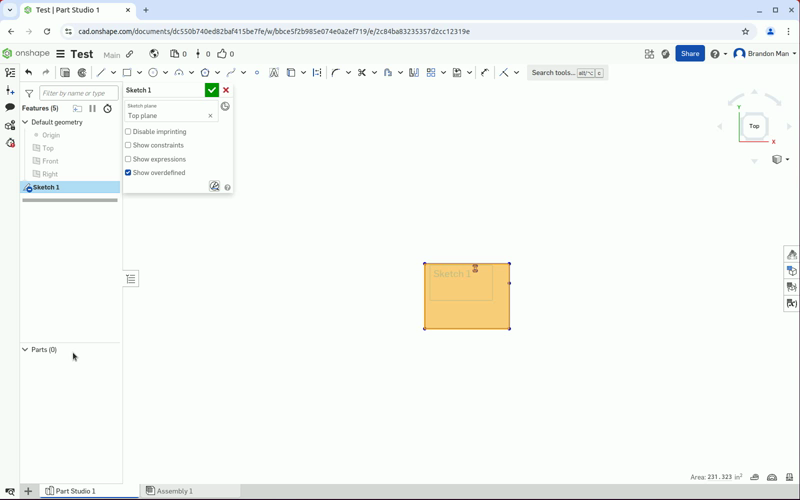
key(shift+e)
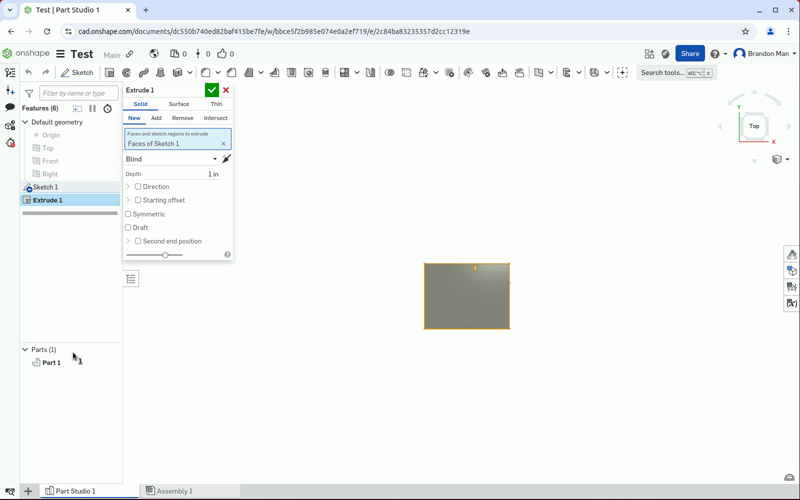
mouse_move(143, 106)
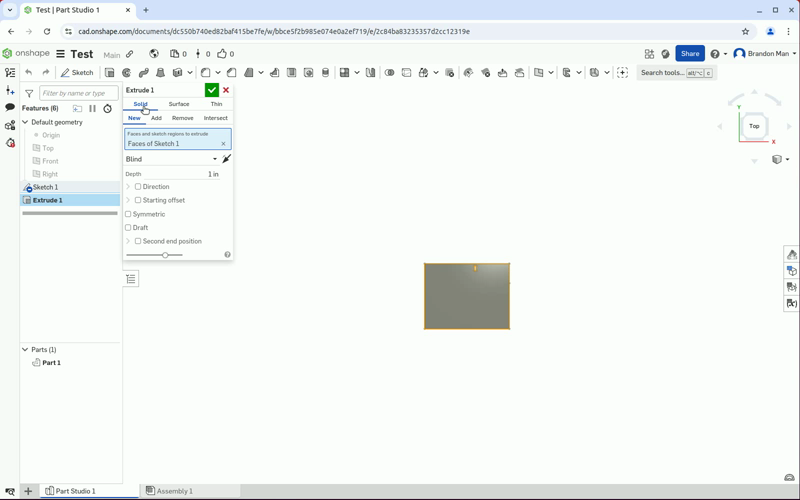
click(143, 106)
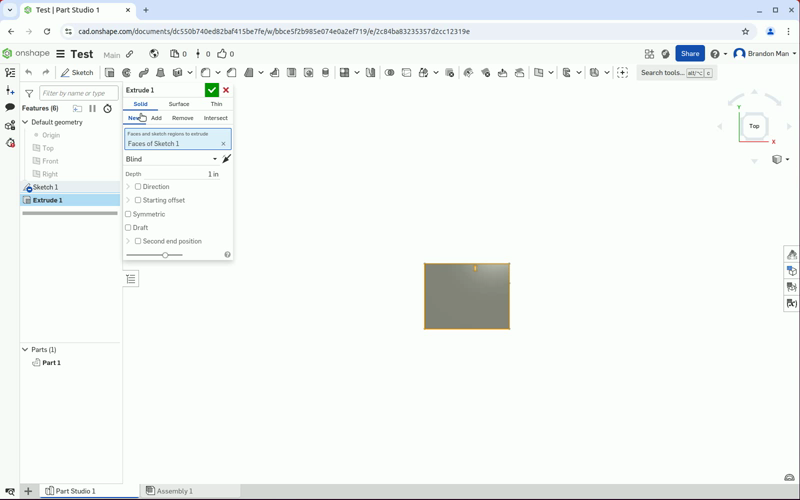
mouse_move(137, 120)
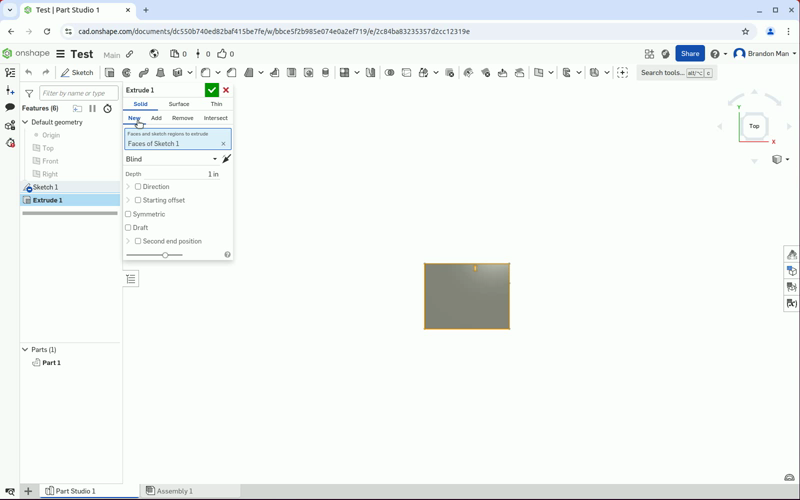
click(137, 120)
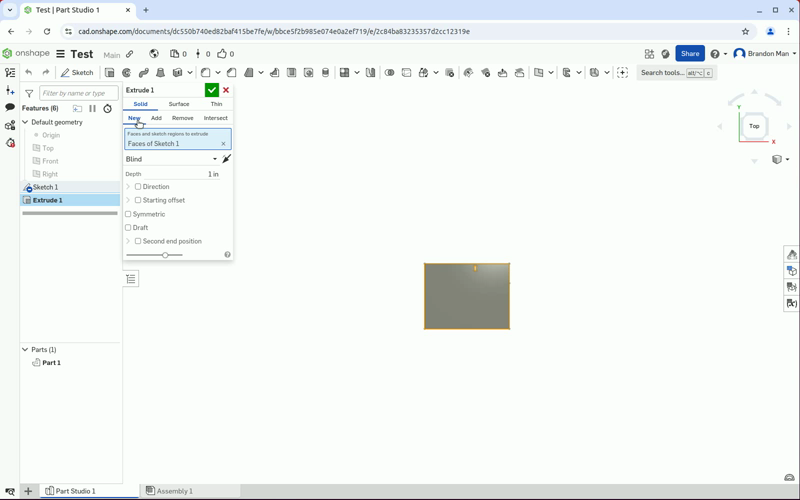
key(tab, 4)
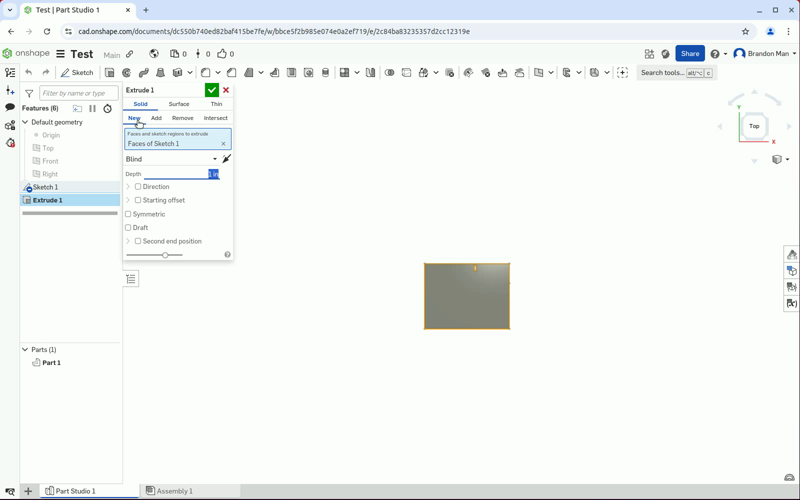
text(-23.108)
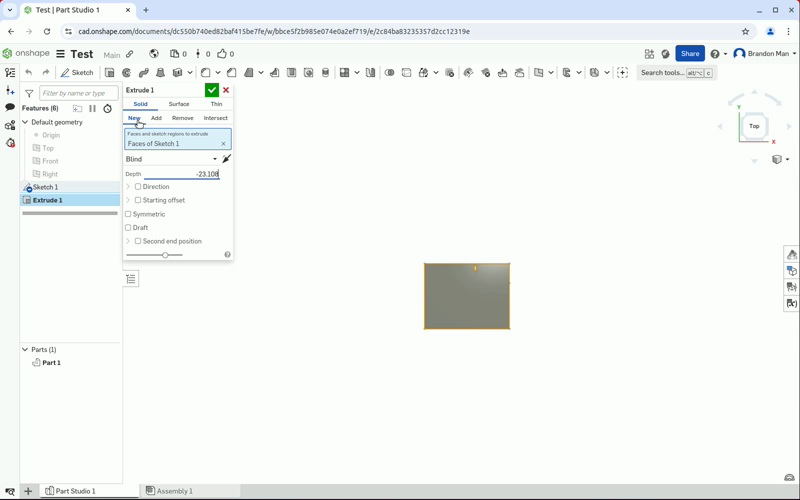
key(enter)
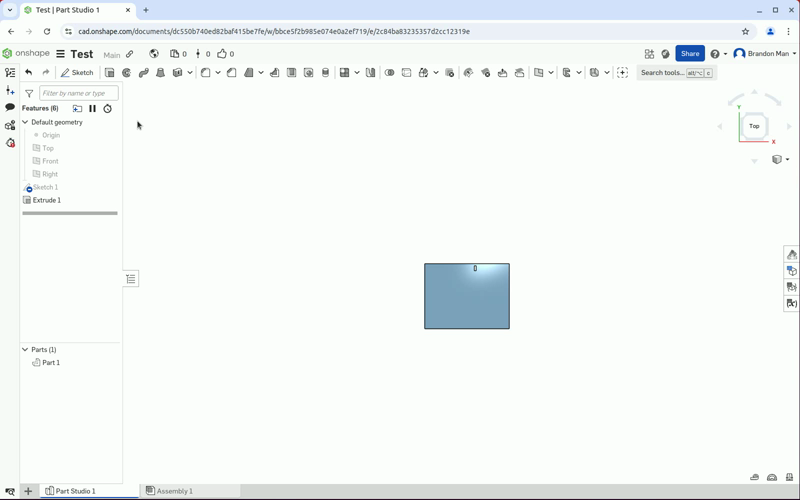
key(shift+h)
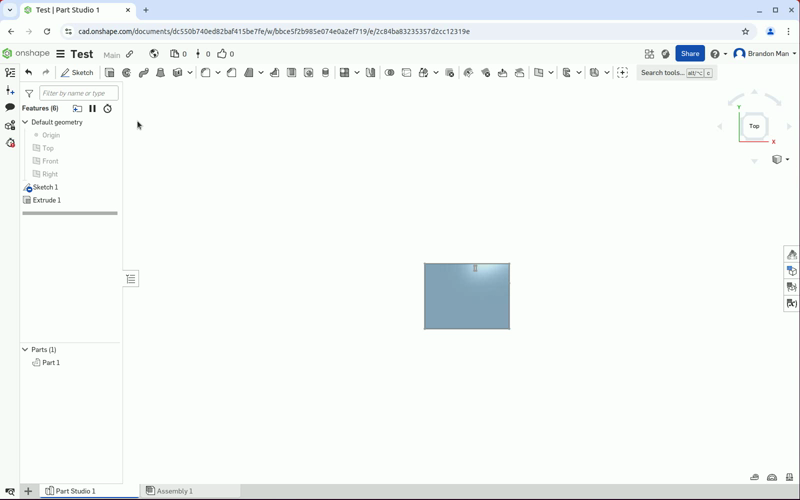
key(shift+h)
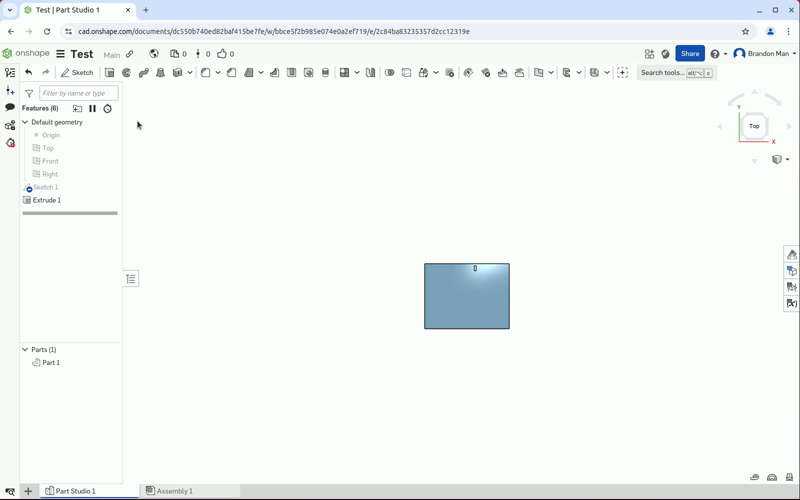
mouse_move(73, 189)
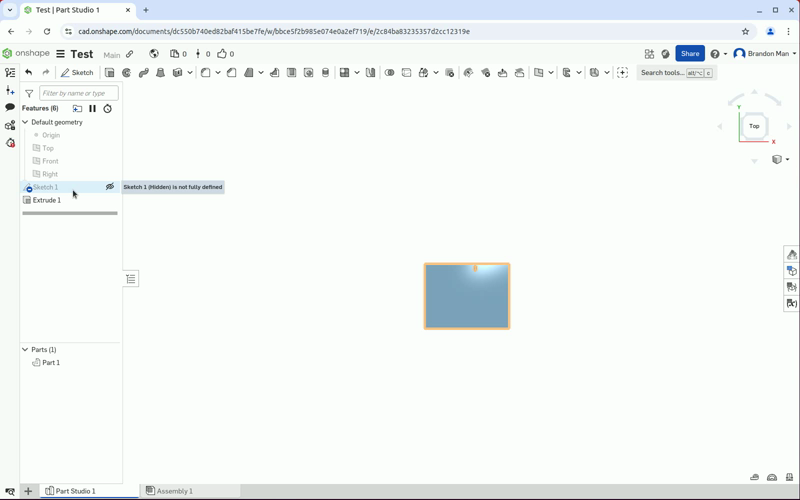
click(73, 189)
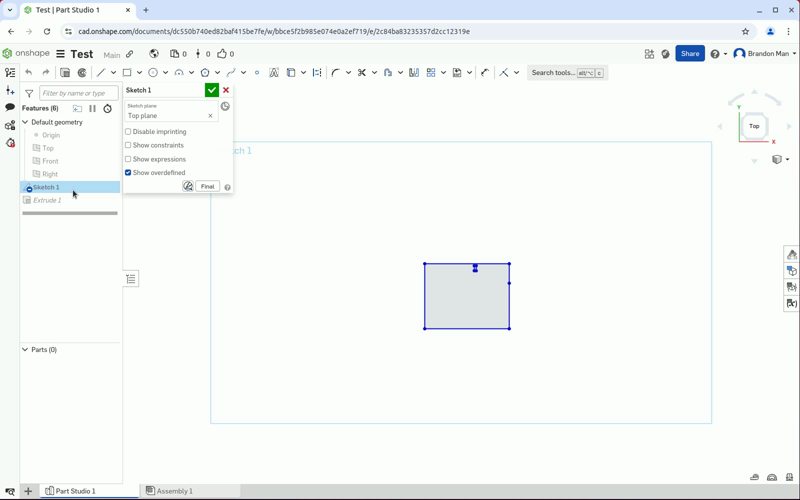
mouse_move(229, 92)
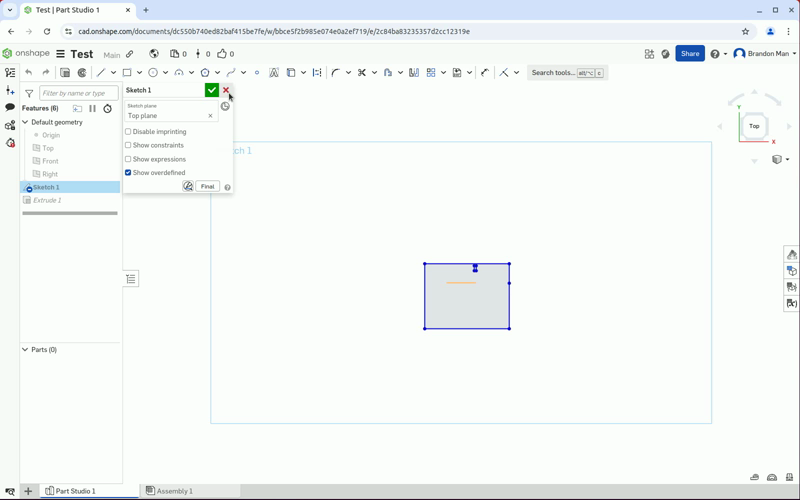
click(229, 92)
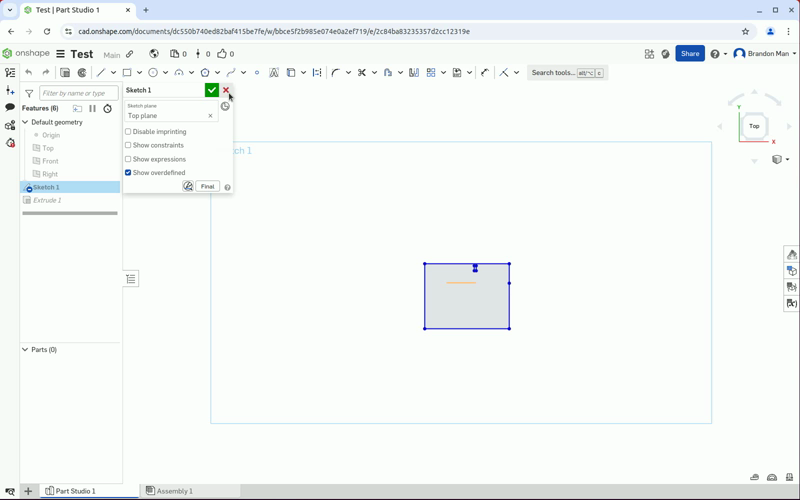
key(shift+s)
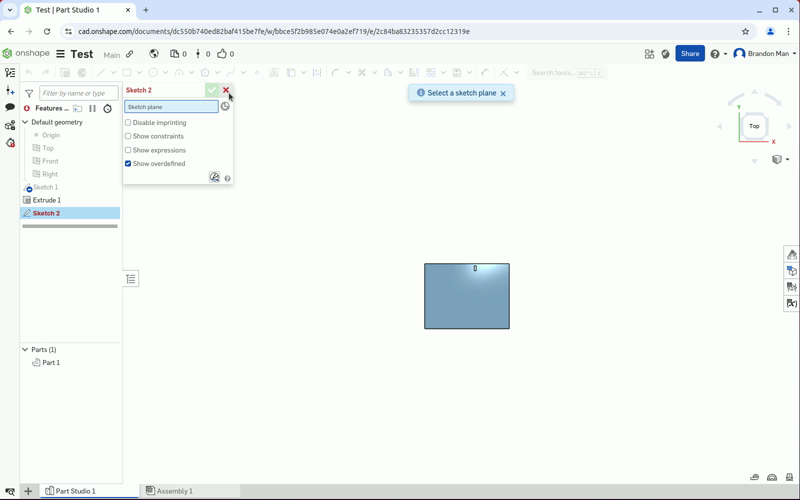
mouse_move(73, 150)
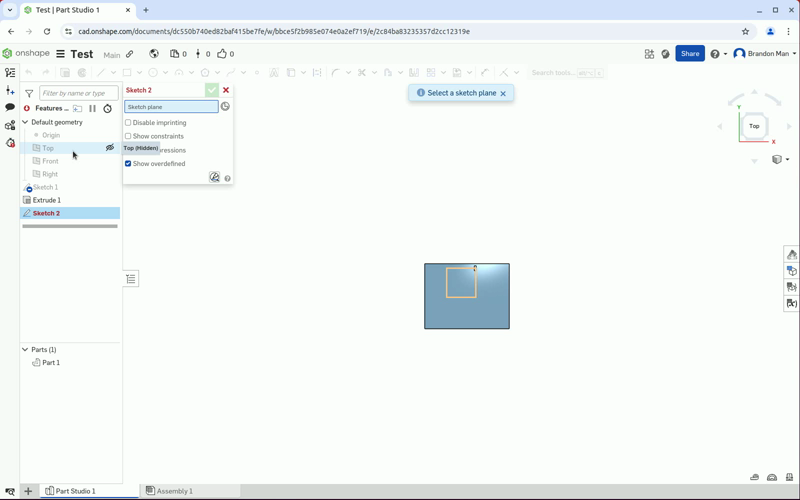
click(73, 150)
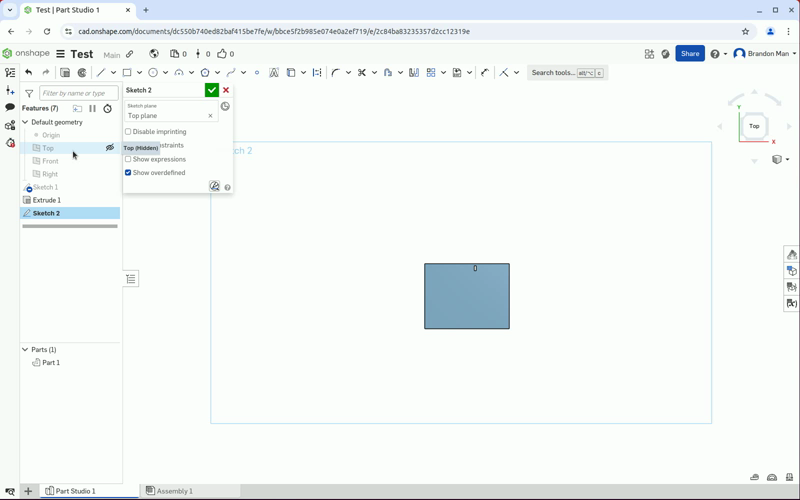
mouse_move(73, 352)
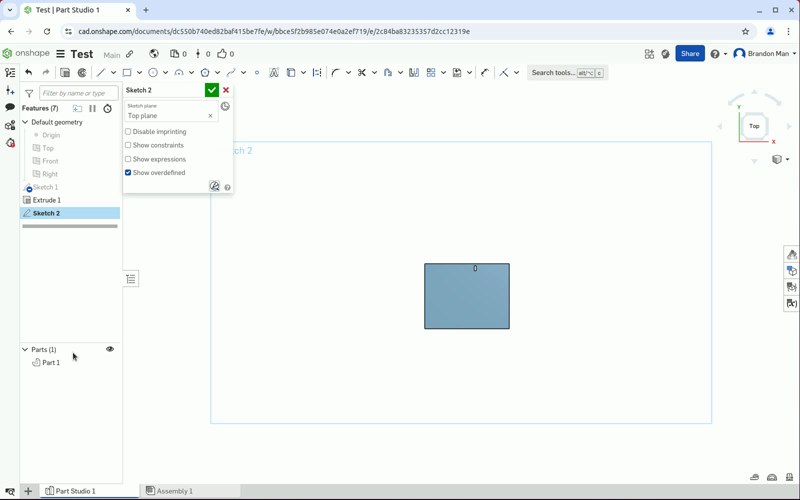
key(y)
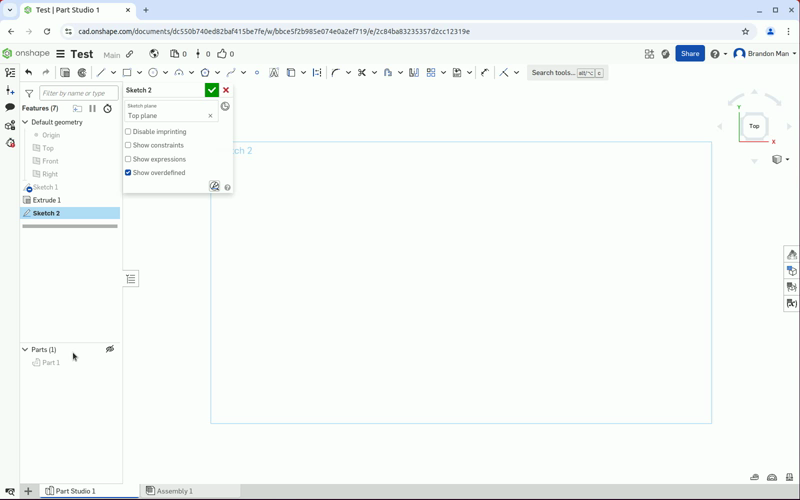
key(l)
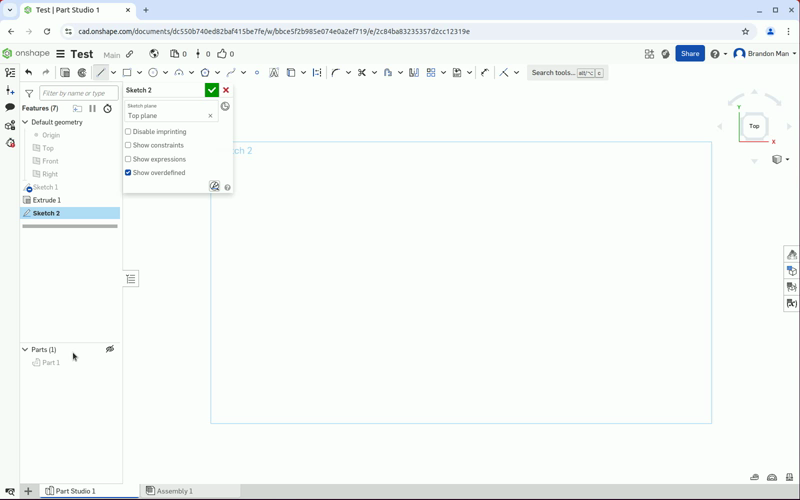
key_down(shift)
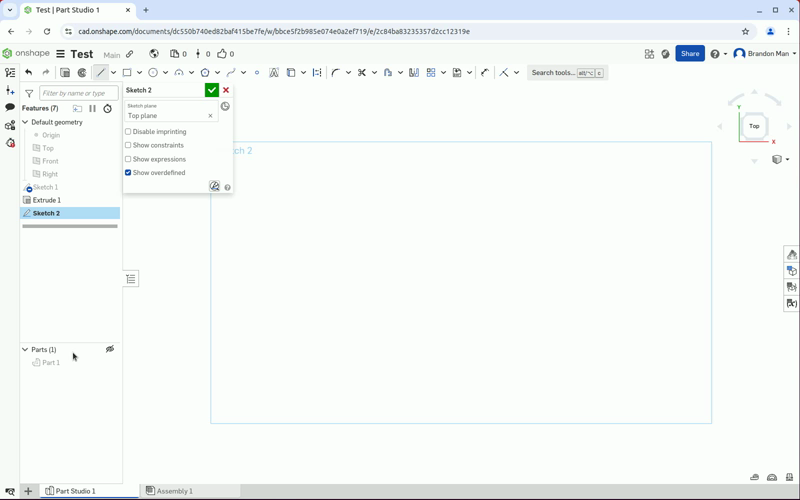
mouse_move(424, 238)
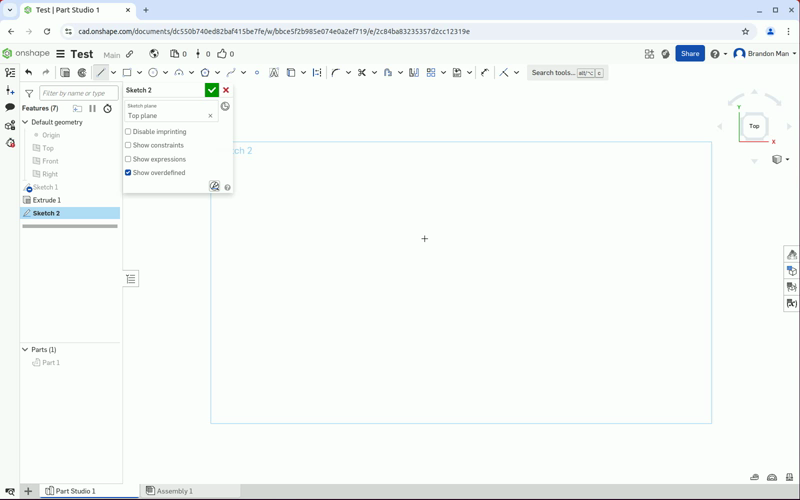
click(424, 238)
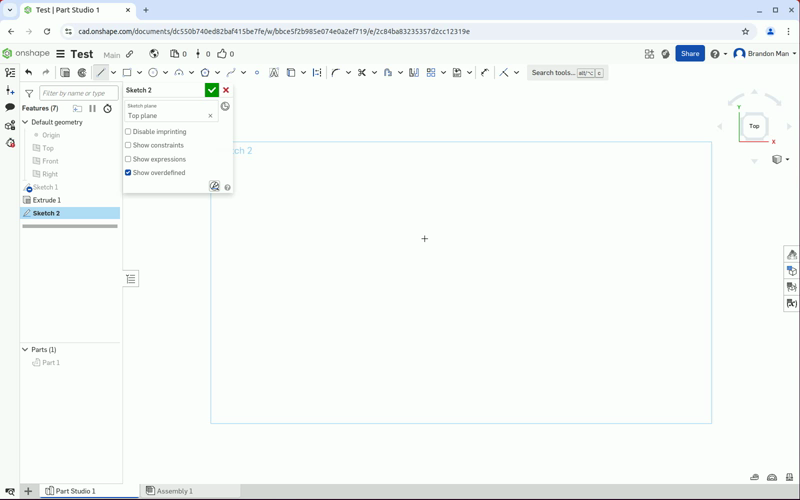
key_up(shift)
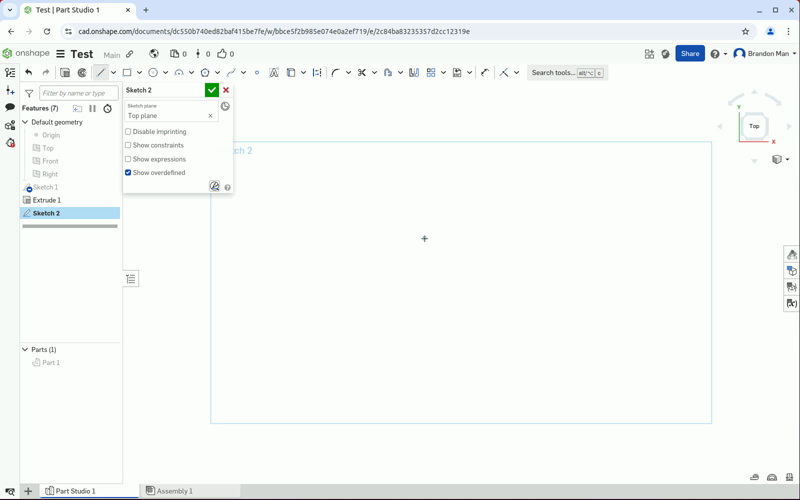
key_down(shift)
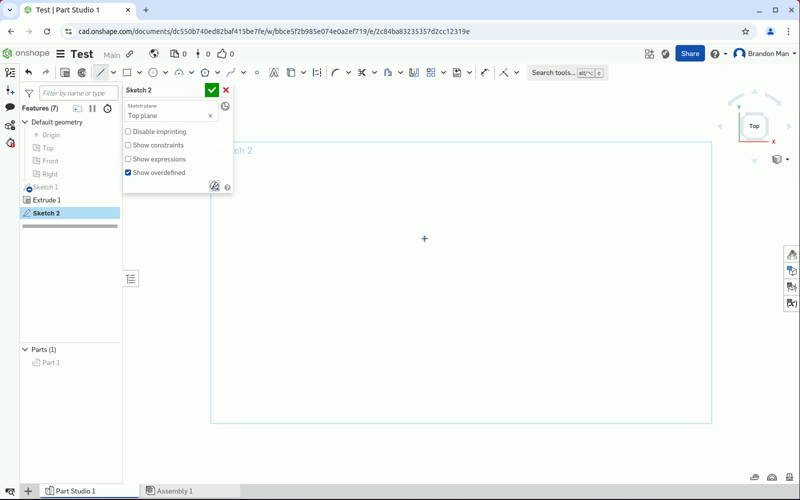
mouse_move(495, 238)
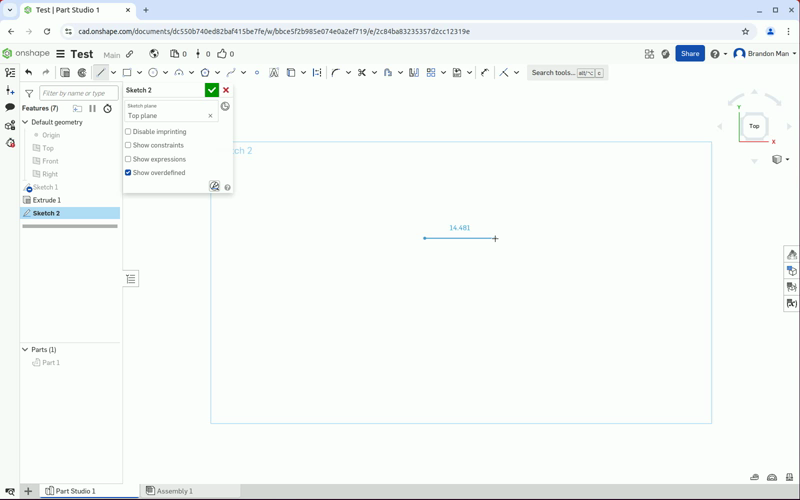
click(495, 238)
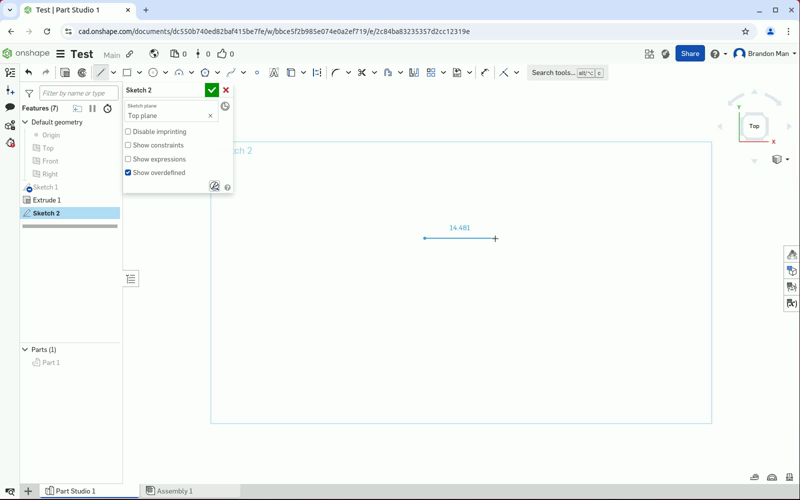
key_up(shift)
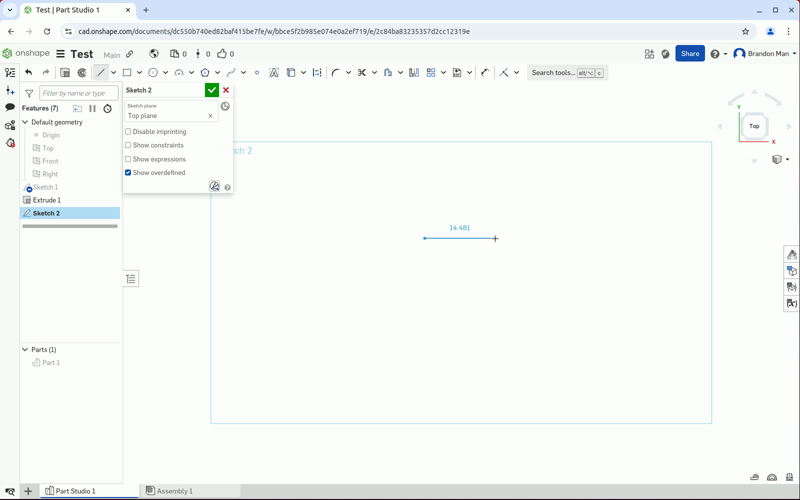
key_down(shift)
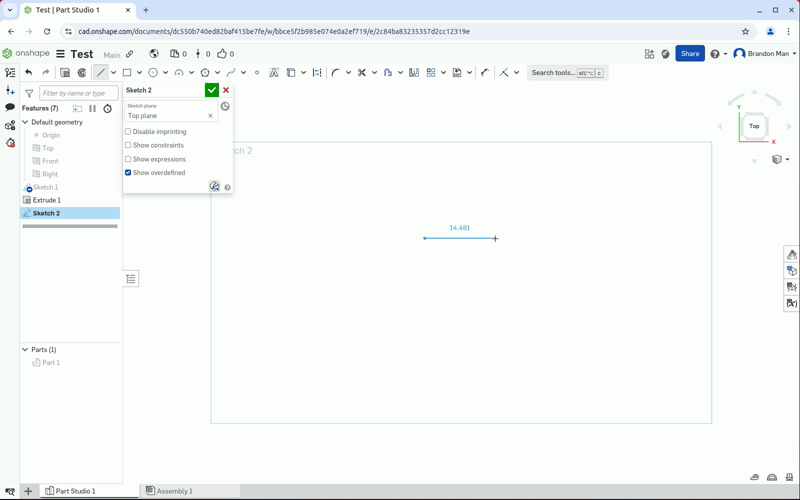
mouse_move(525, 238)
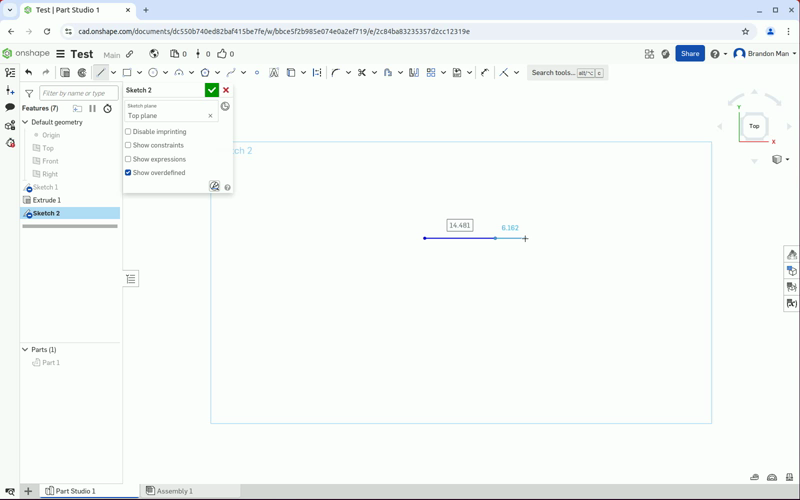
mouse_move(495, 222)
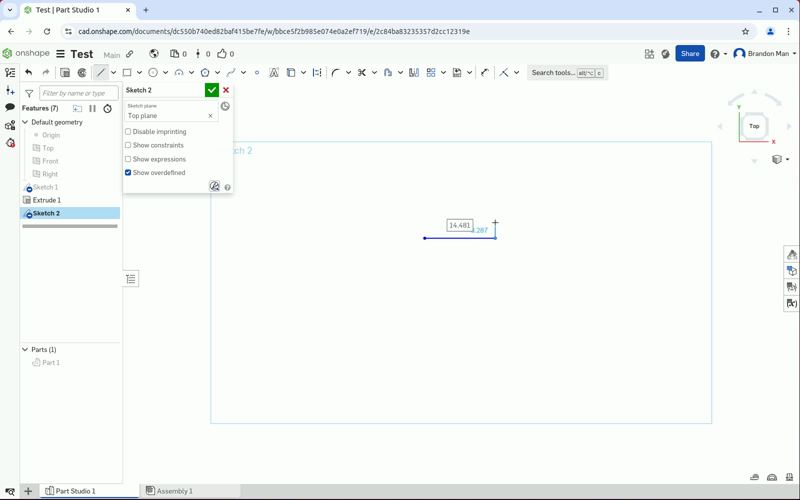
click(495, 222)
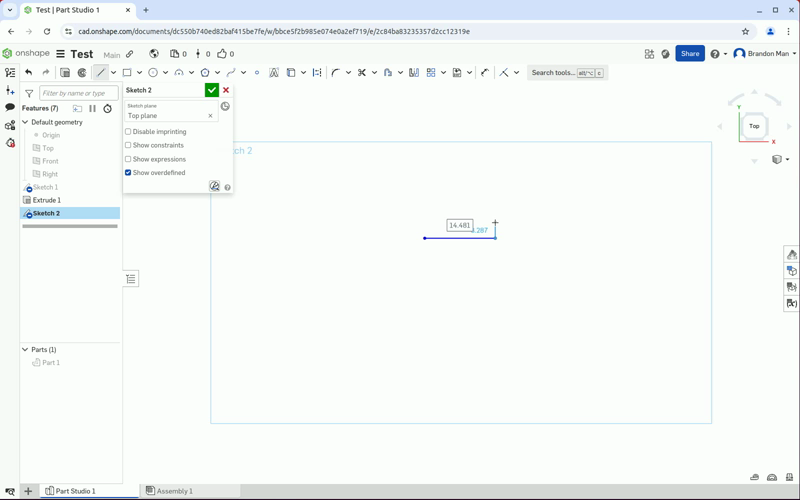
key_up(shift)
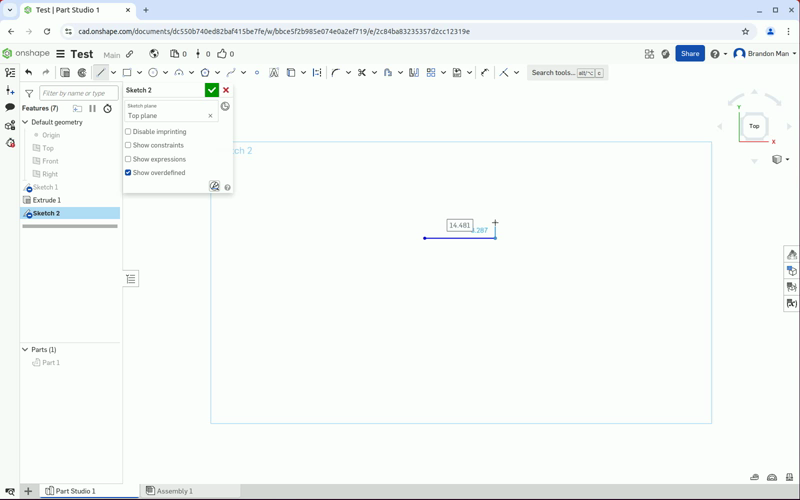
key_down(shift)
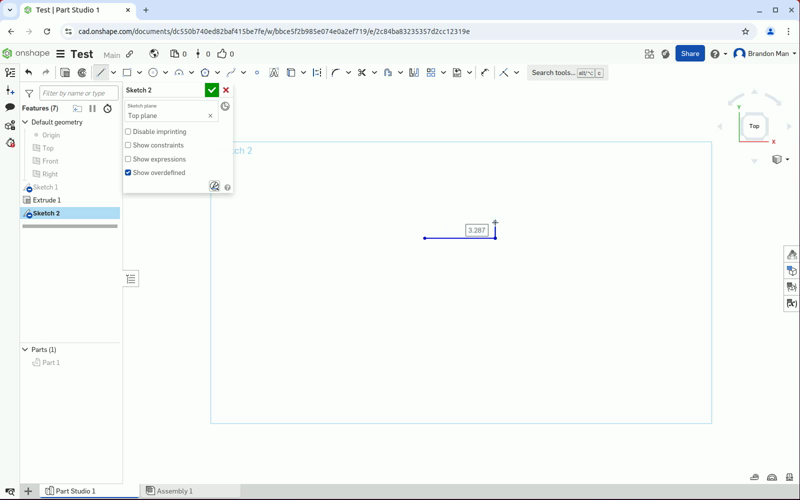
mouse_move(424, 222)
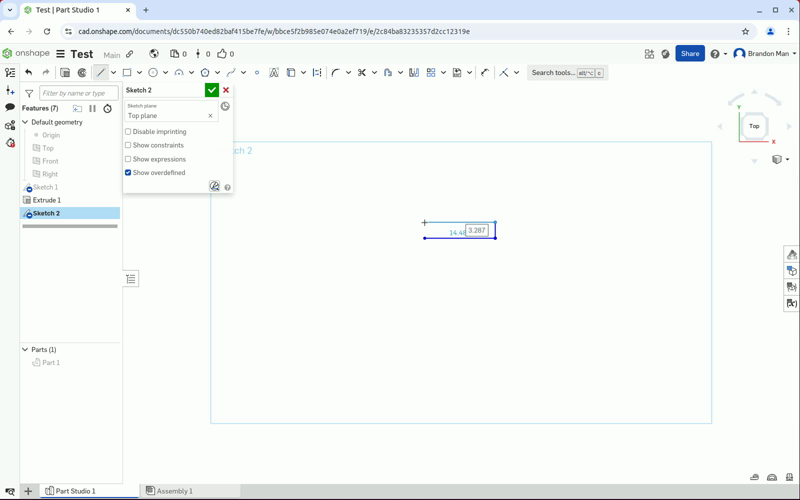
click(424, 222)
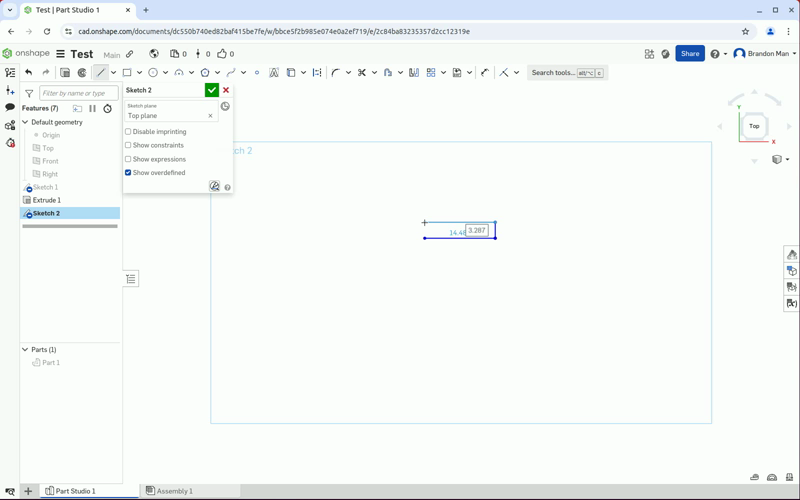
key_up(shift)
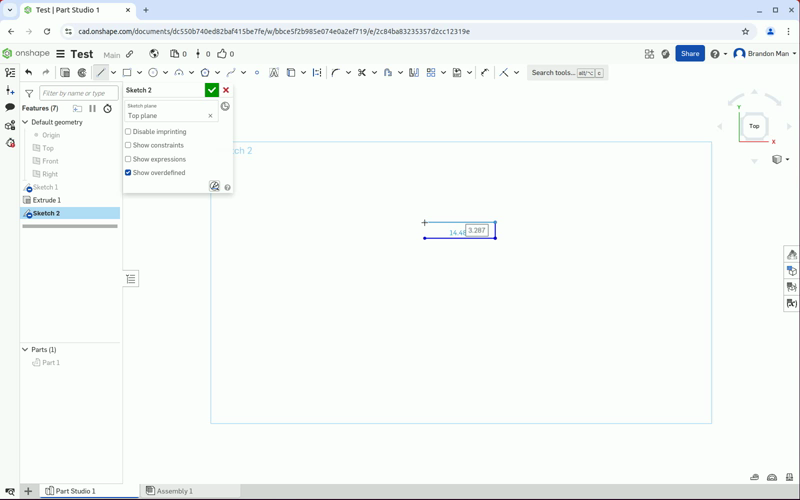
mouse_move(454, 222)
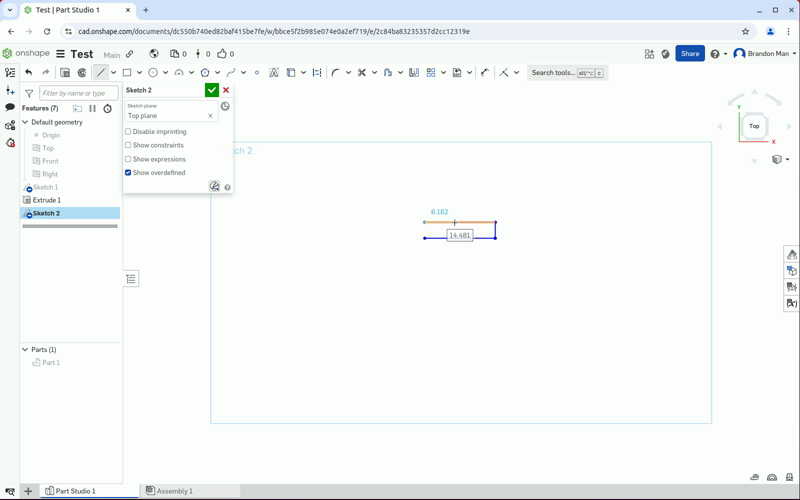
key_down(shift)
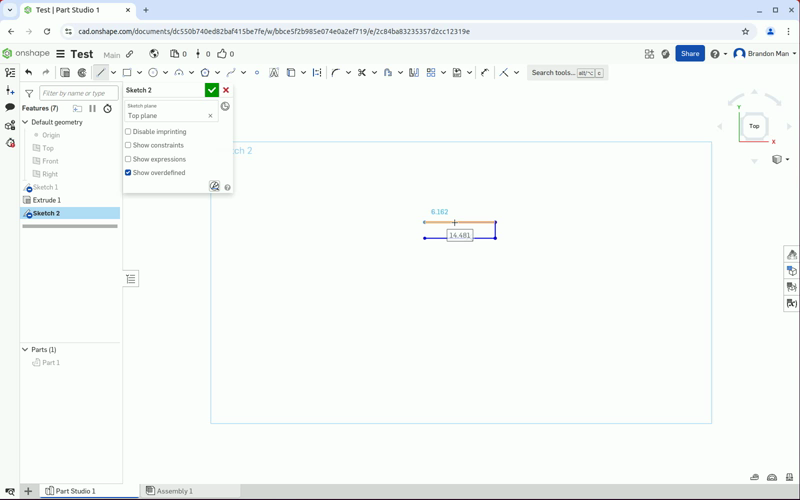
mouse_move(424, 238)
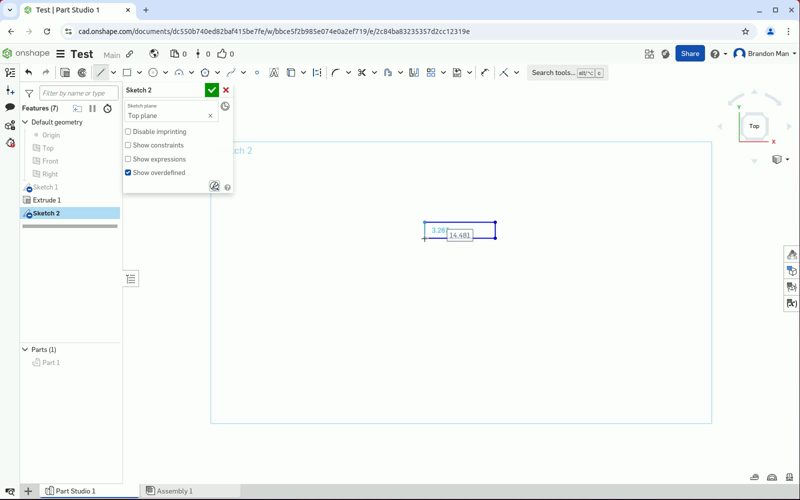
key_up(shift)
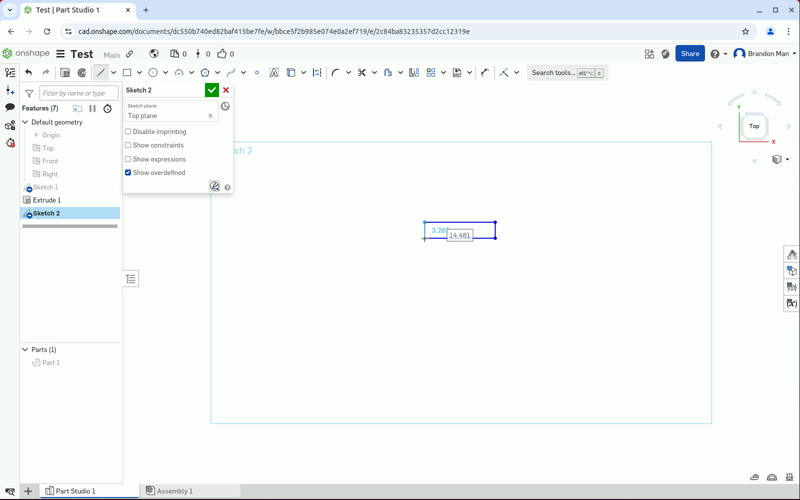
click(424, 238)
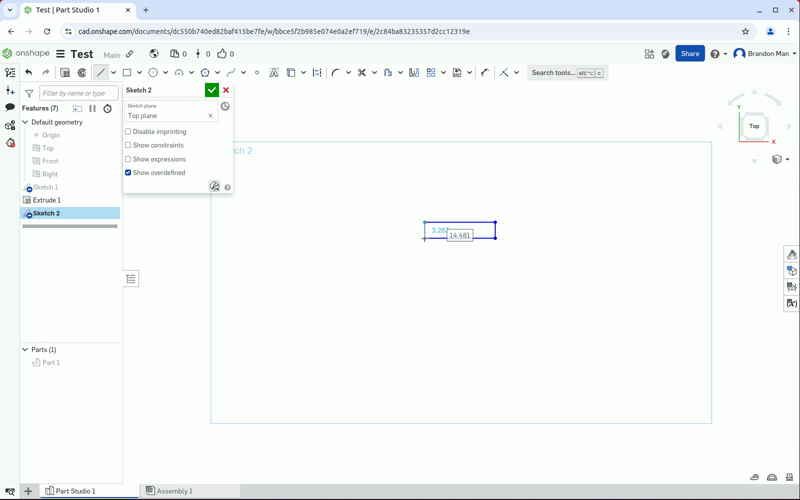
key(esc)
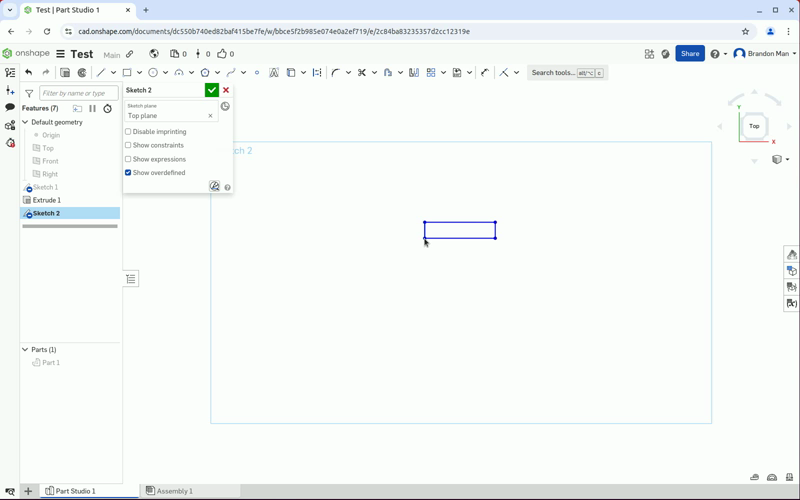
mouse_move(435, 227)
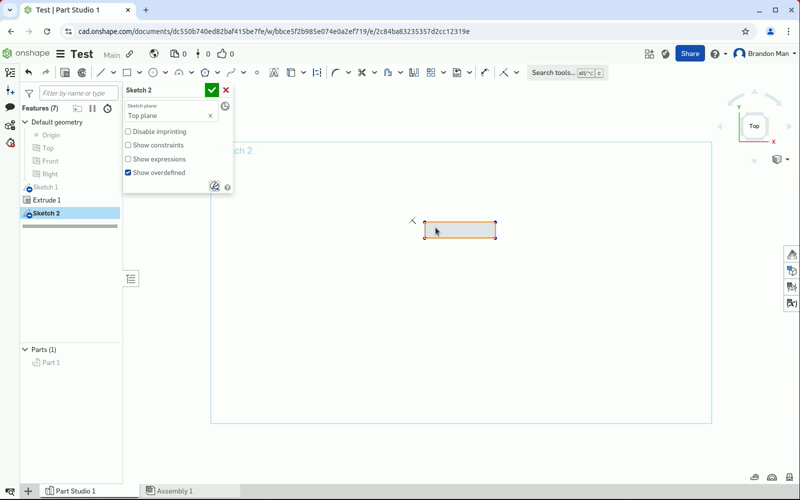
scroll(6)
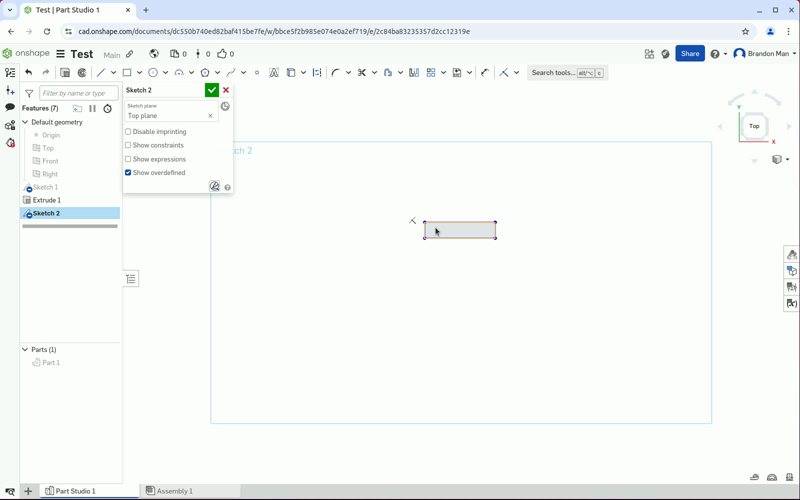
scroll(6)
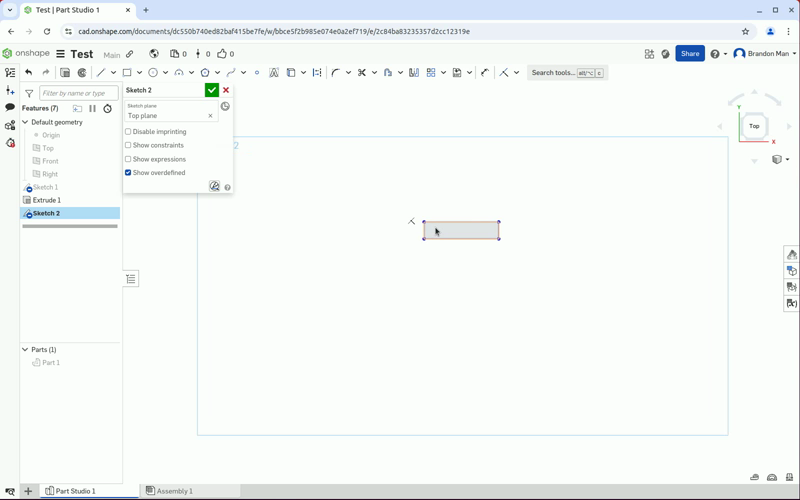
scroll(6)
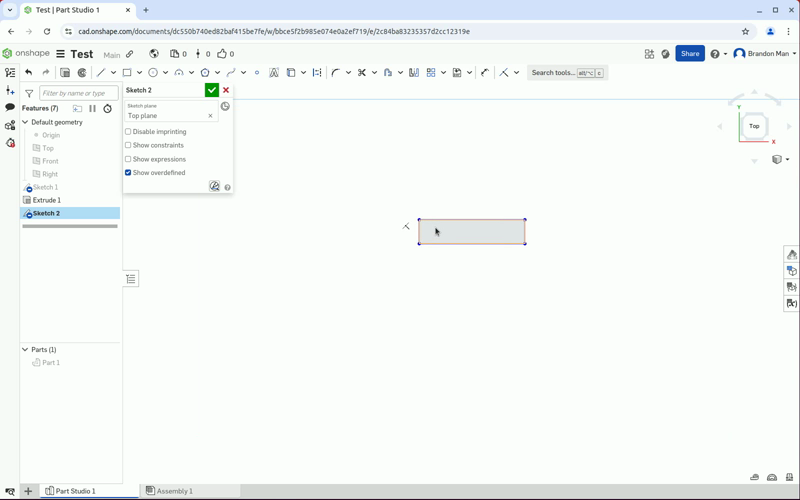
scroll(6)
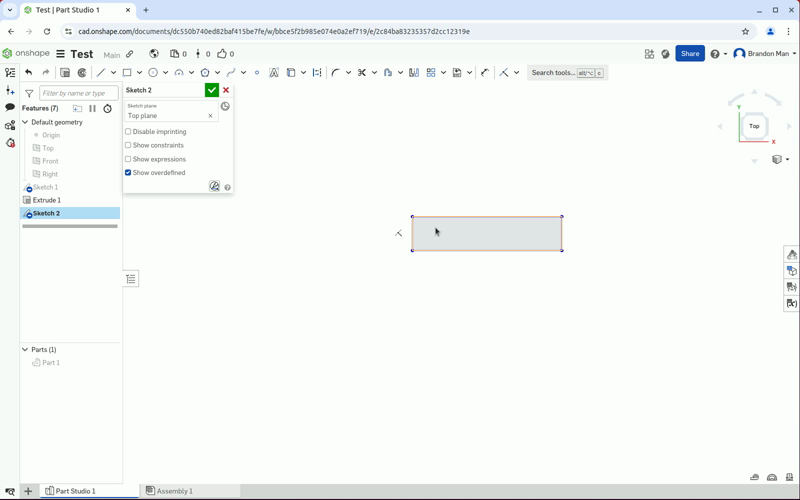
scroll(6)
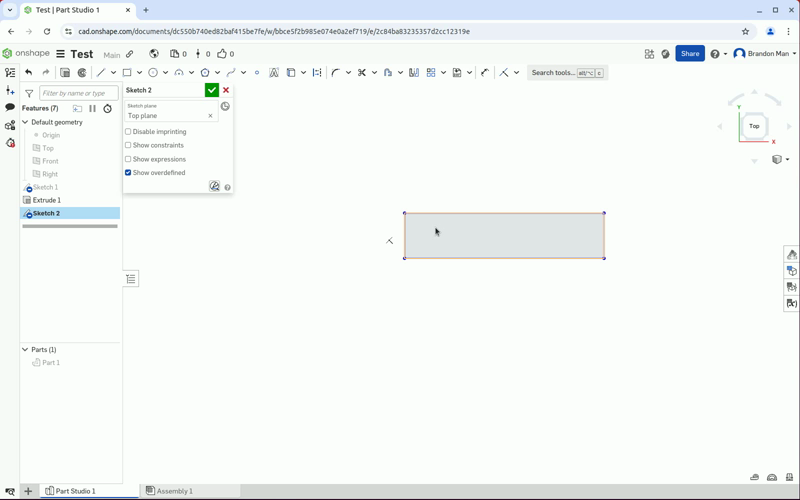
scroll(6)
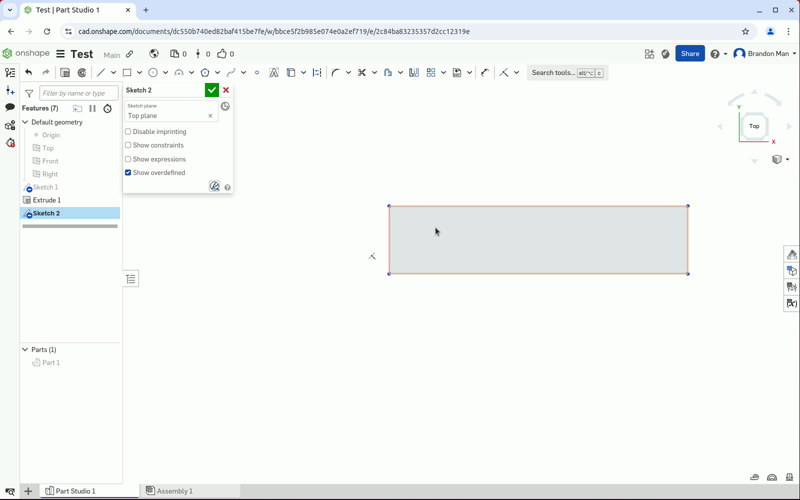
scroll(6)
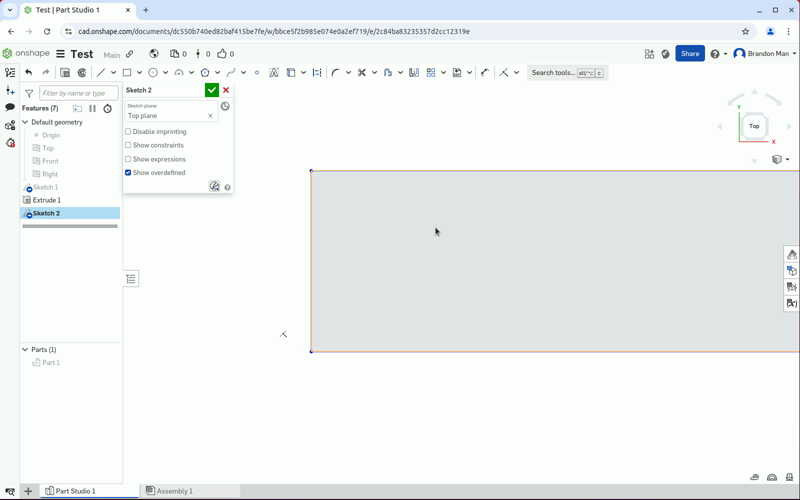
click(435, 227)
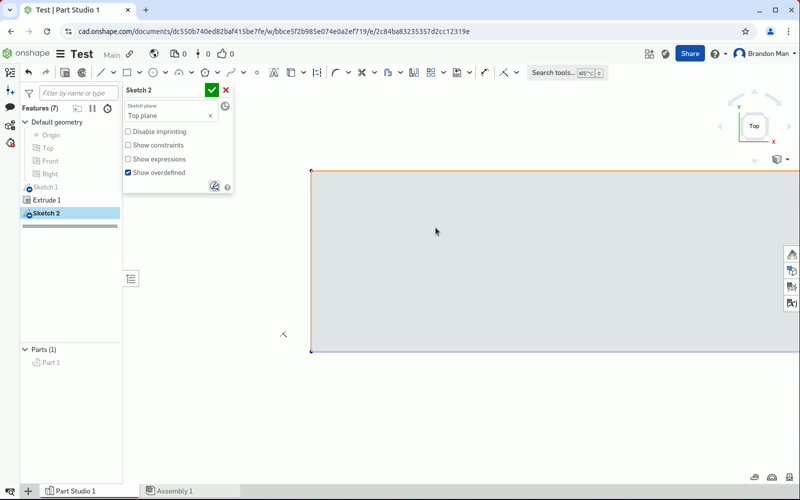
scroll(-6)
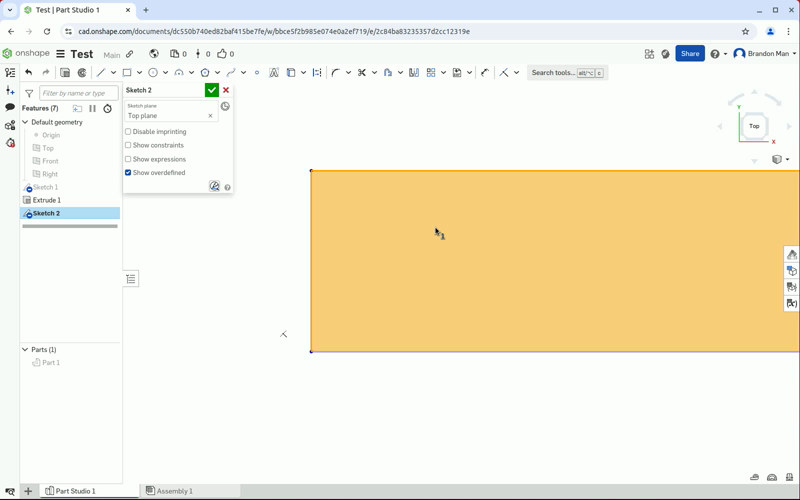
scroll(-6)
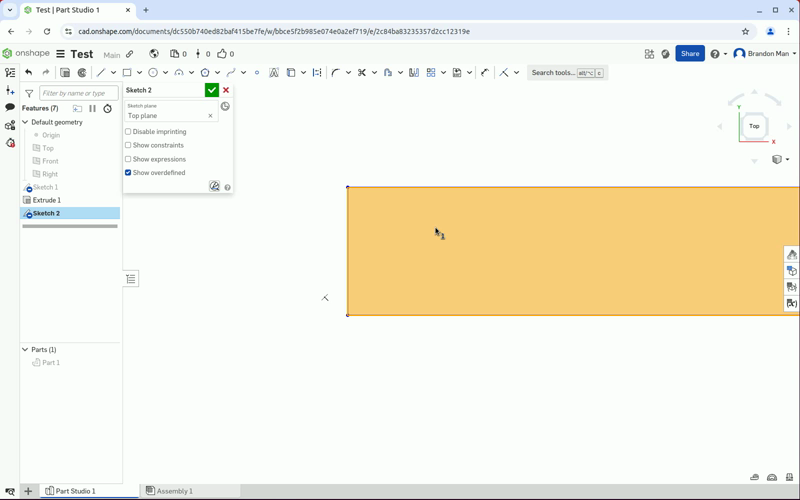
scroll(-6)
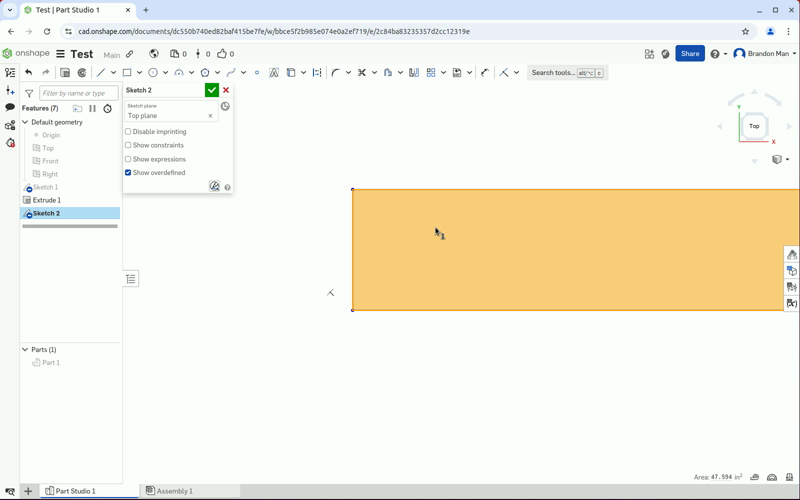
scroll(-6)
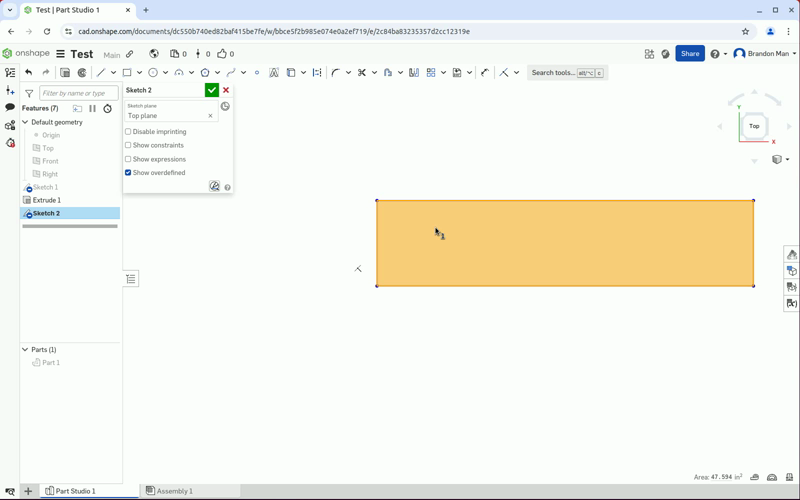
scroll(-6)
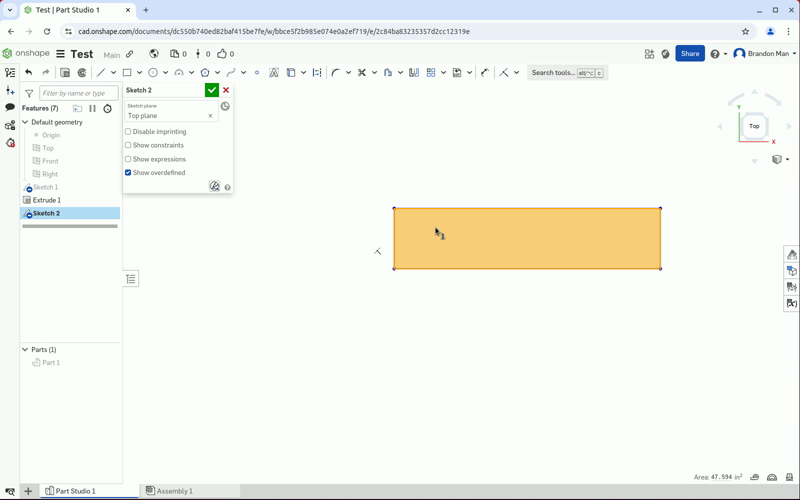
scroll(-6)
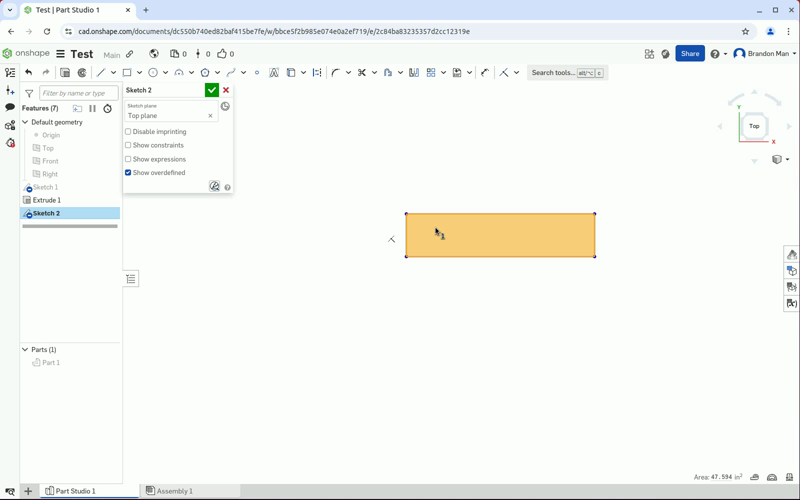
scroll(-6)
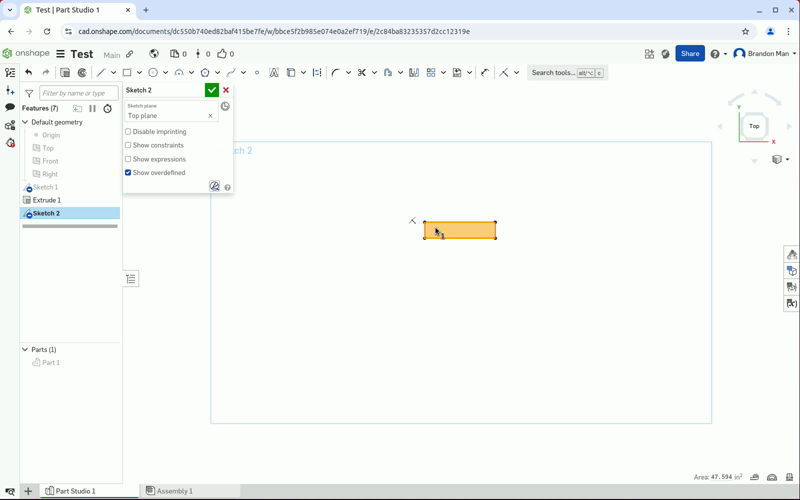
mouse_move(73, 352)
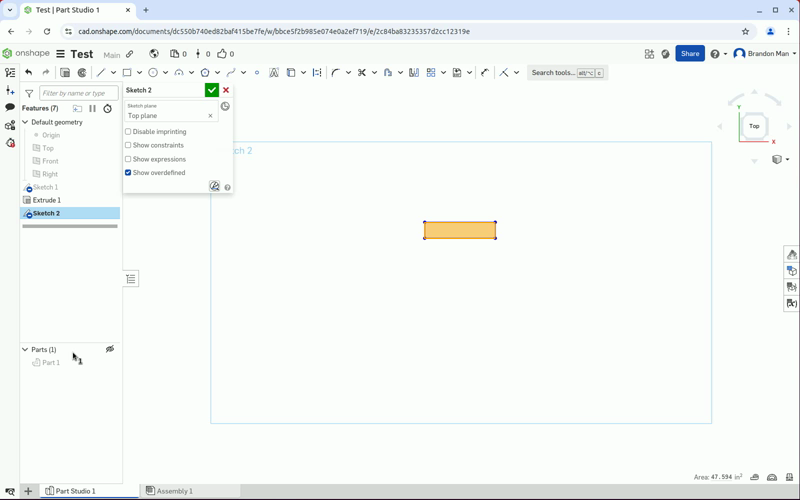
key(shift+y)
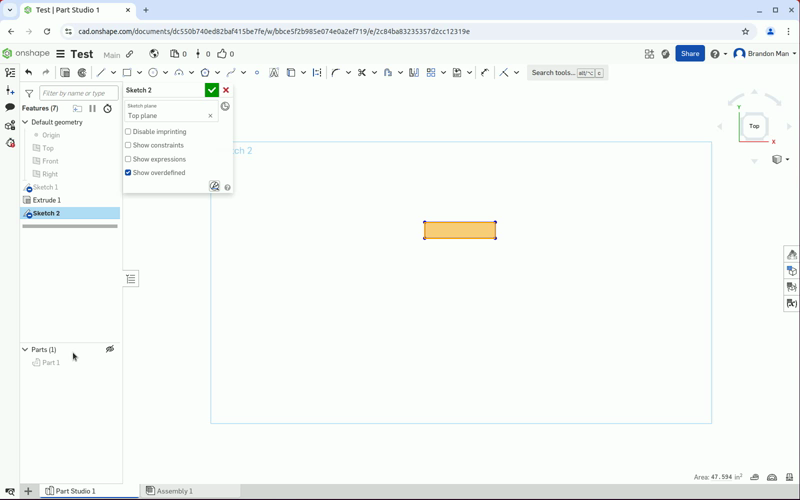
key(shift+e)
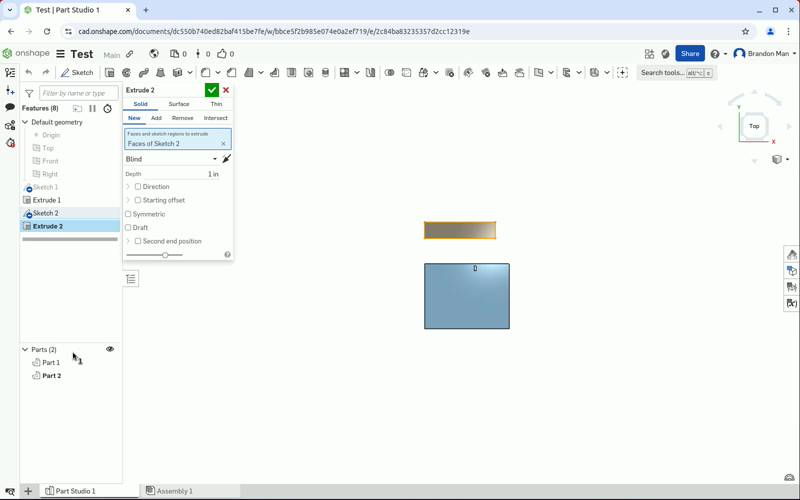
mouse_move(143, 106)
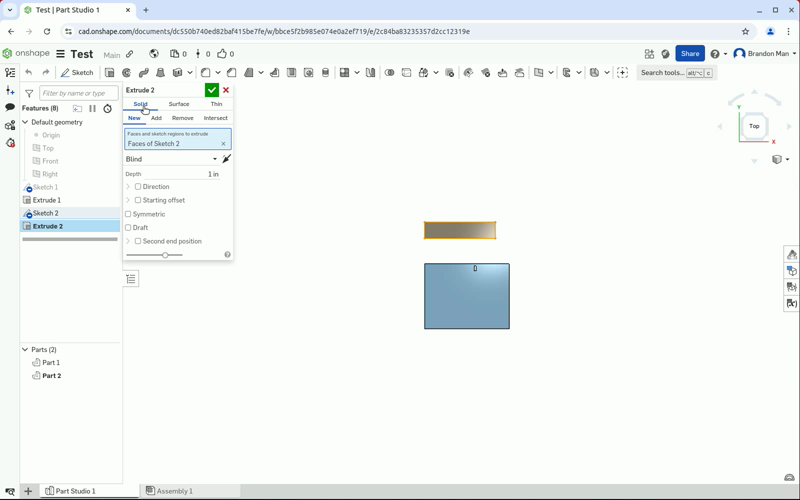
click(143, 106)
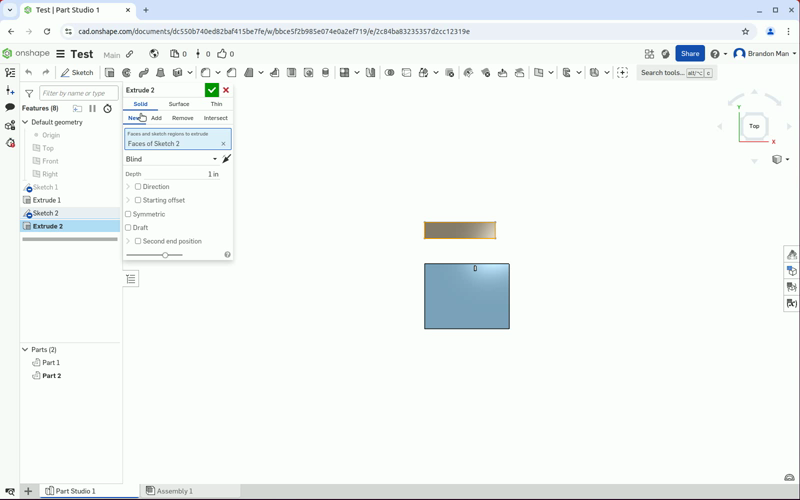
mouse_move(137, 120)
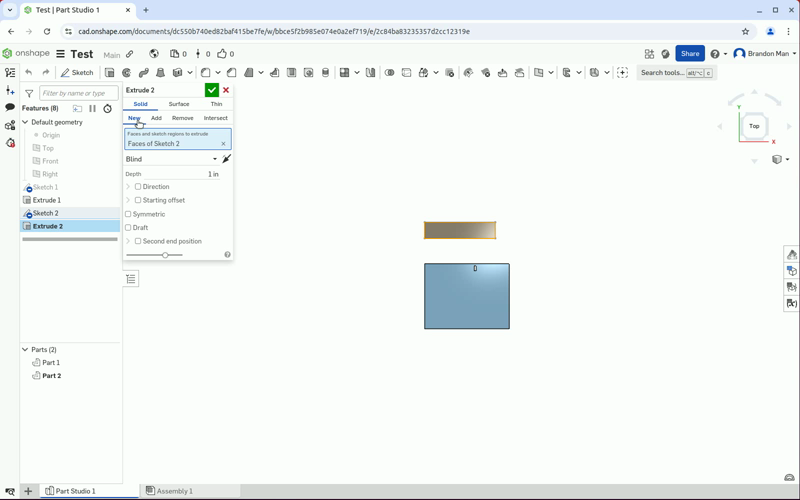
click(137, 120)
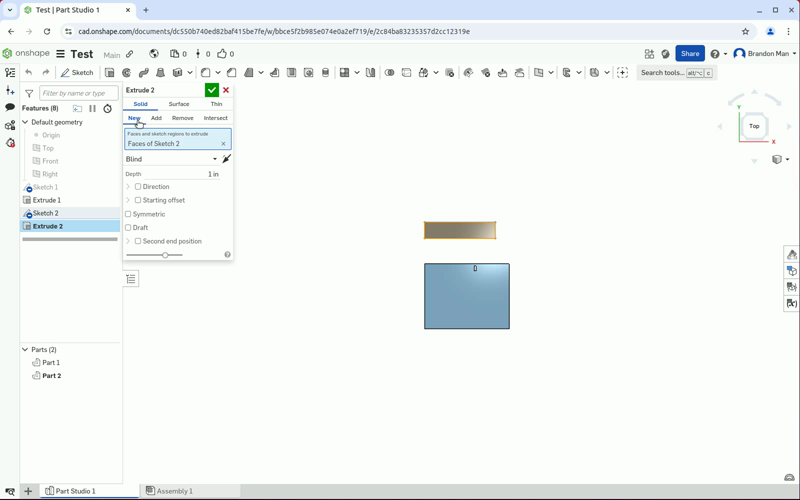
key(tab, 4)
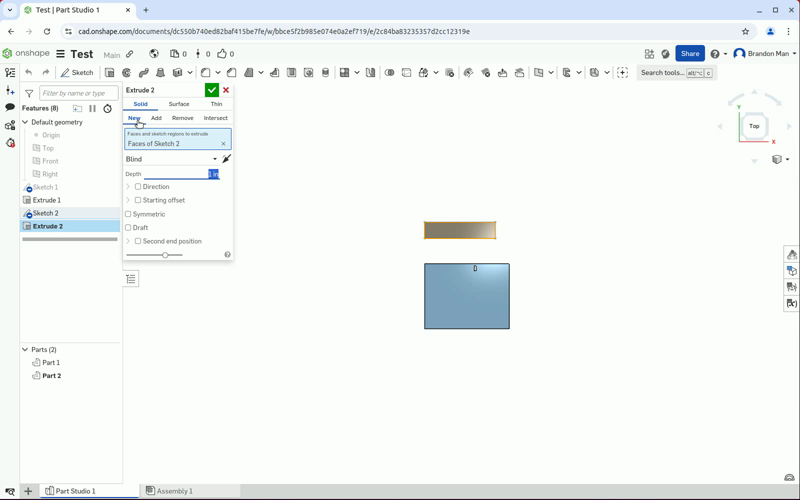
text(-23.108)
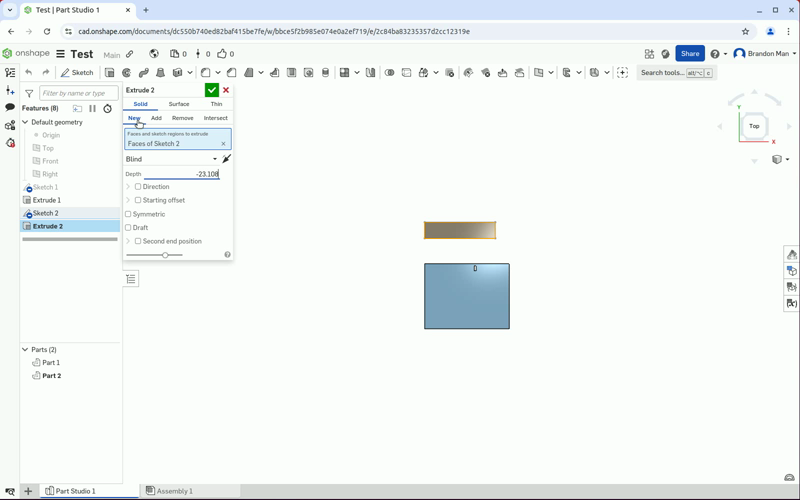
key(enter)
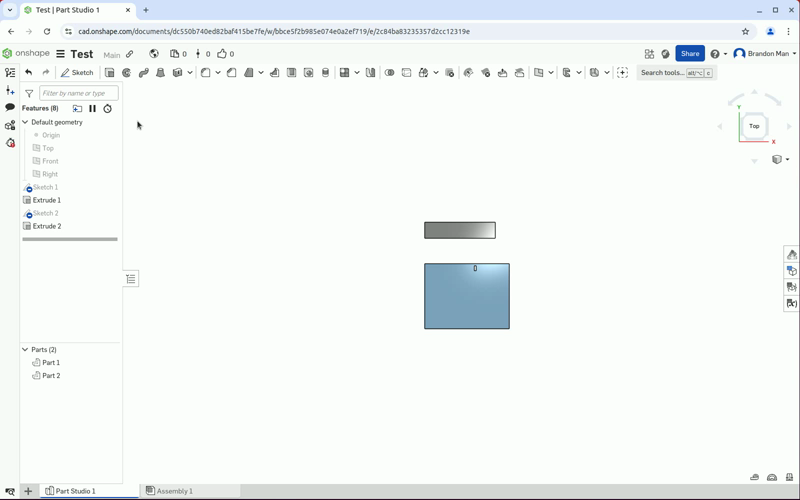
key(shift+h)
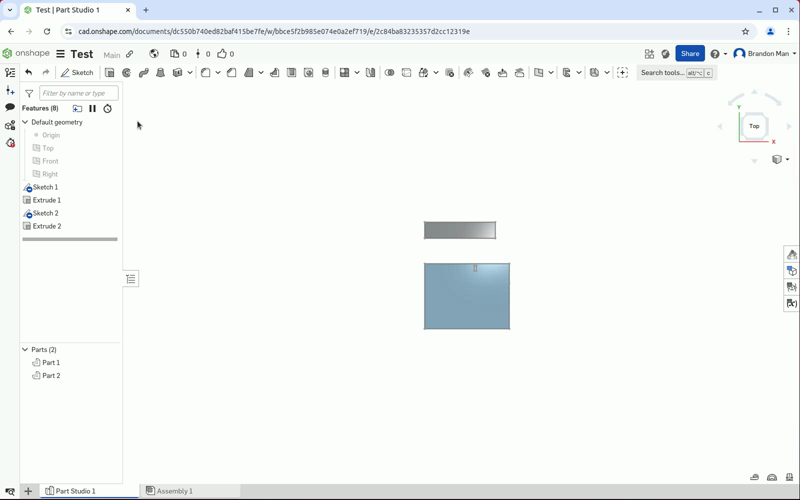
key(shift+h)
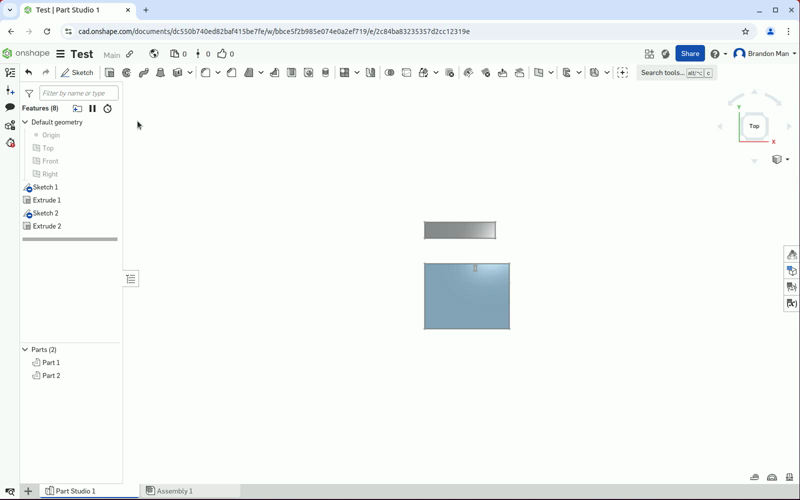
key(shift+7)
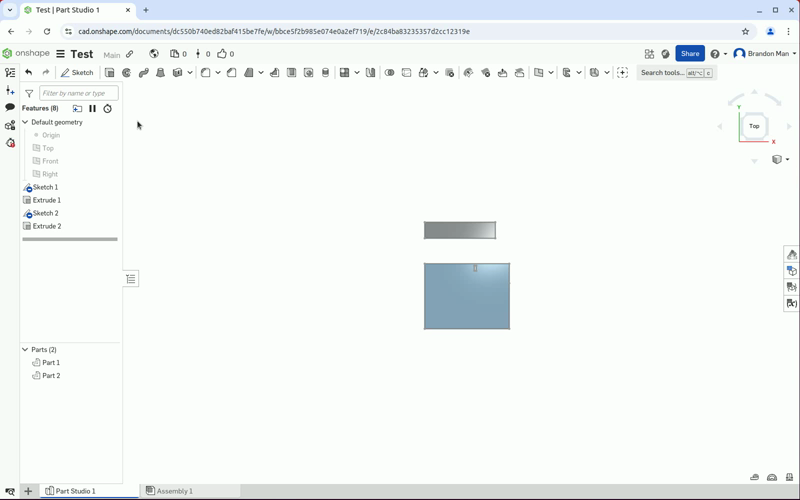
key(up, 3)
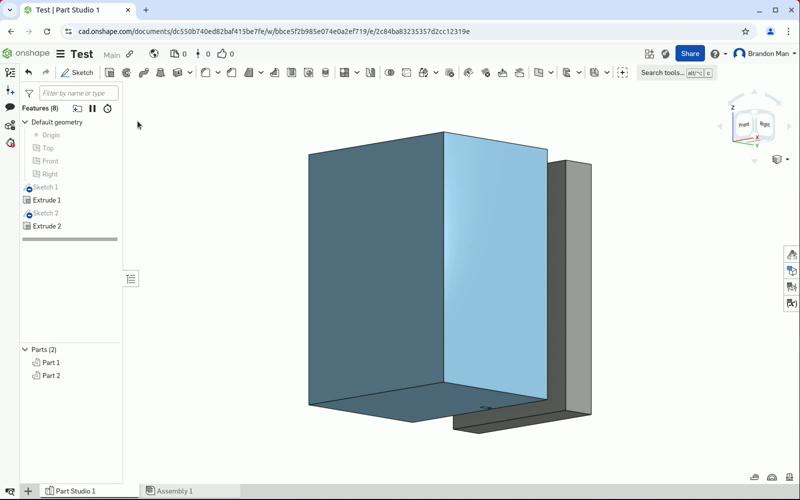
key(left, 3)
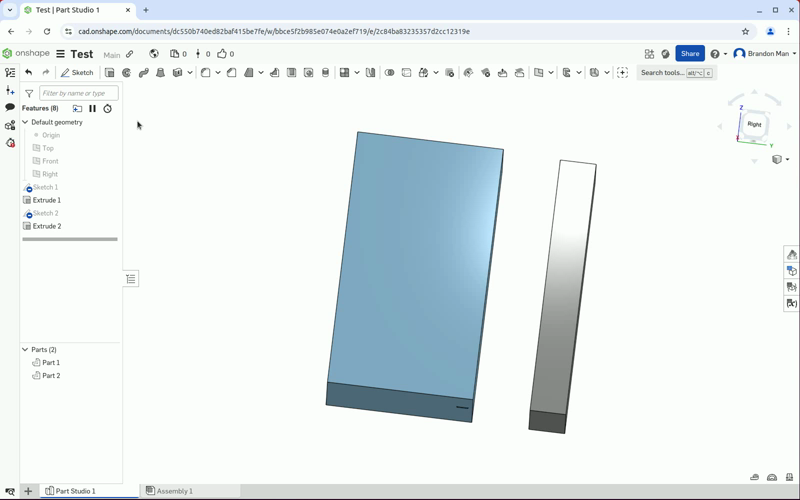
key(right, 3)
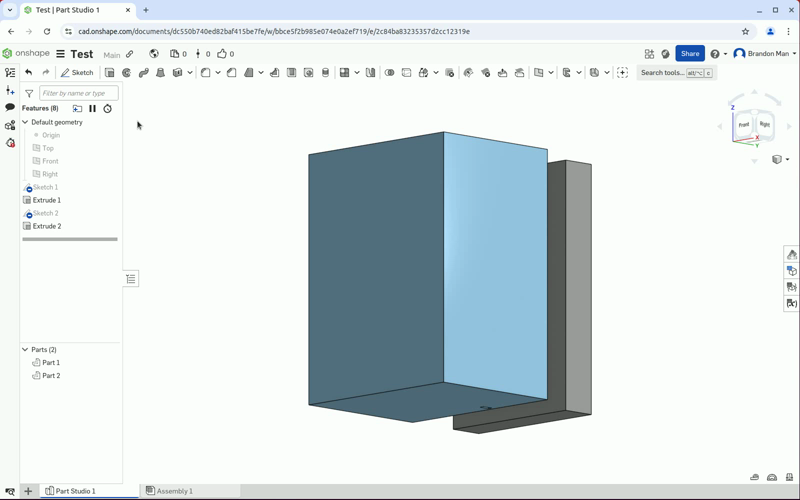
key(down, 3)
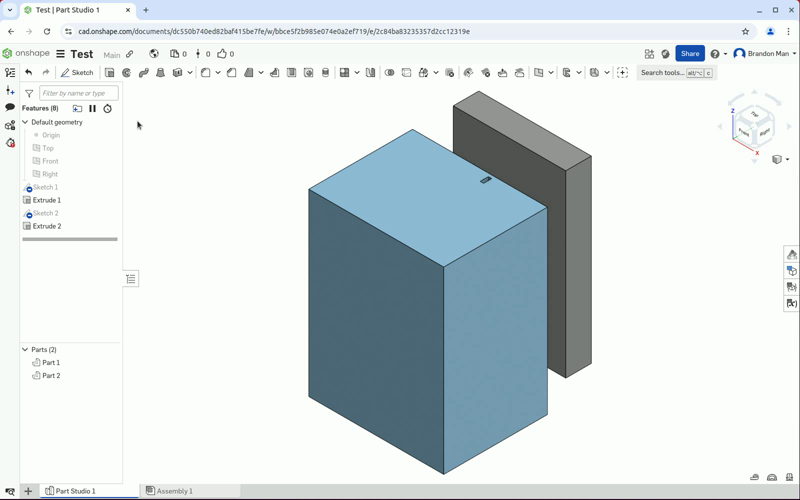
mouse_move(73, 189)
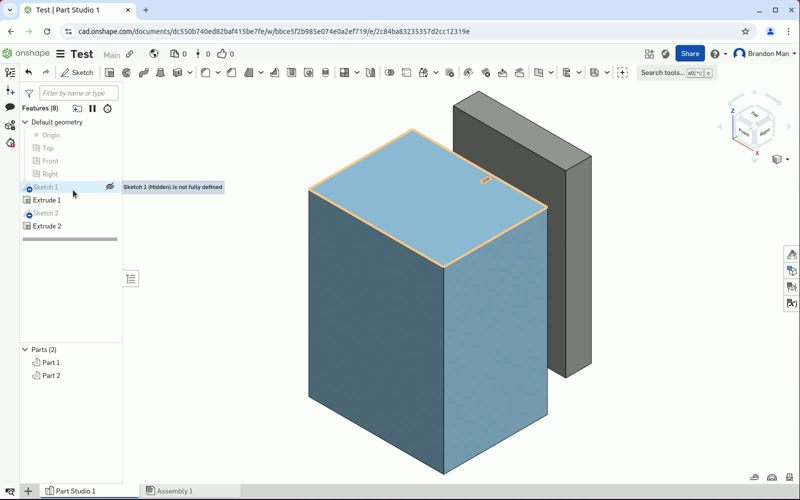
click(73, 189)